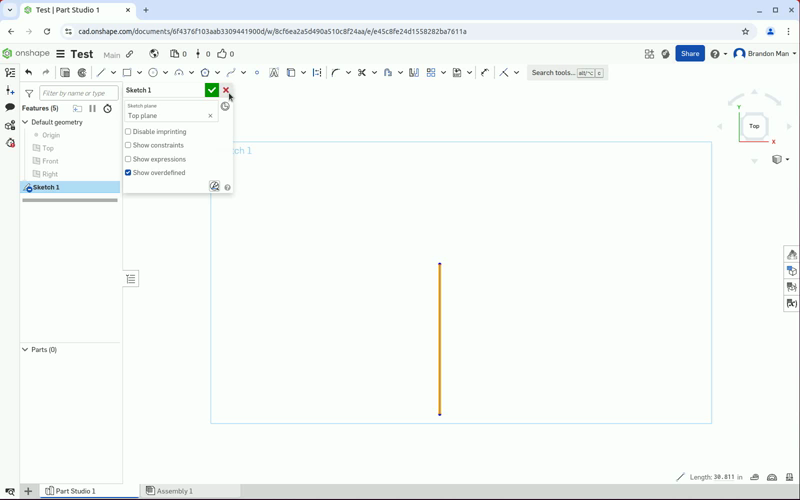
key(shift+h)
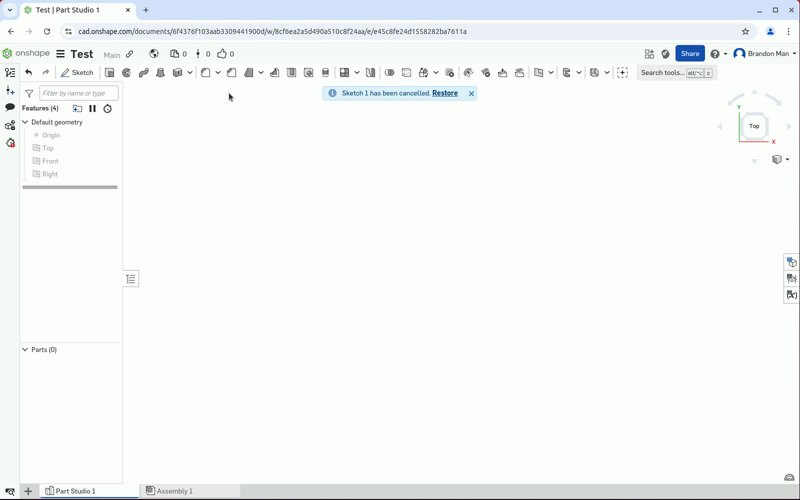
mouse_move(73, 352)
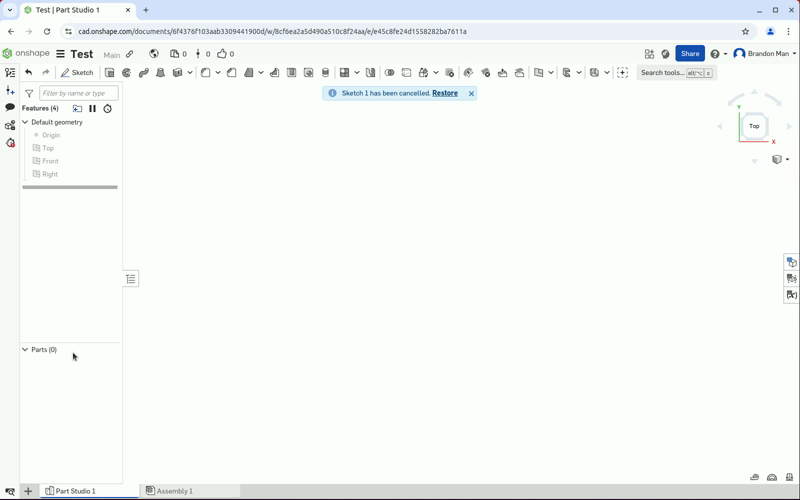
key(y)
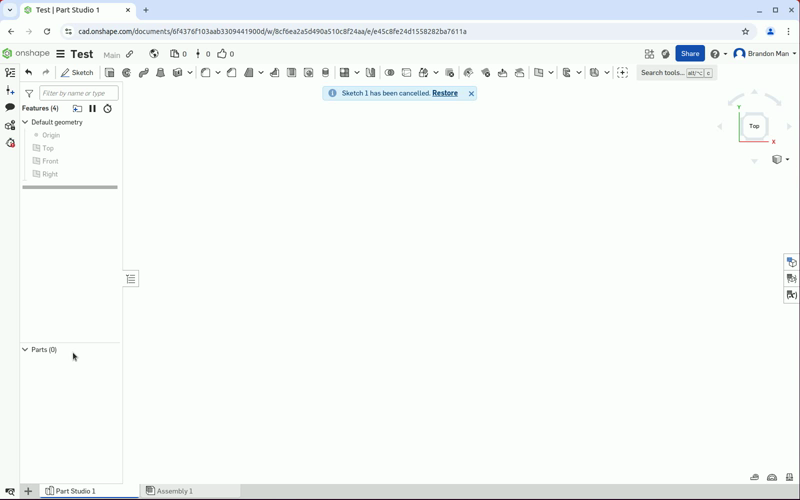
key(shift+p)
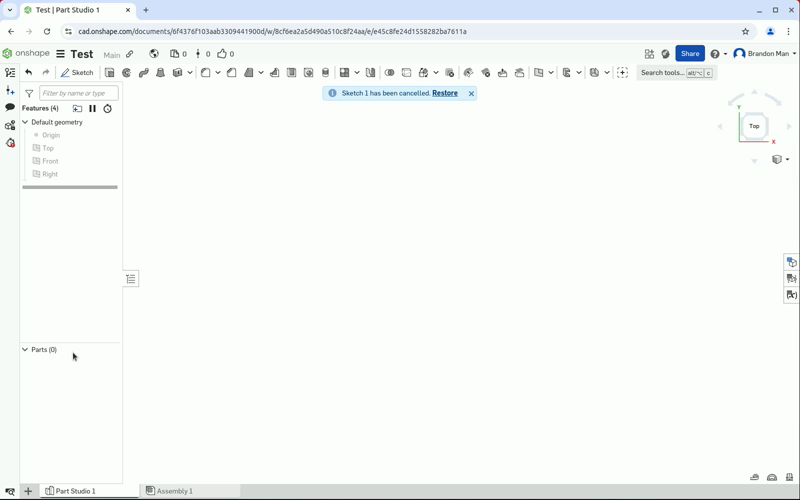
key(space)
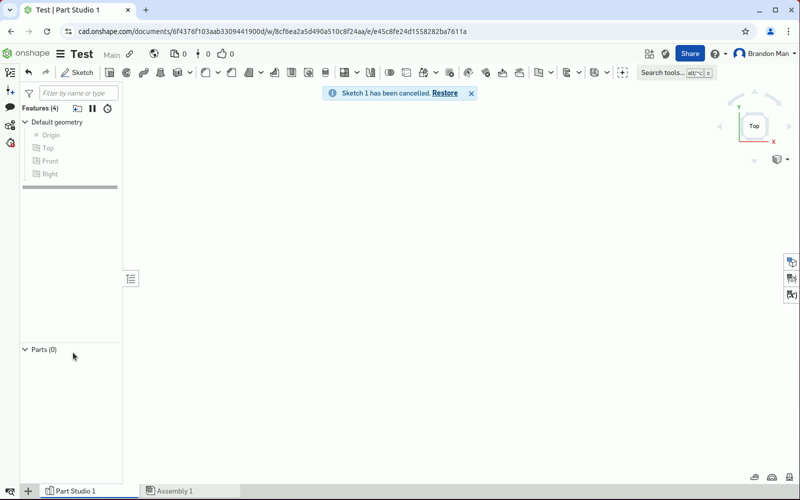
key_down(shift)
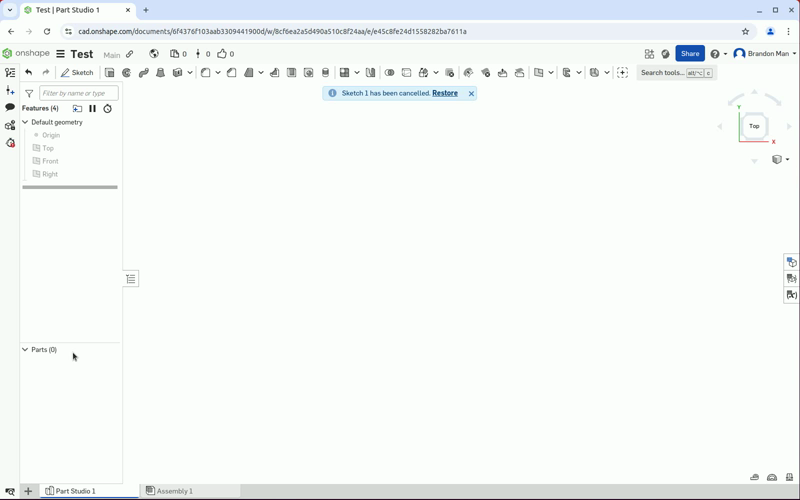
key(up)
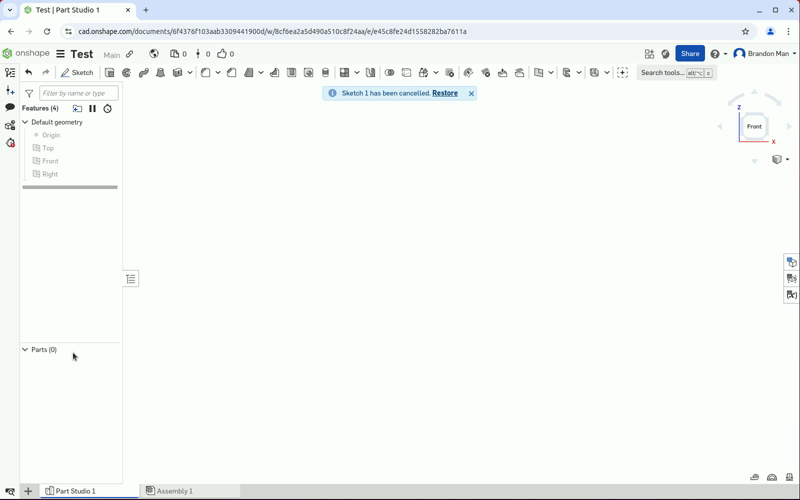
key_up(shift)
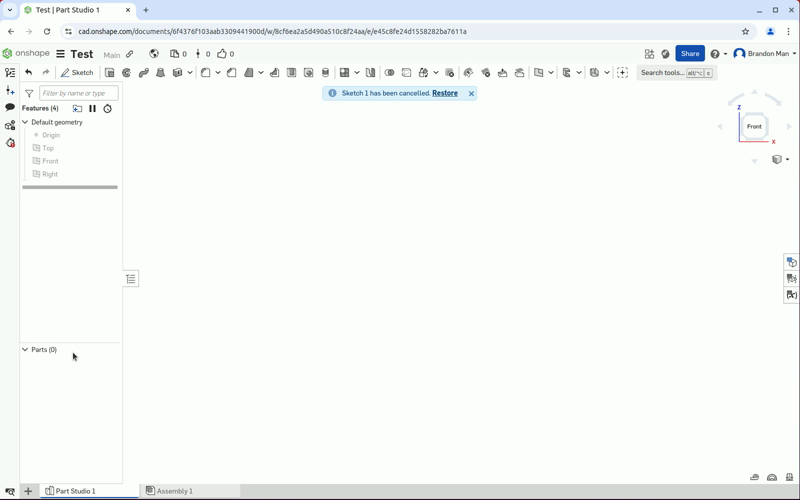
mouse_move(73, 352)
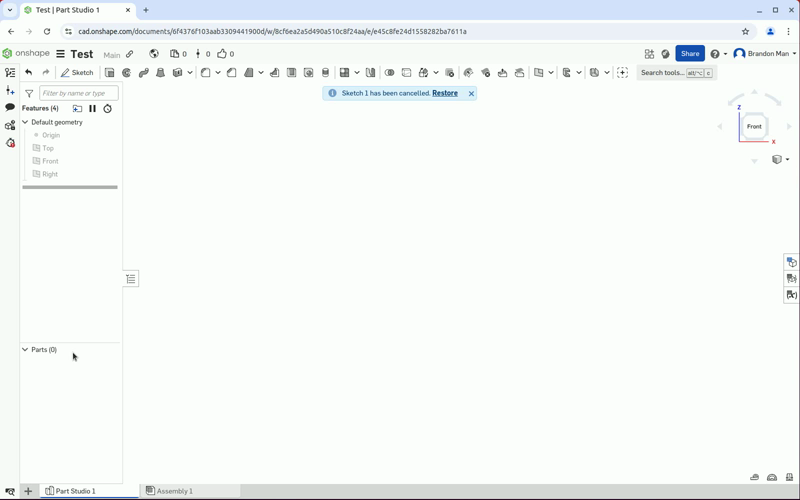
key(shift+y)
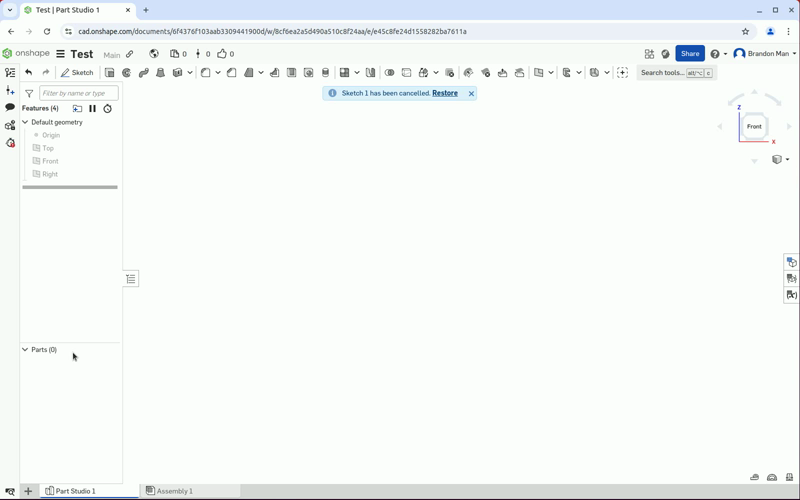
key(shift+s)
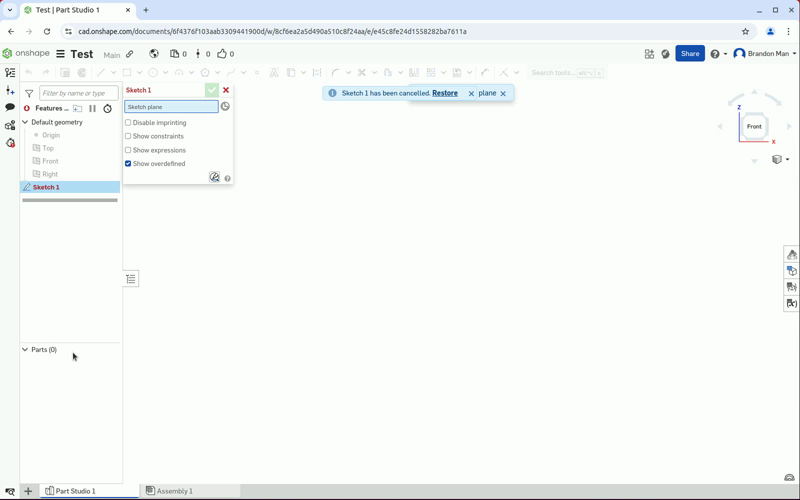
mouse_move(73, 163)
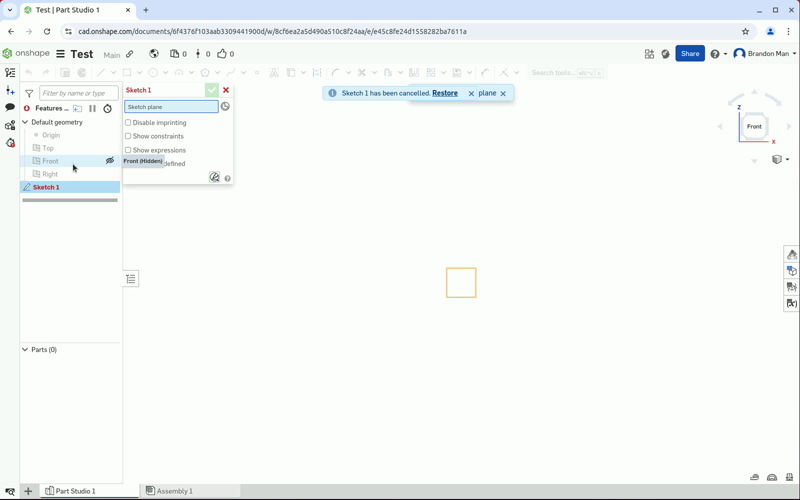
click(73, 163)
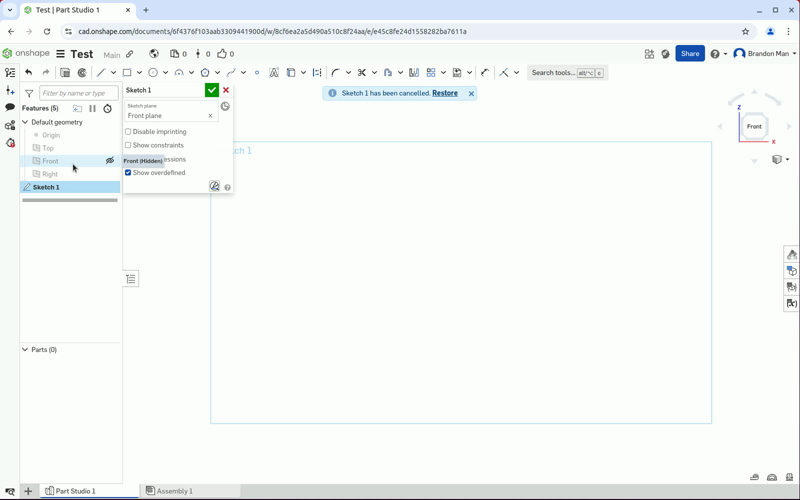
mouse_move(73, 352)
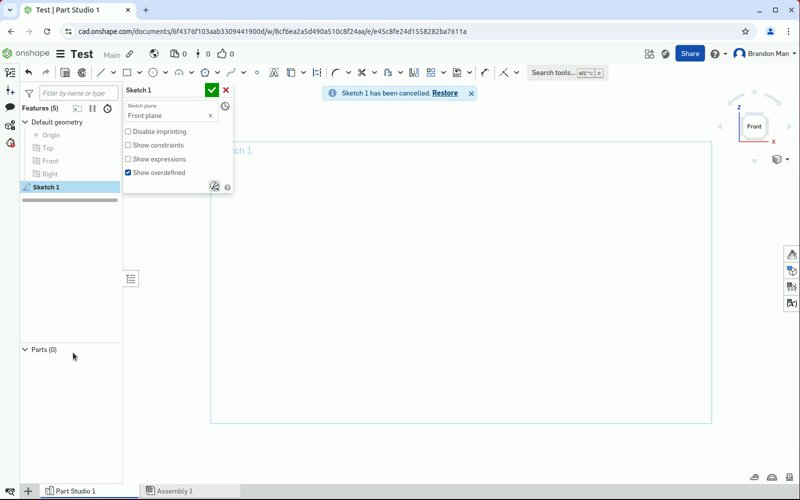
key(y)
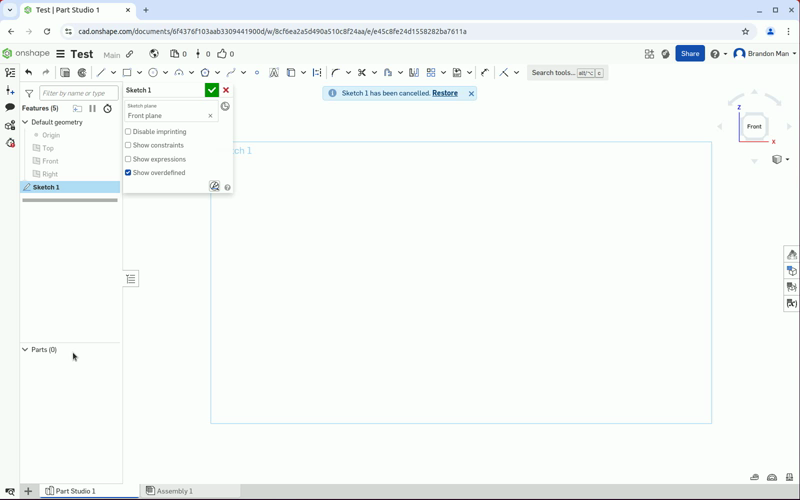
key(l)
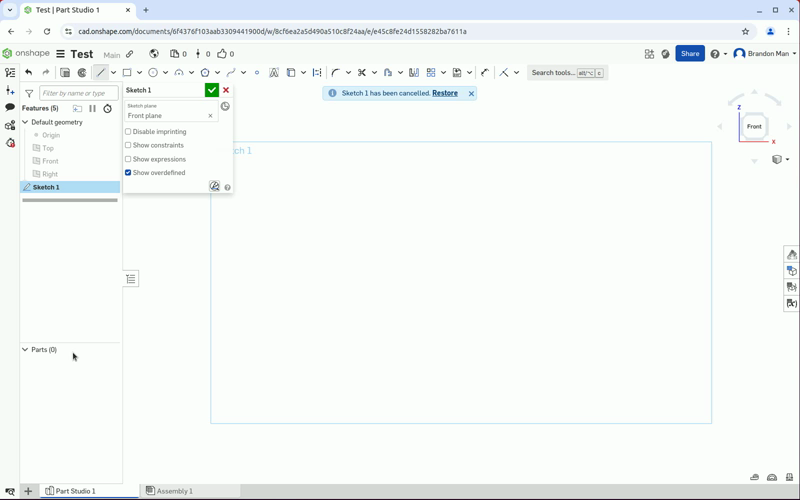
key_down(shift)
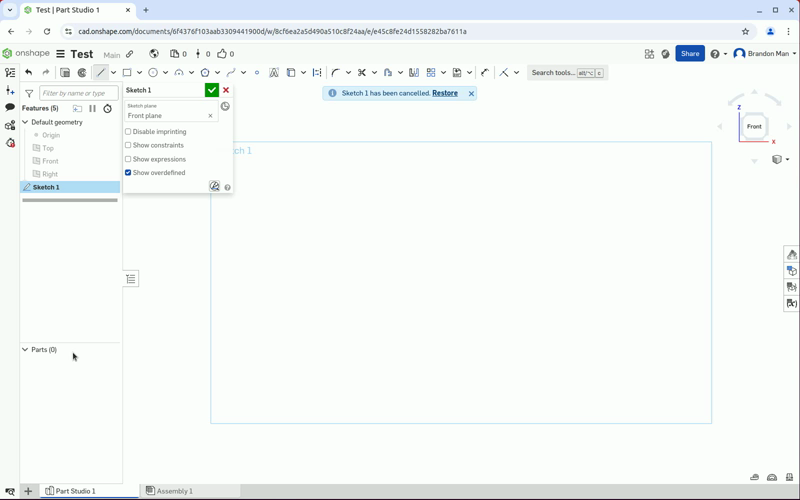
mouse_move(531, 282)
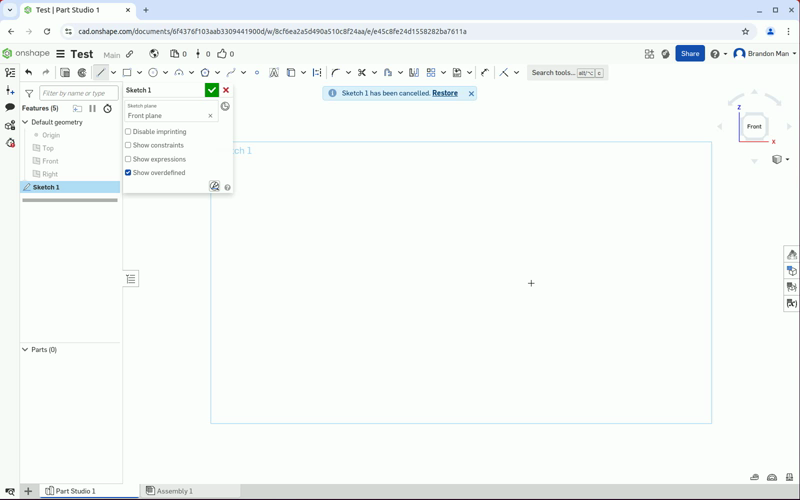
click(531, 282)
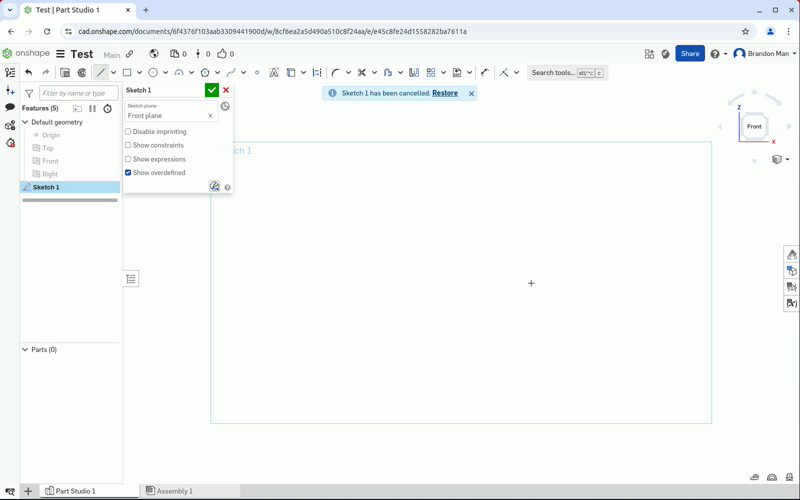
key_up(shift)
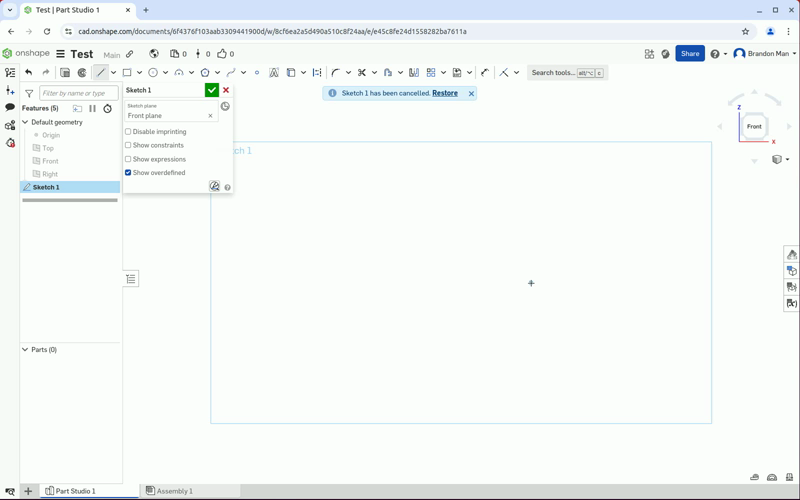
key_down(shift)
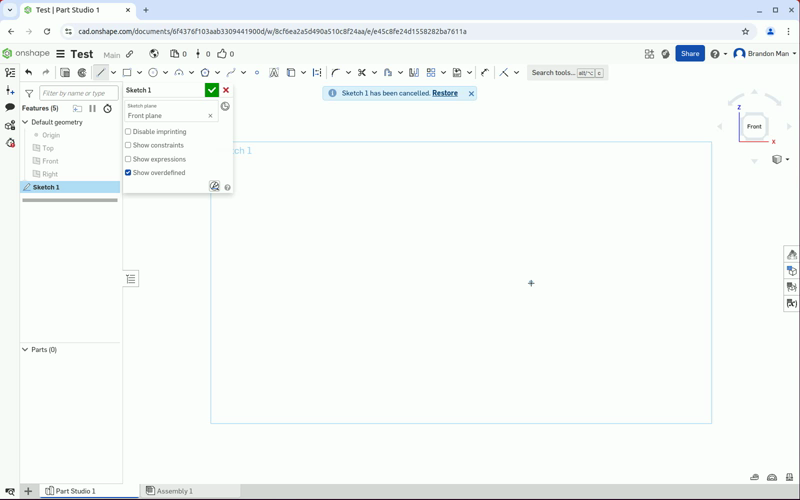
mouse_move(561, 282)
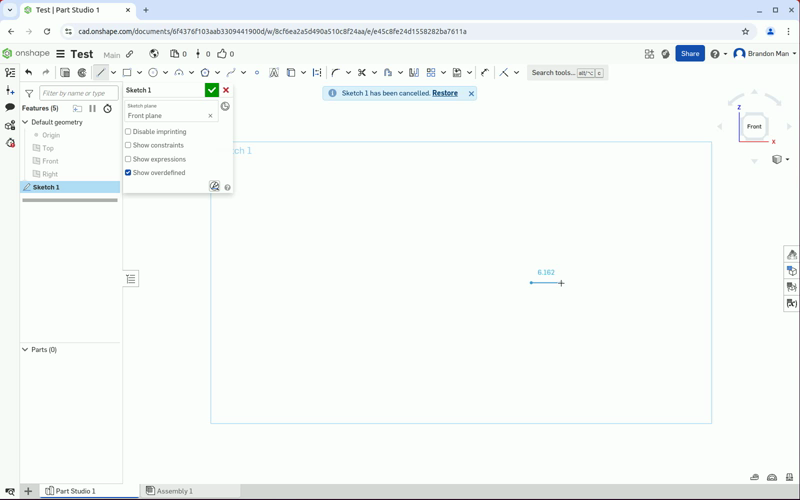
mouse_move(574, 282)
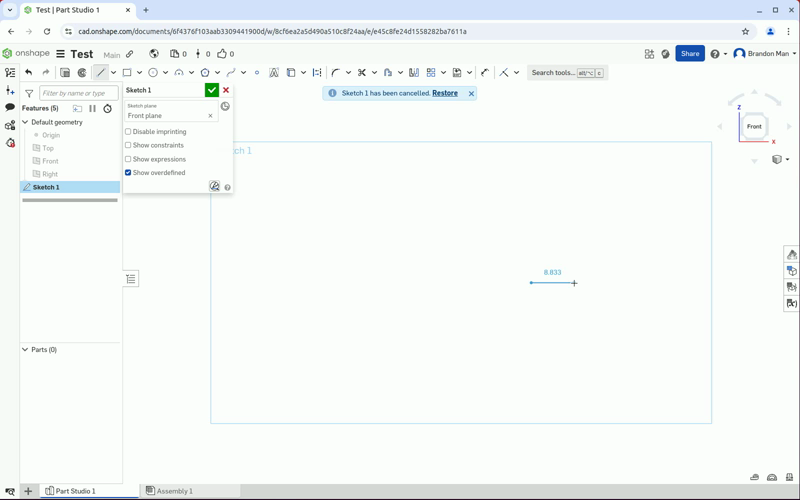
click(574, 282)
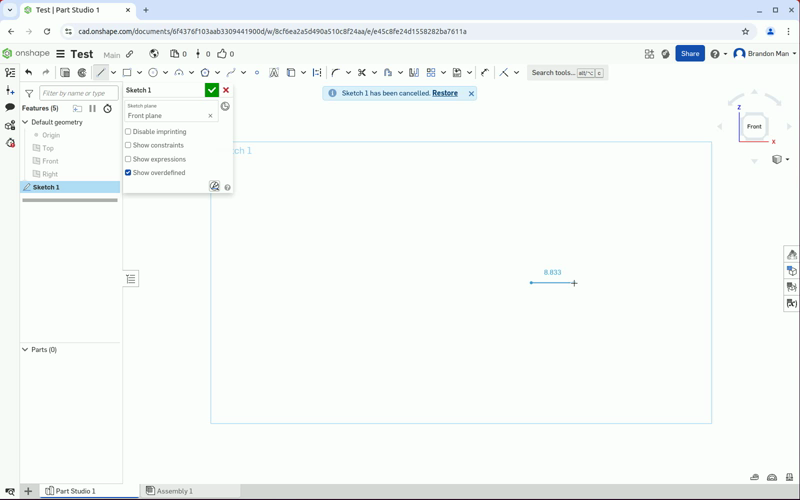
key_up(shift)
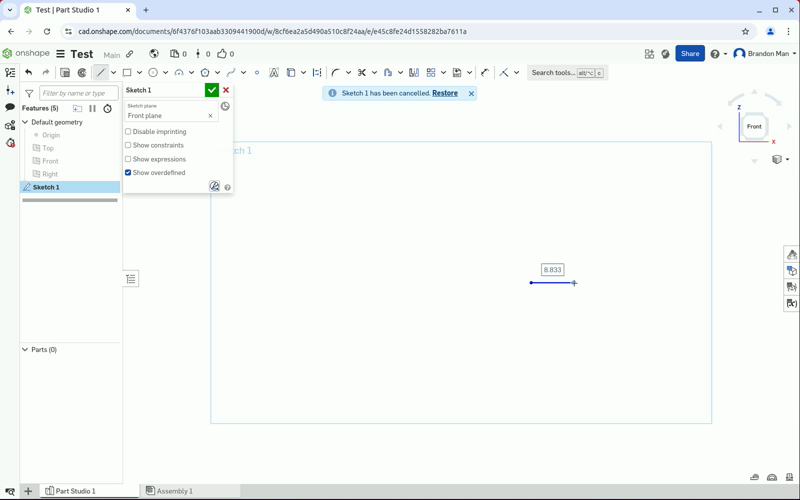
key_down(shift)
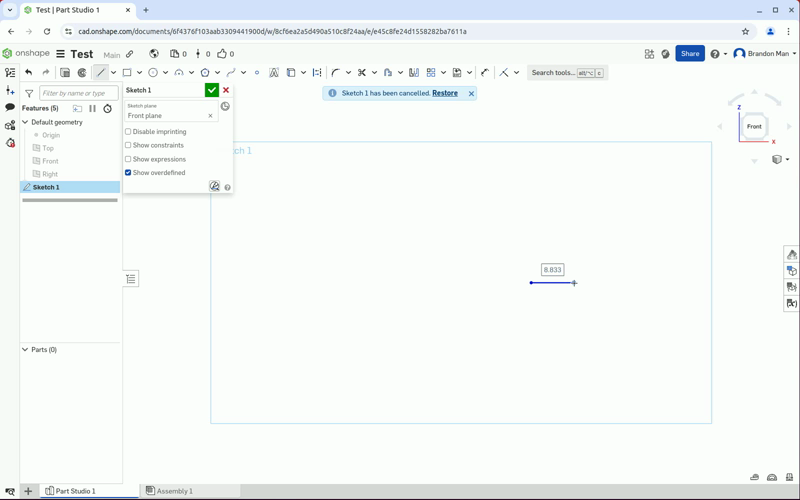
mouse_move(589, 282)
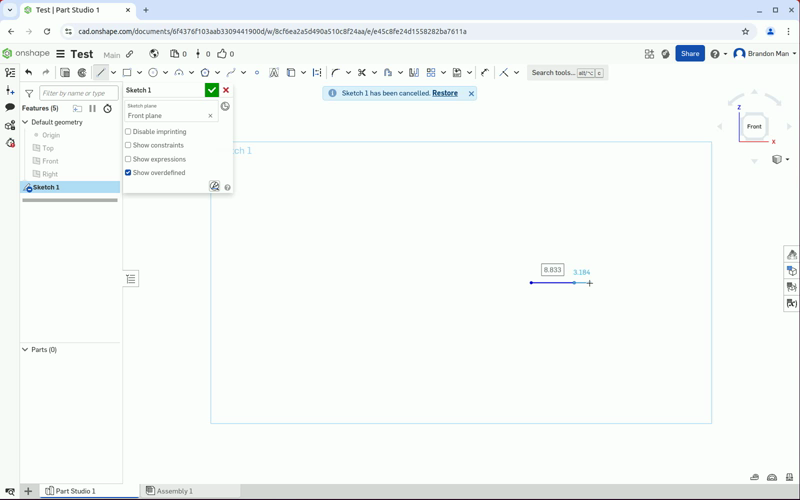
mouse_move(574, 265)
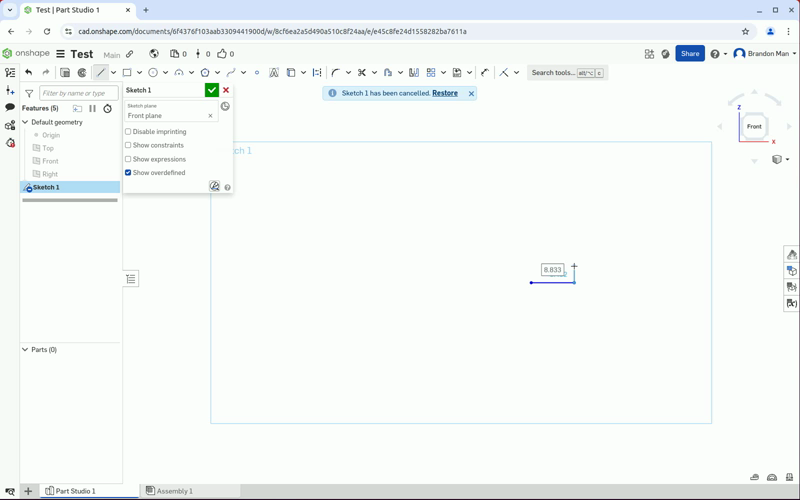
click(574, 265)
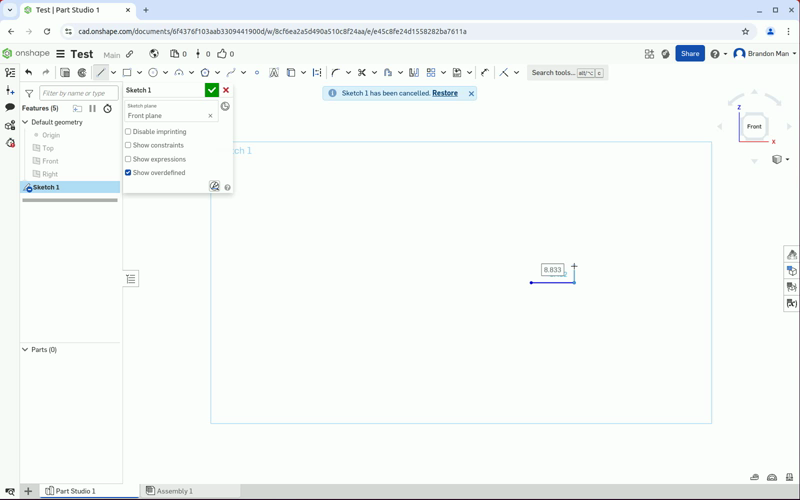
key_up(shift)
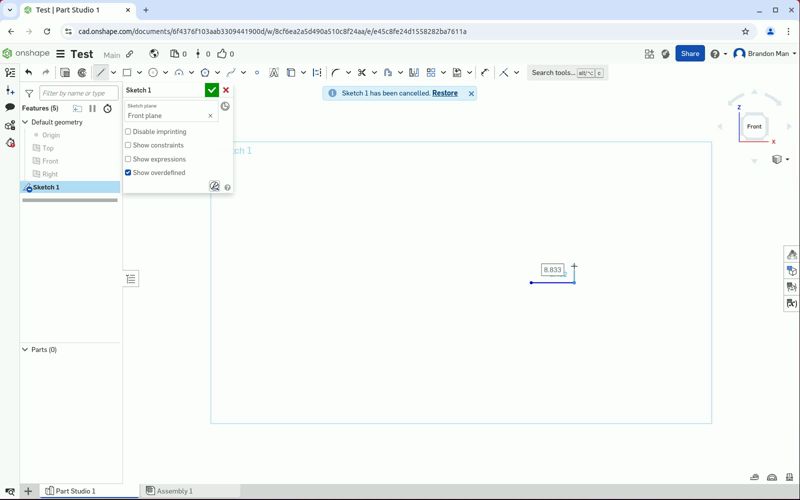
key_down(shift)
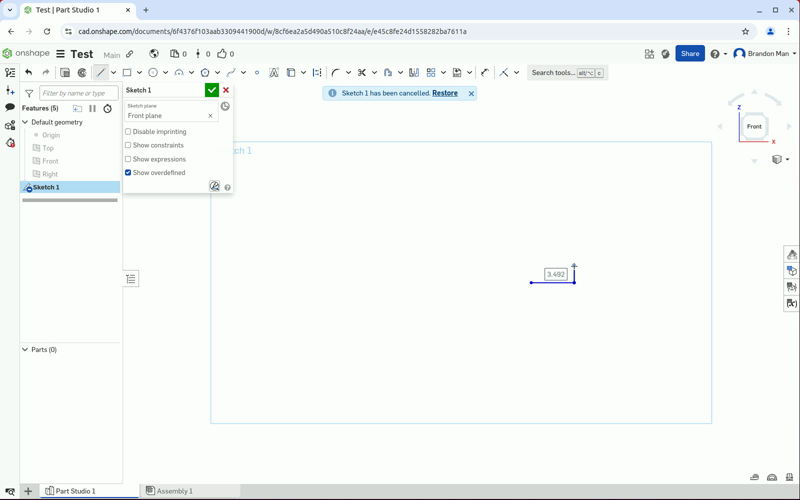
mouse_move(589, 265)
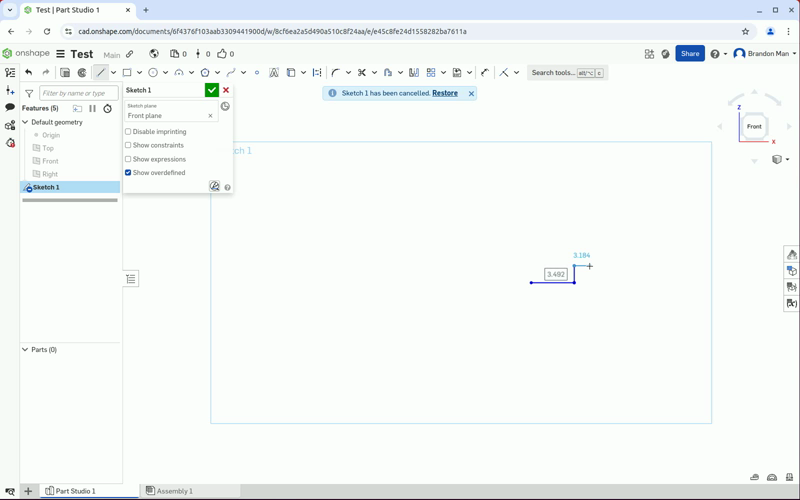
mouse_move(531, 265)
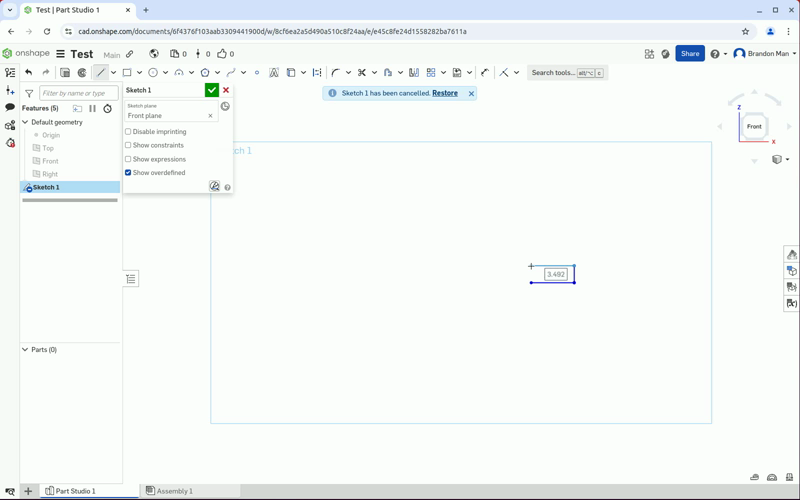
click(531, 265)
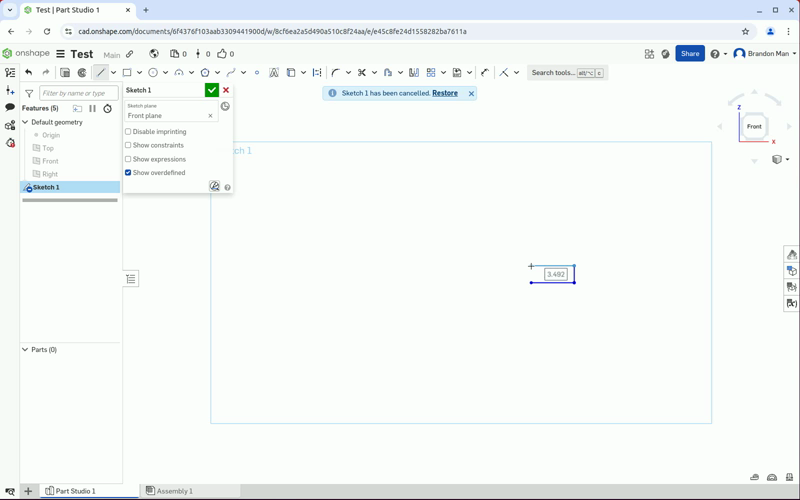
key_up(shift)
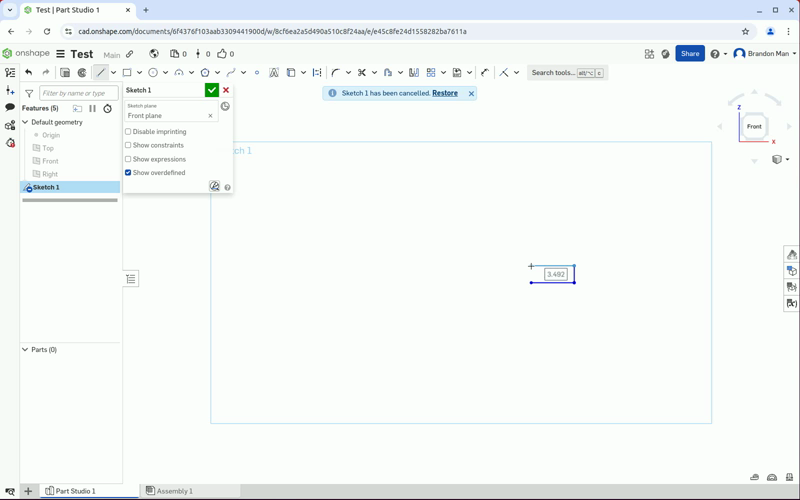
mouse_move(561, 265)
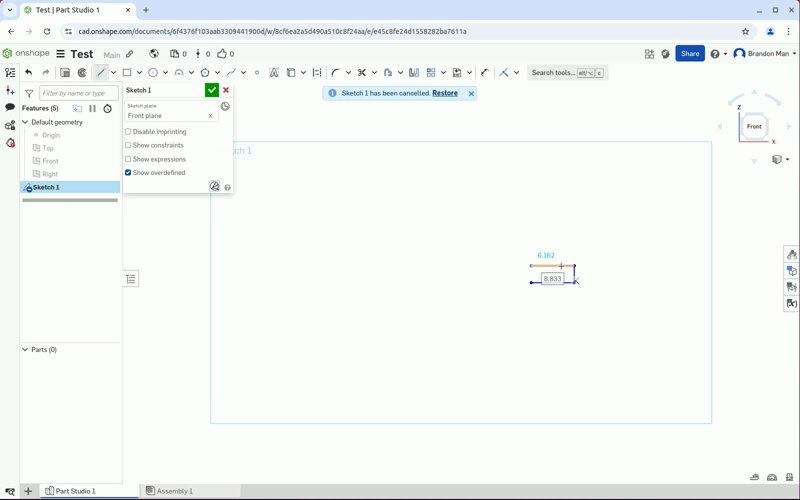
key_down(shift)
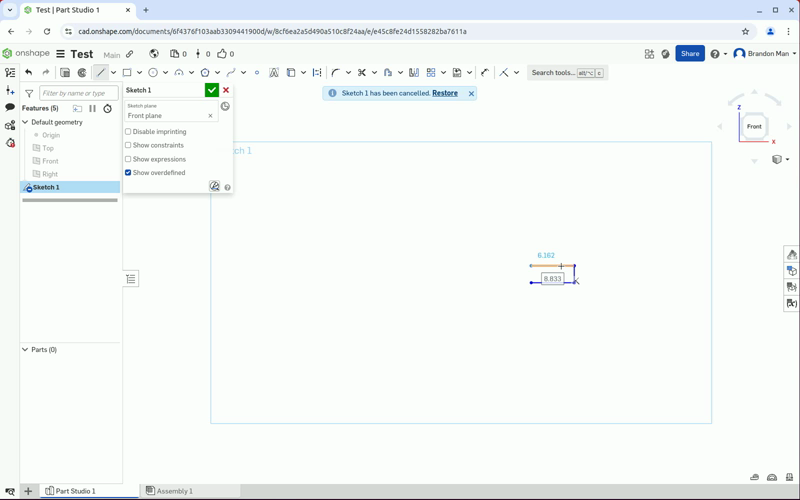
mouse_move(531, 282)
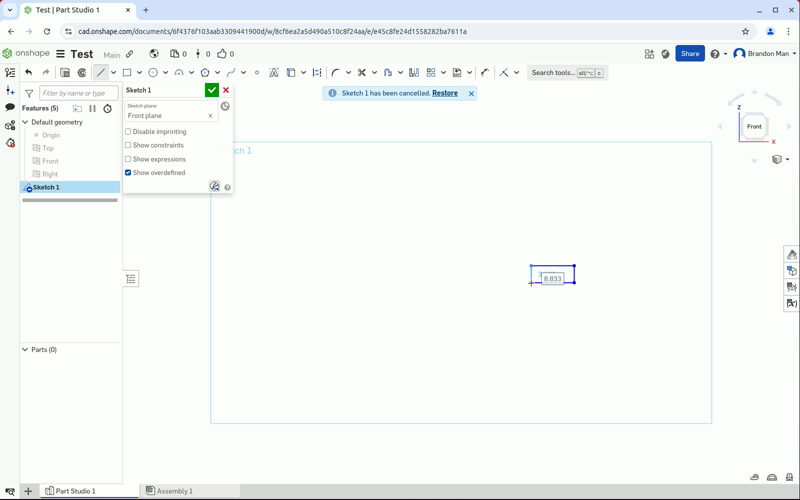
key_up(shift)
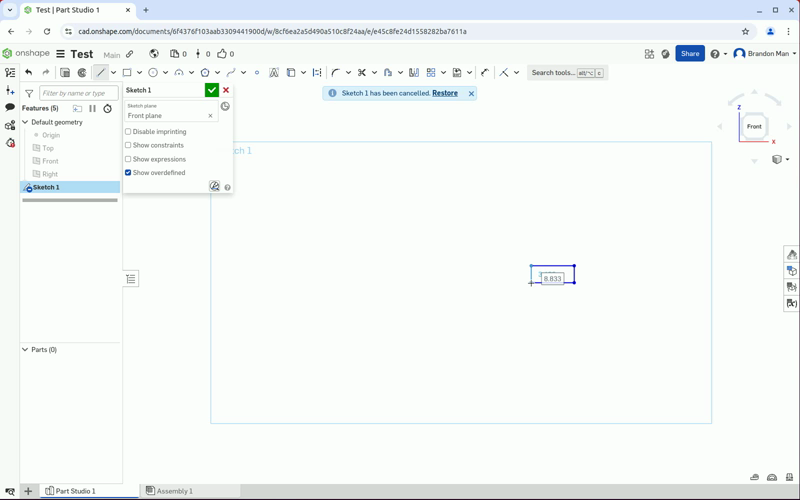
click(531, 282)
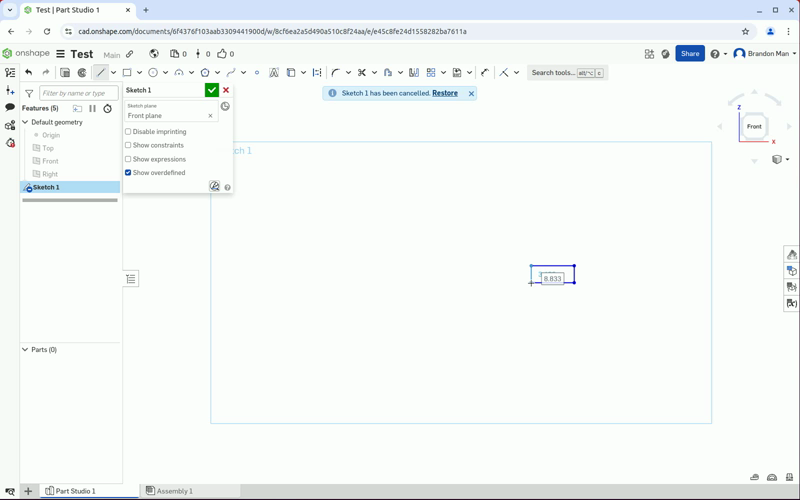
key(esc)
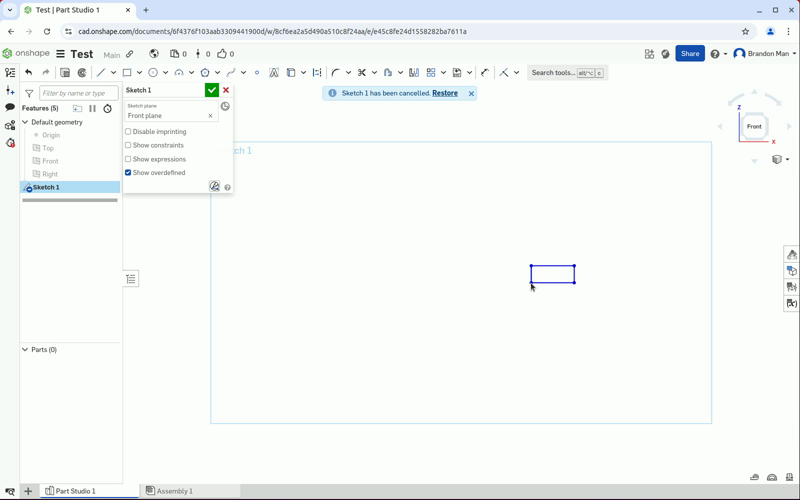
mouse_move(543, 272)
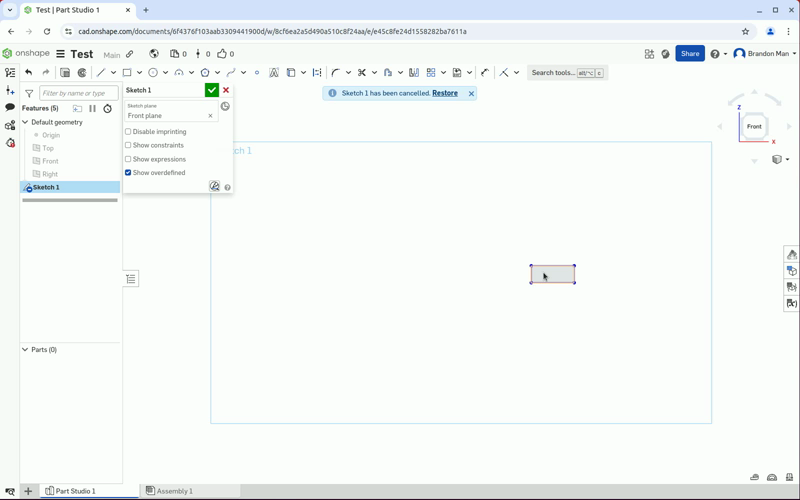
scroll(6)
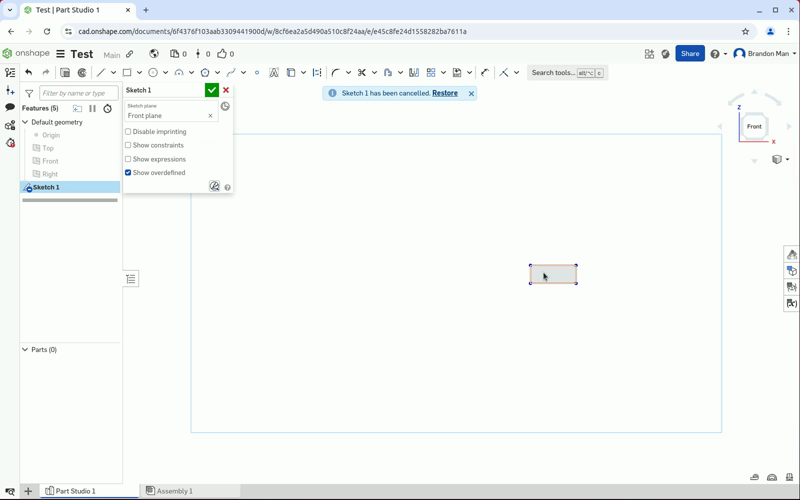
scroll(6)
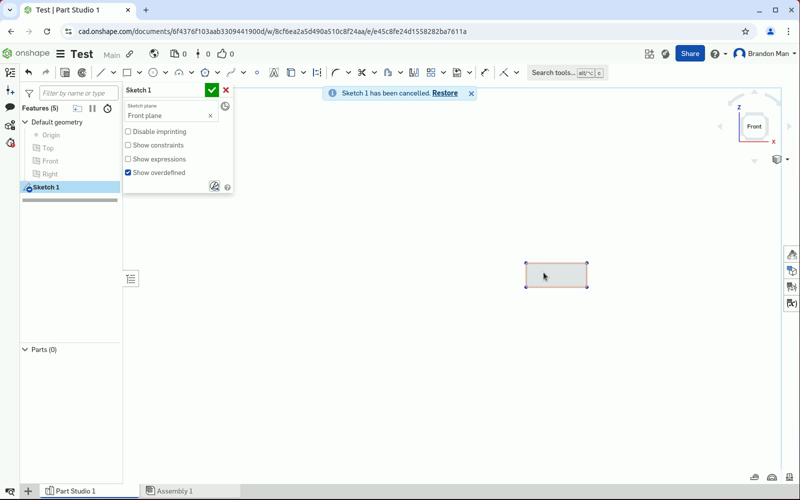
scroll(6)
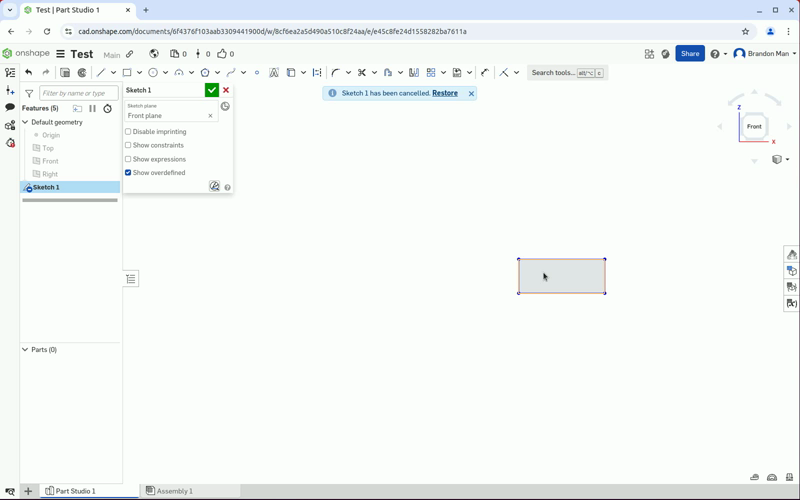
scroll(6)
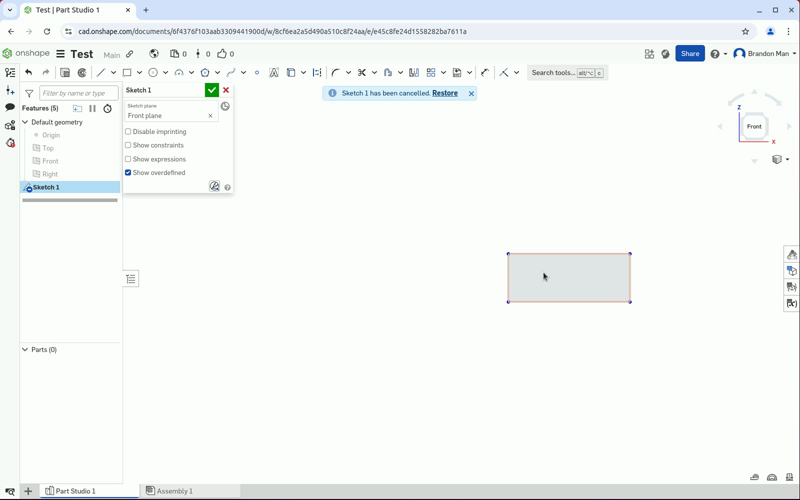
scroll(6)
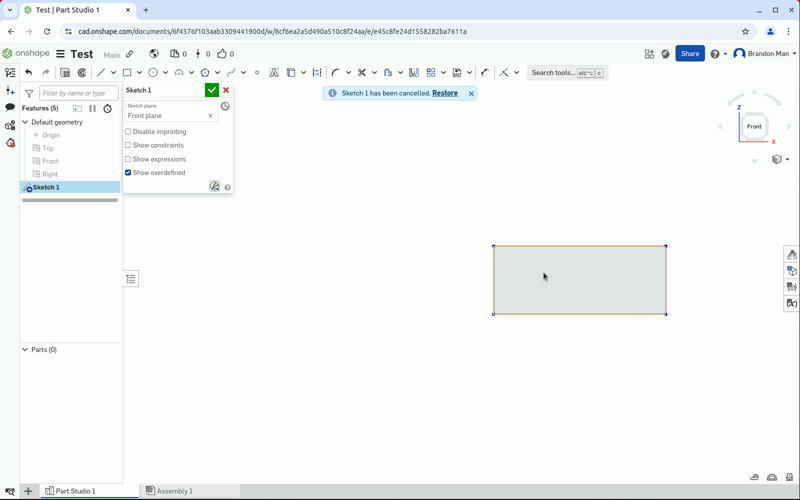
scroll(6)
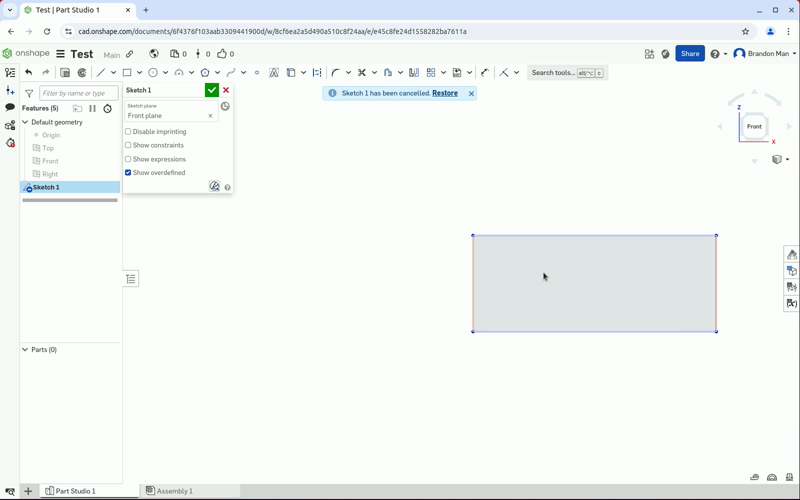
scroll(6)
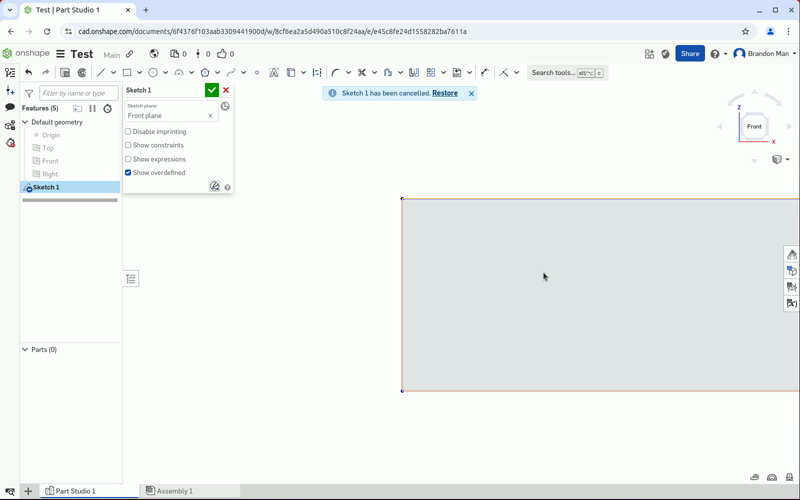
click(543, 272)
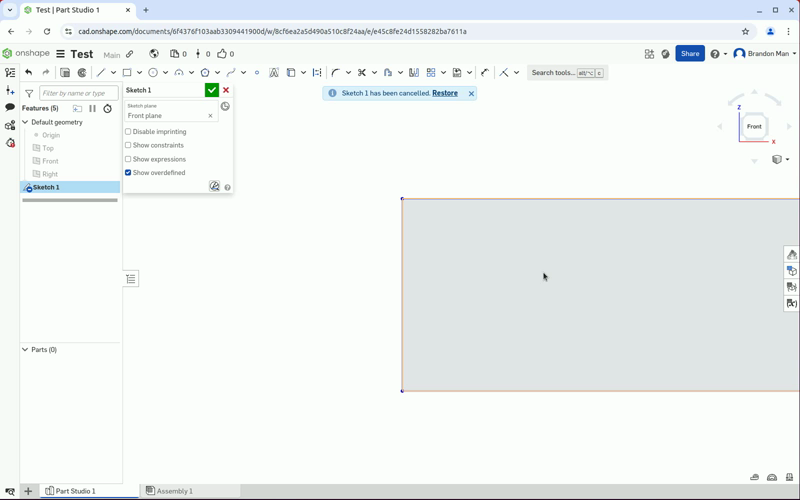
scroll(-6)
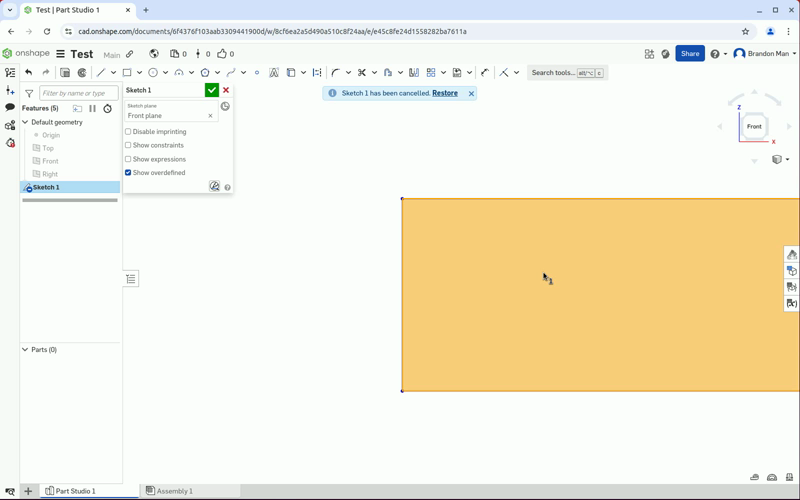
scroll(-6)
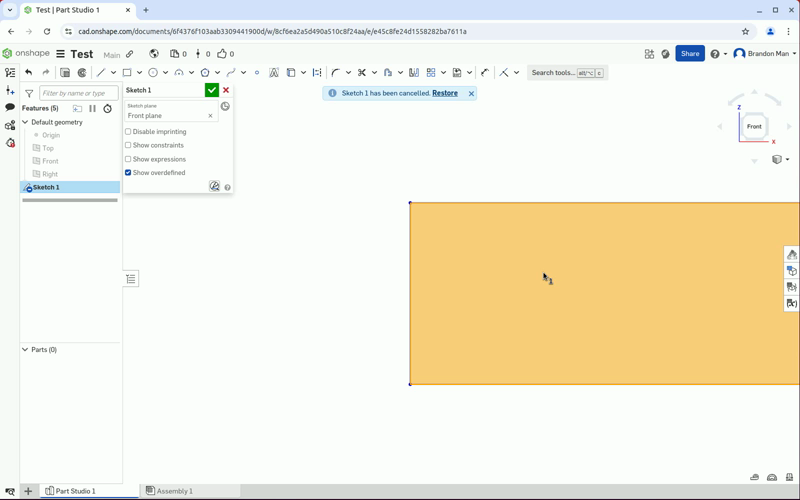
scroll(-6)
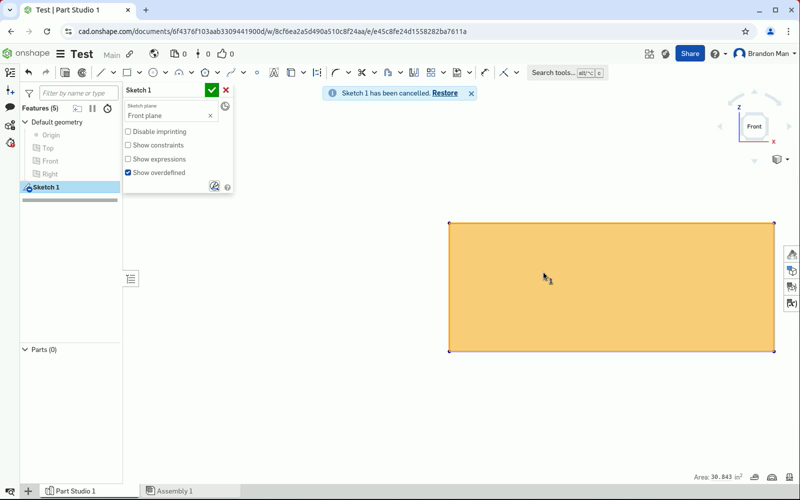
scroll(-6)
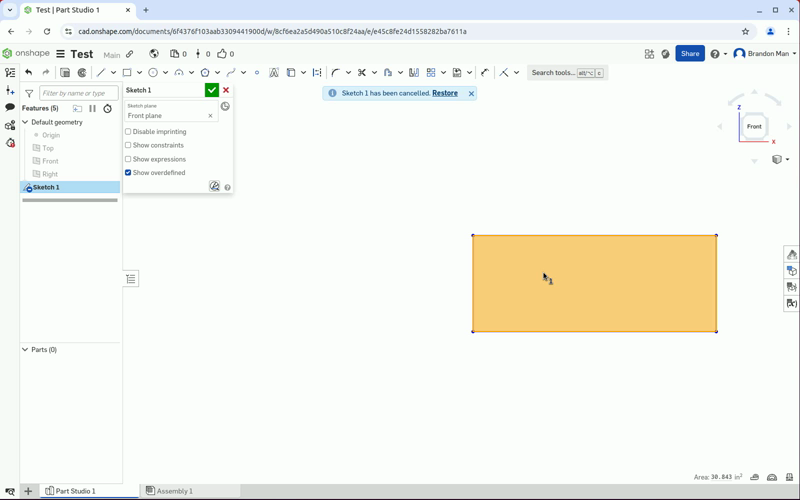
scroll(-6)
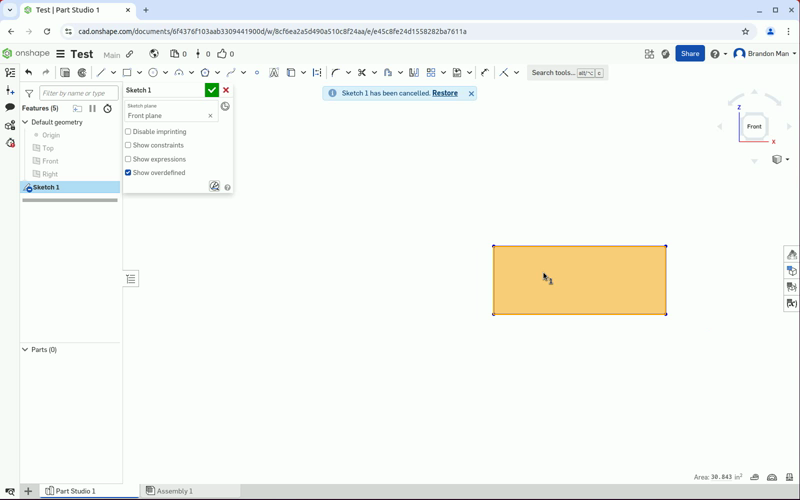
scroll(-6)
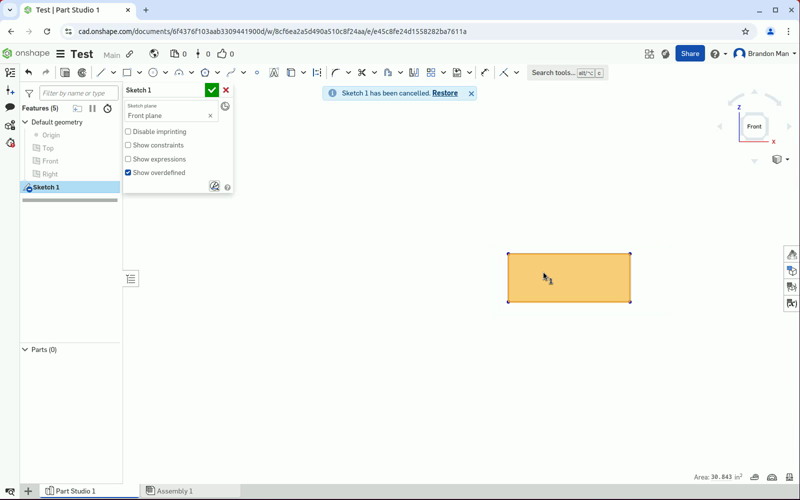
scroll(-6)
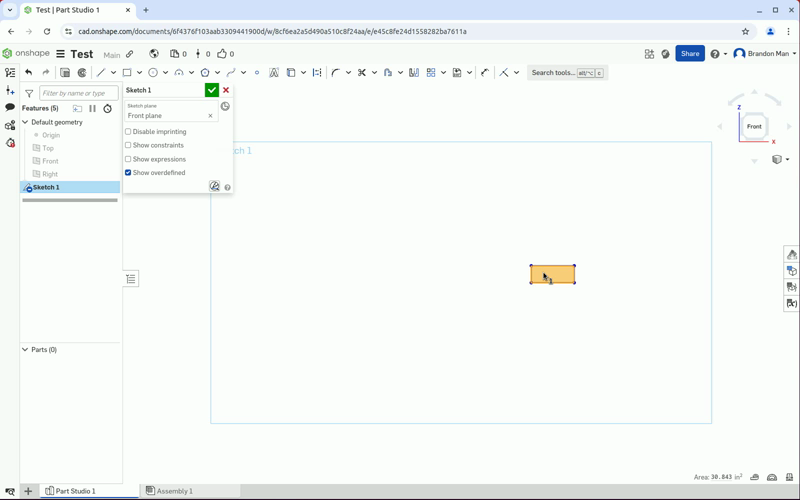
mouse_move(73, 352)
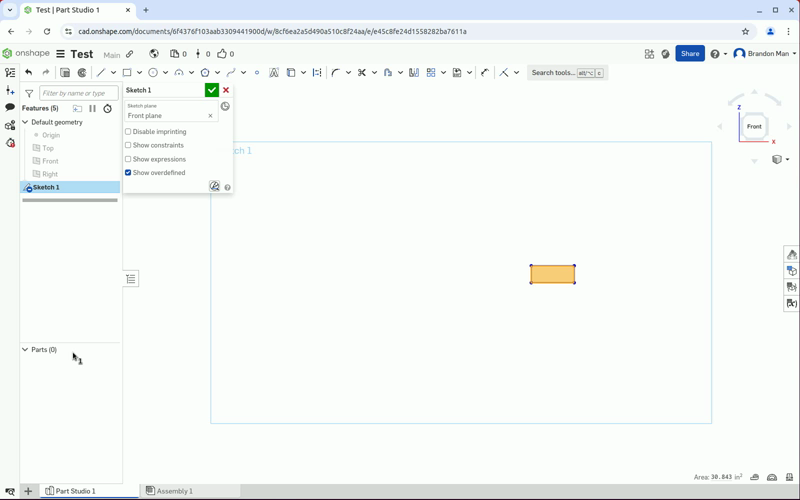
key(shift+y)
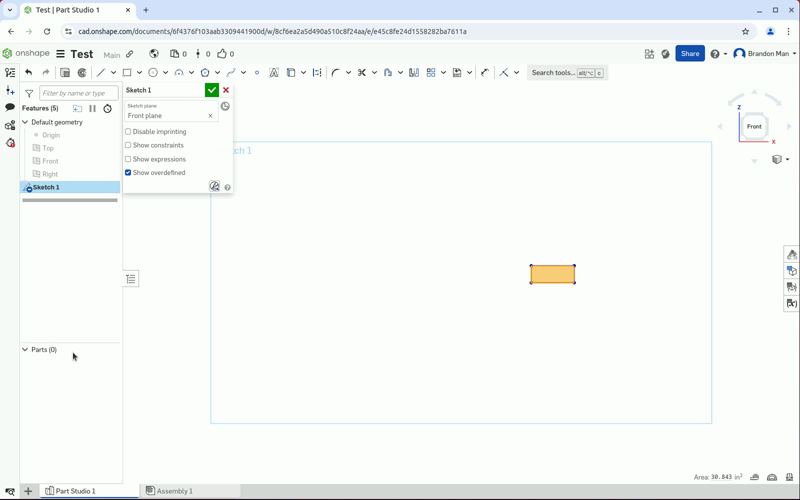
key(shift+e)
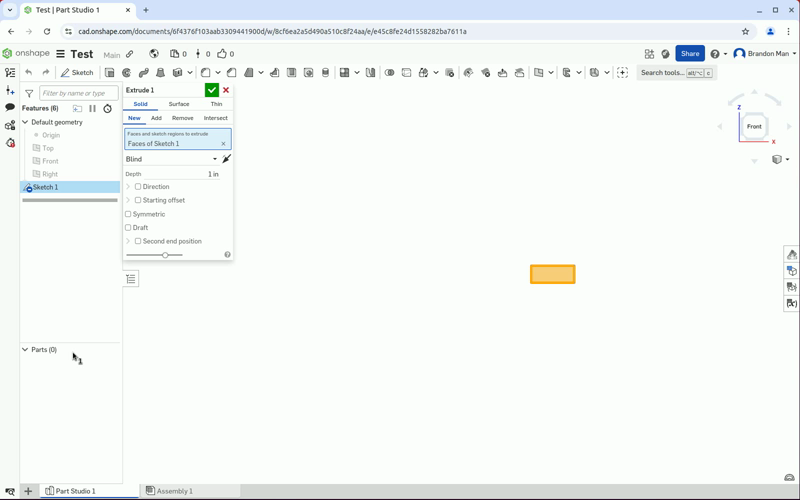
mouse_move(143, 106)
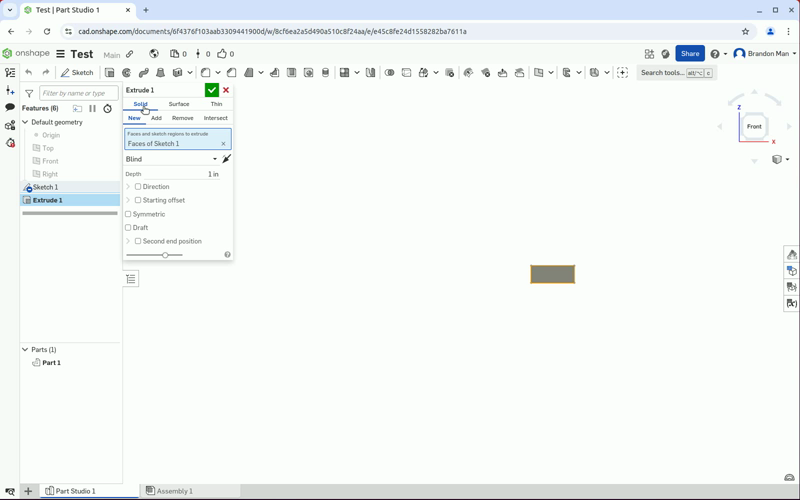
click(143, 106)
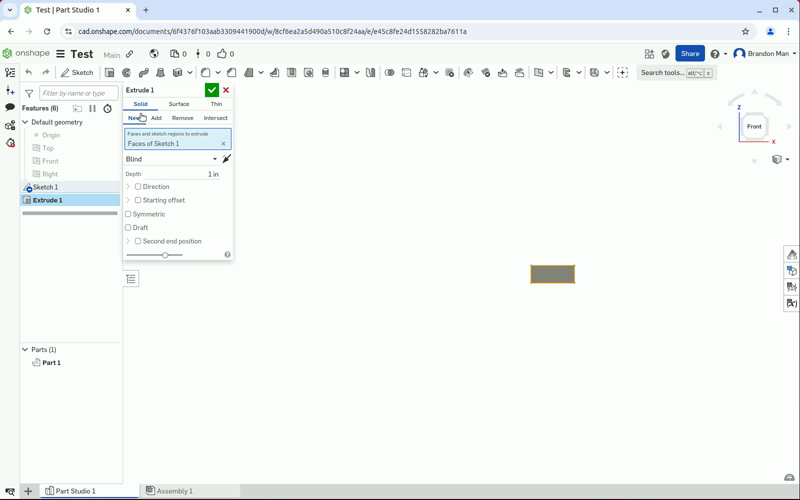
mouse_move(137, 120)
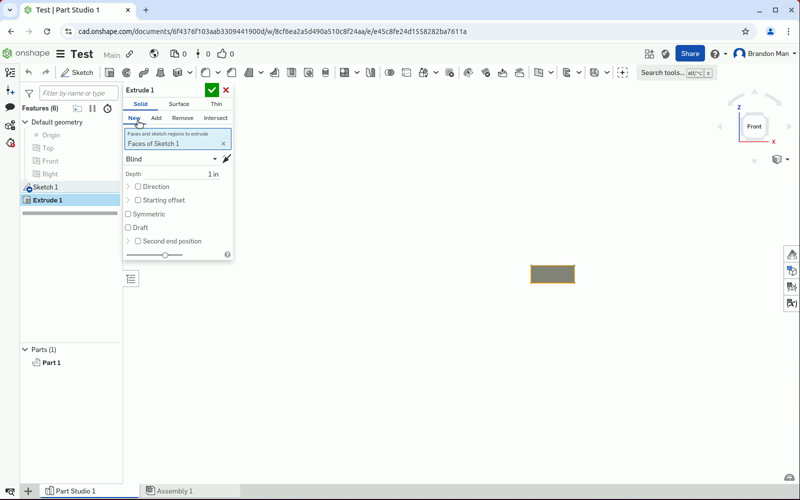
click(137, 120)
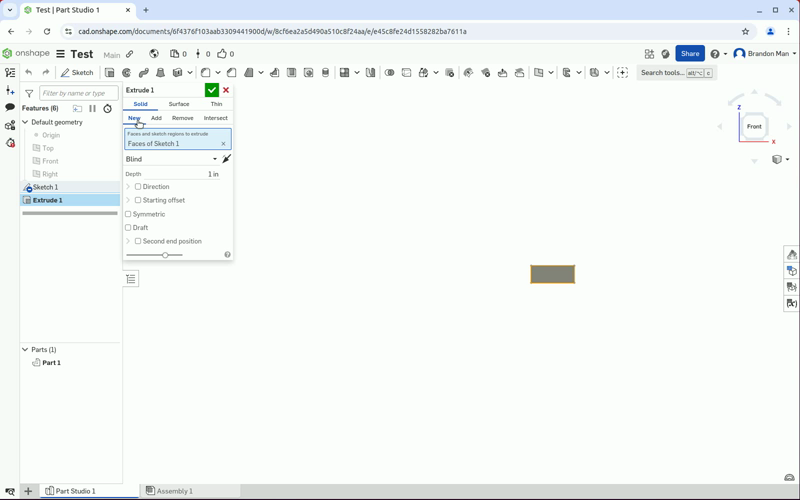
key(tab, 4)
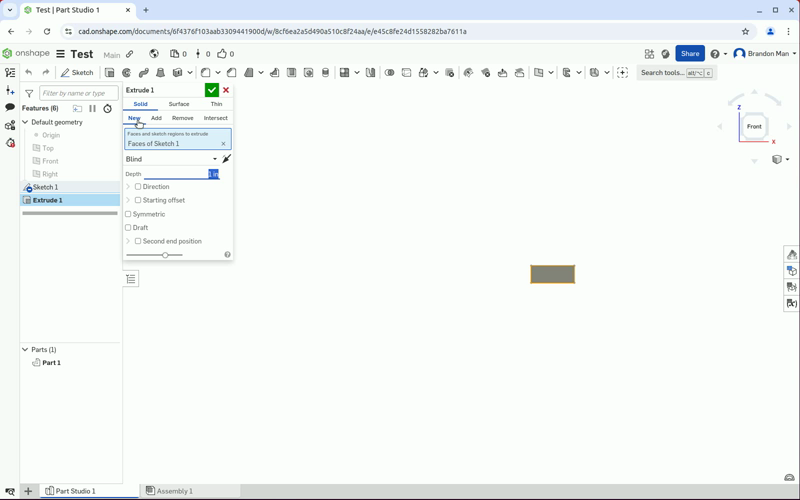
text(-5.296)
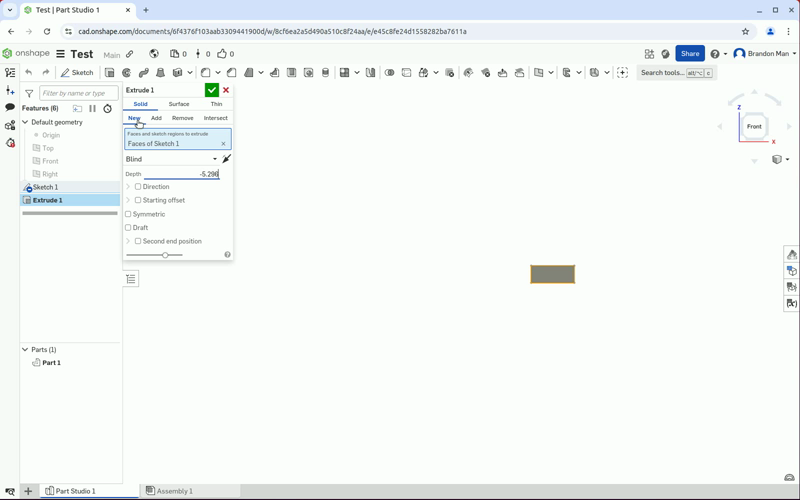
key(enter)
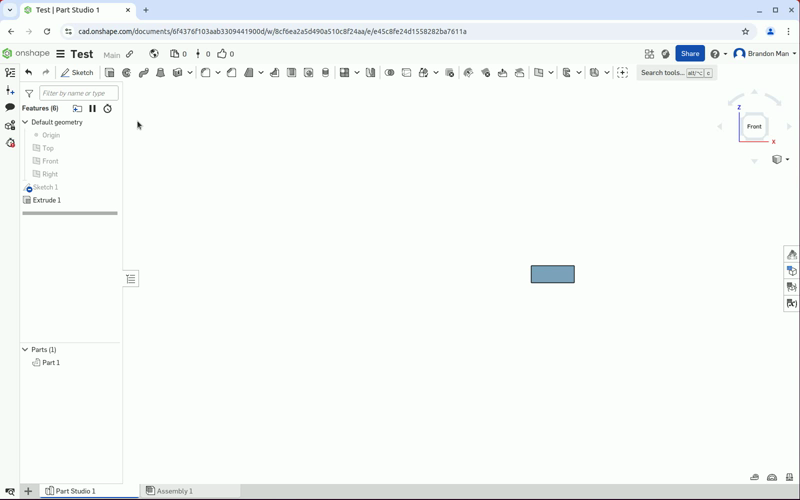
key(shift+h)
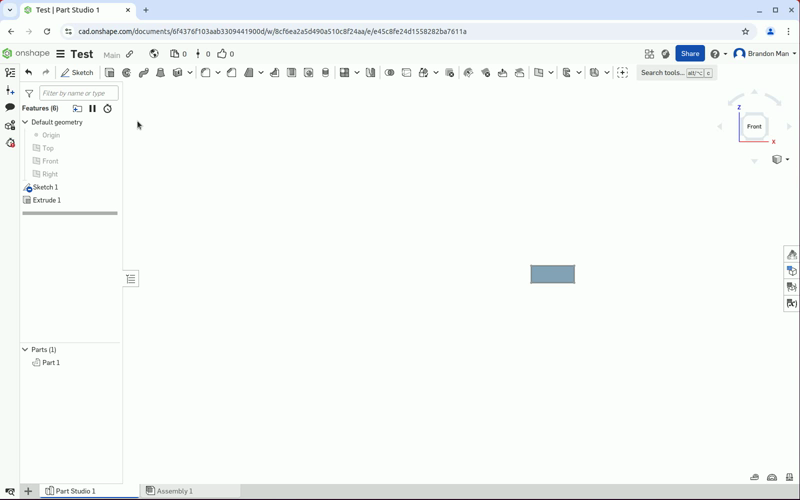
key(shift+h)
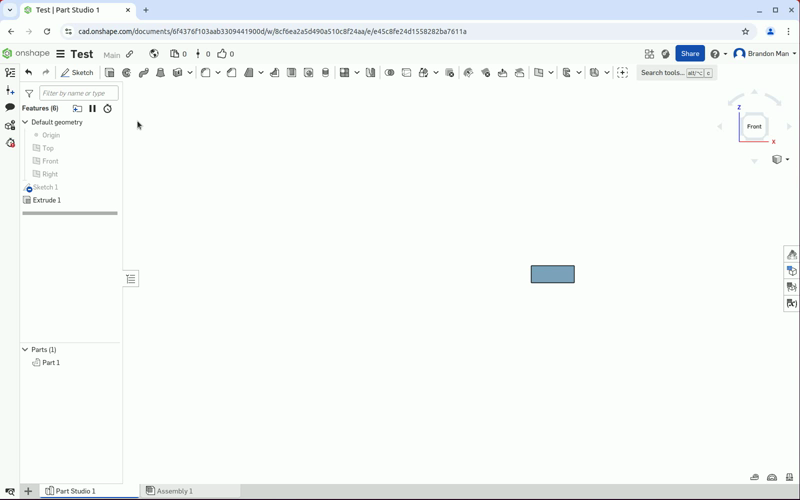
mouse_move(73, 189)
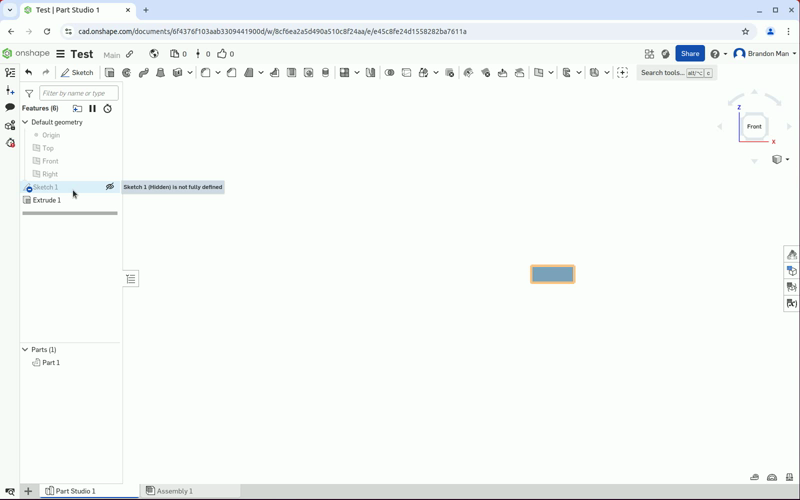
click(73, 189)
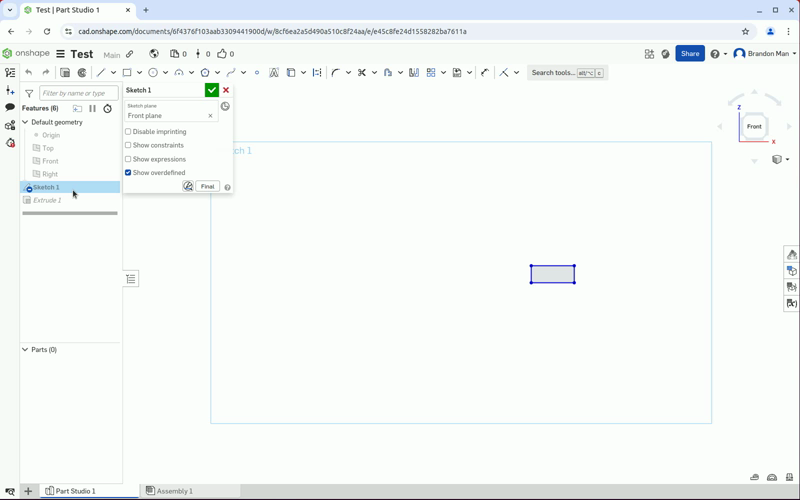
mouse_move(229, 92)
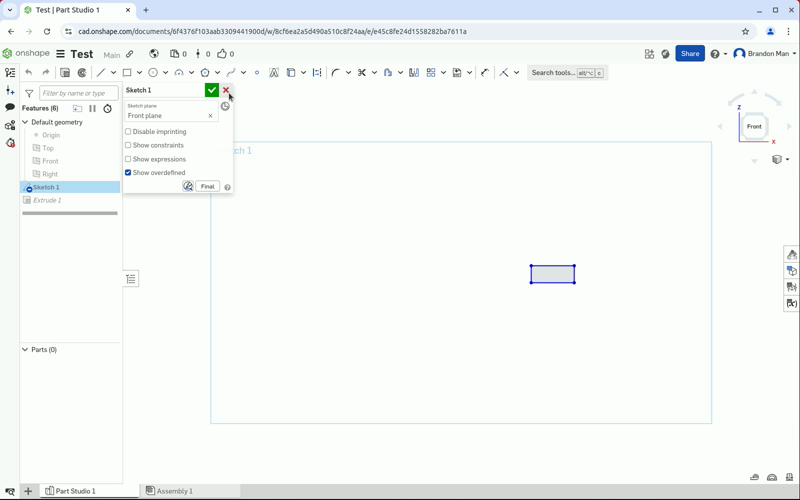
click(229, 92)
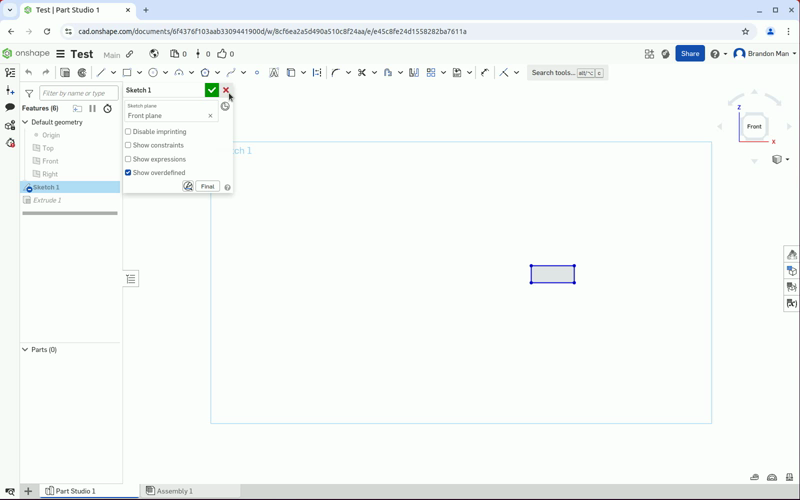
key(shift+s)
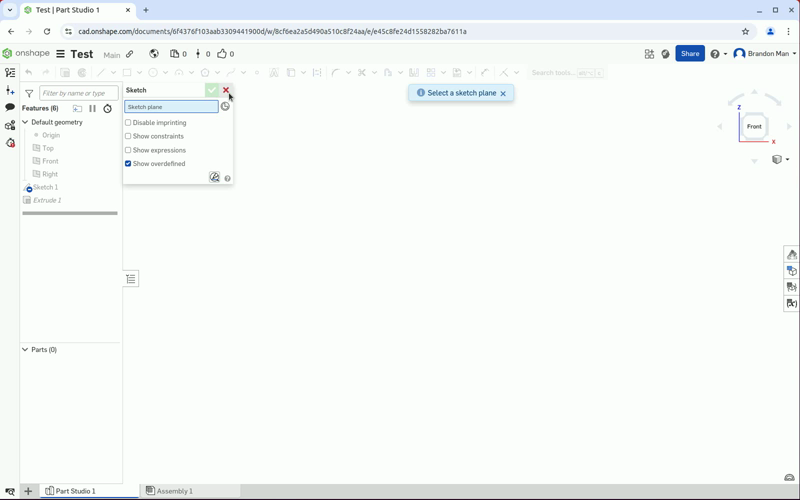
mouse_move(73, 163)
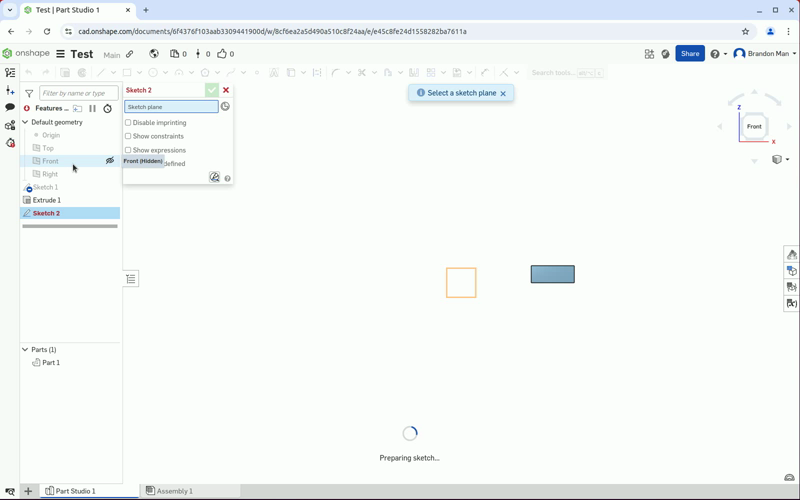
click(73, 163)
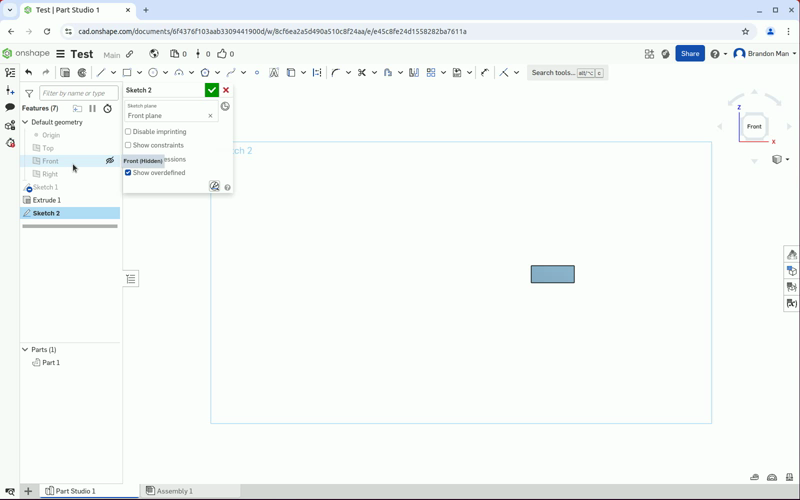
mouse_move(73, 352)
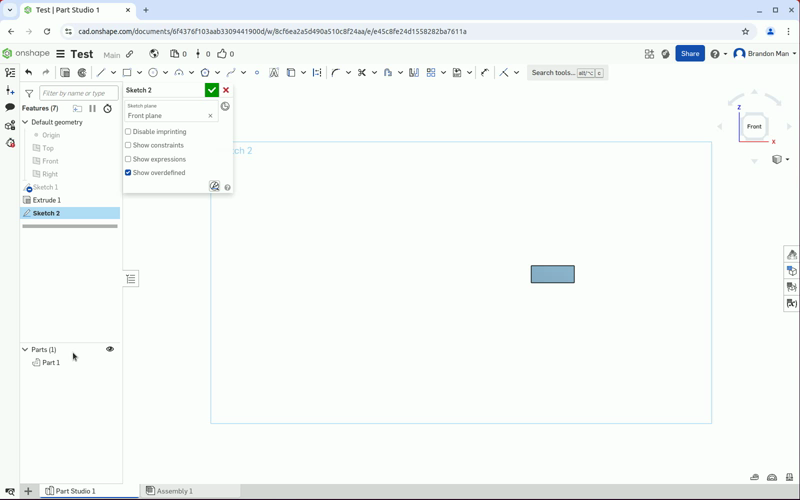
key(y)
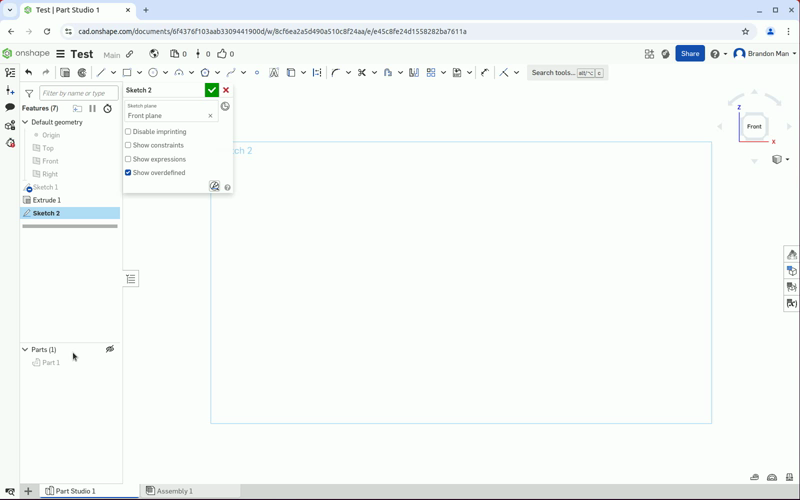
key(l)
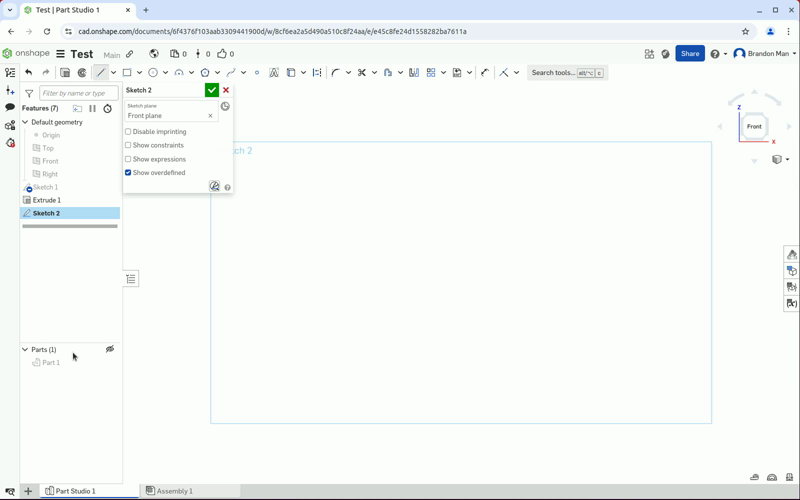
key_down(shift)
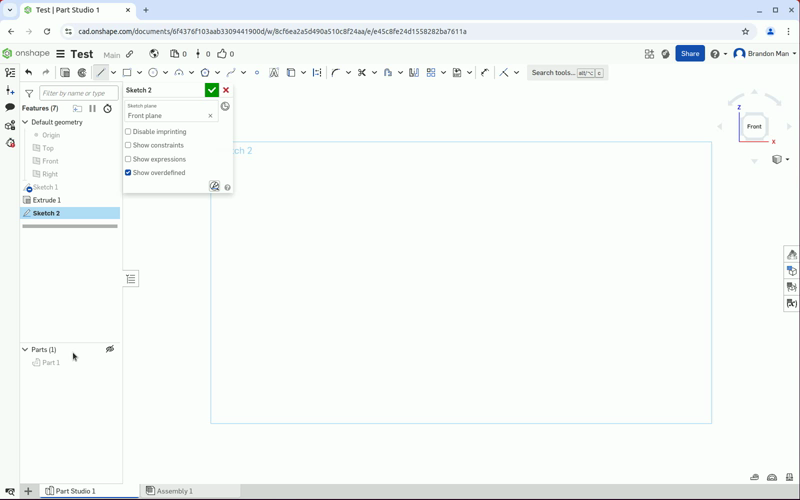
mouse_move(522, 282)
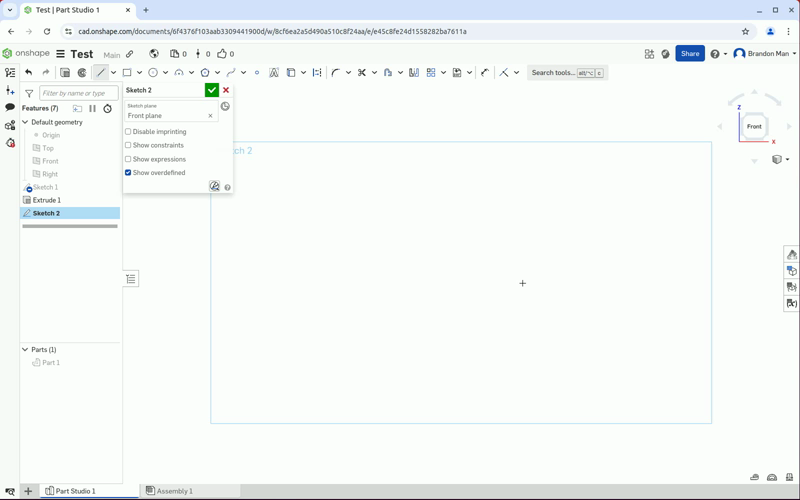
click(522, 282)
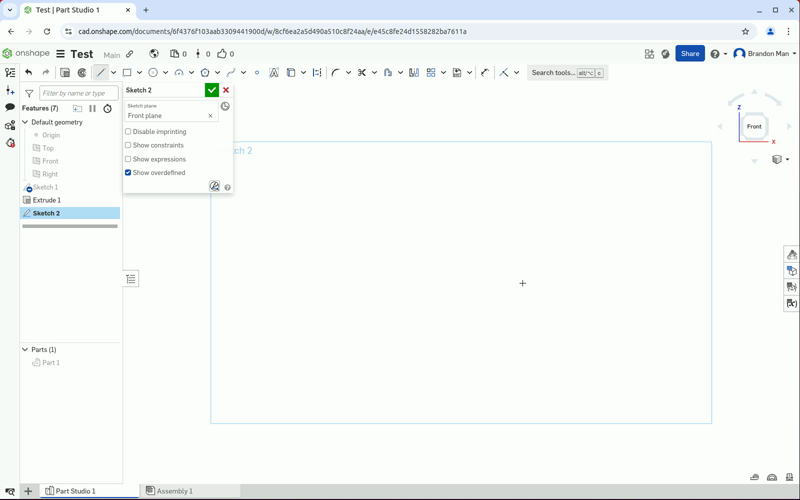
key_up(shift)
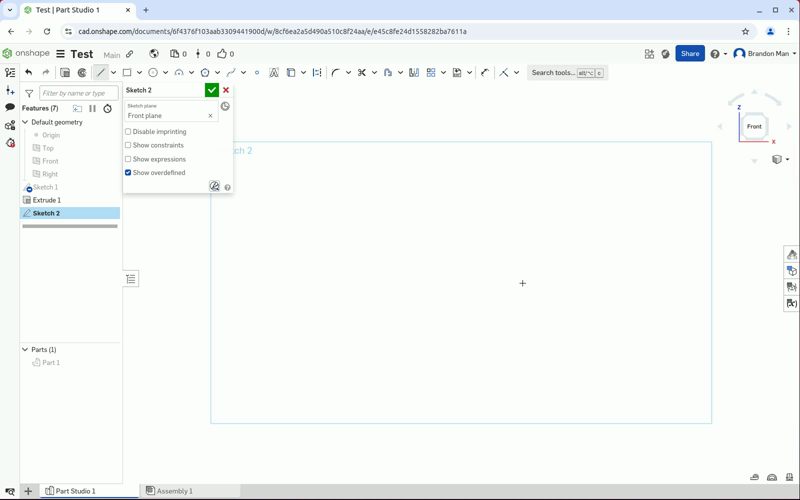
key_down(shift)
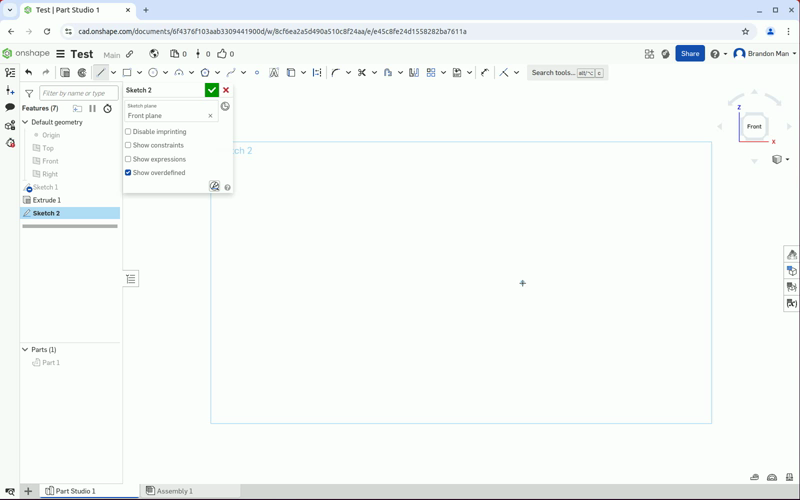
mouse_move(552, 282)
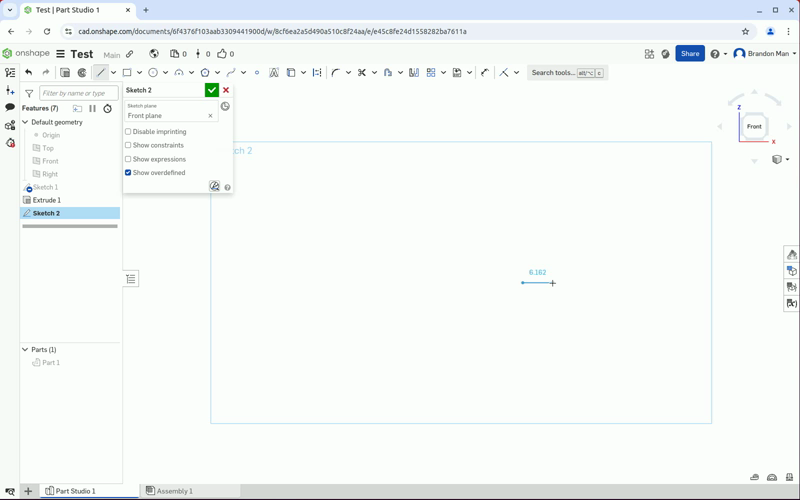
mouse_move(531, 282)
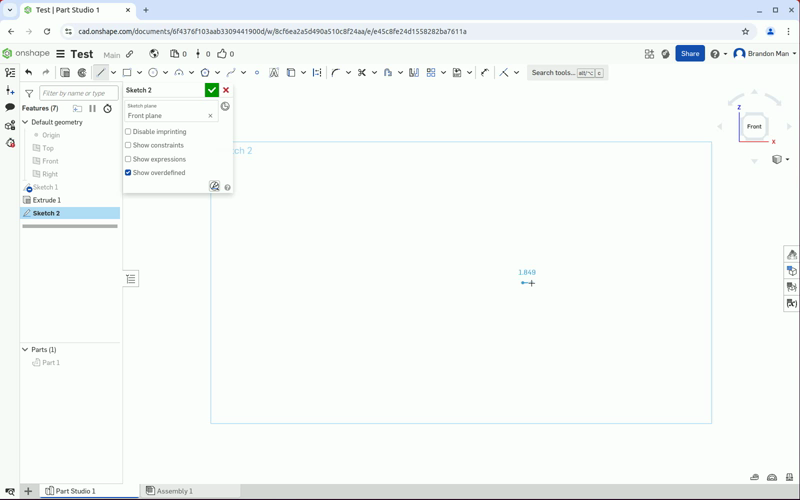
click(531, 282)
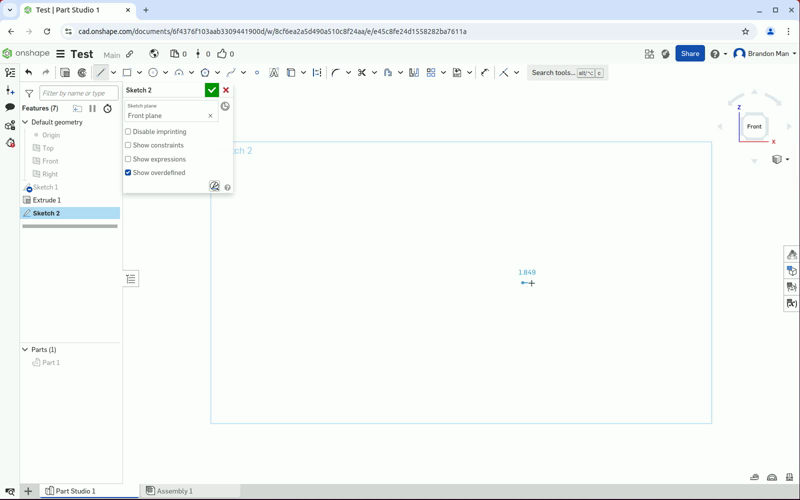
key_up(shift)
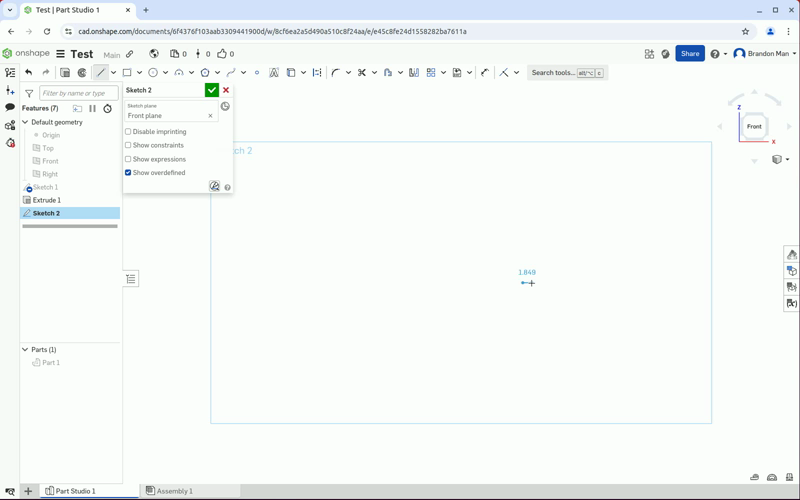
key_down(shift)
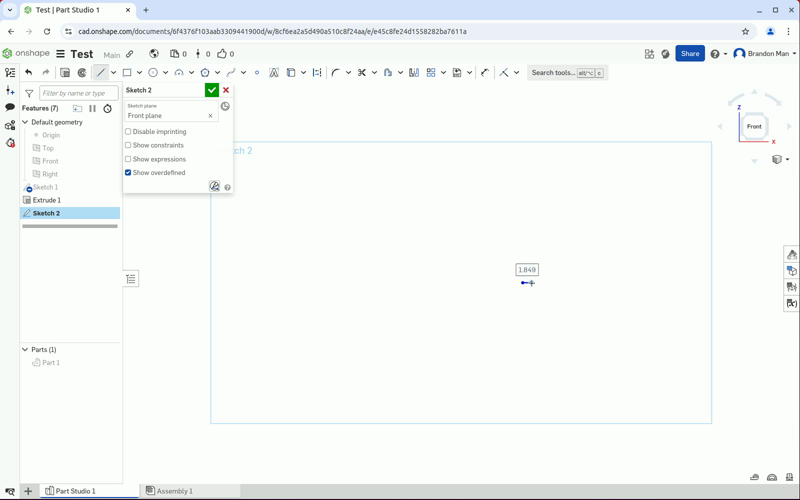
mouse_move(561, 282)
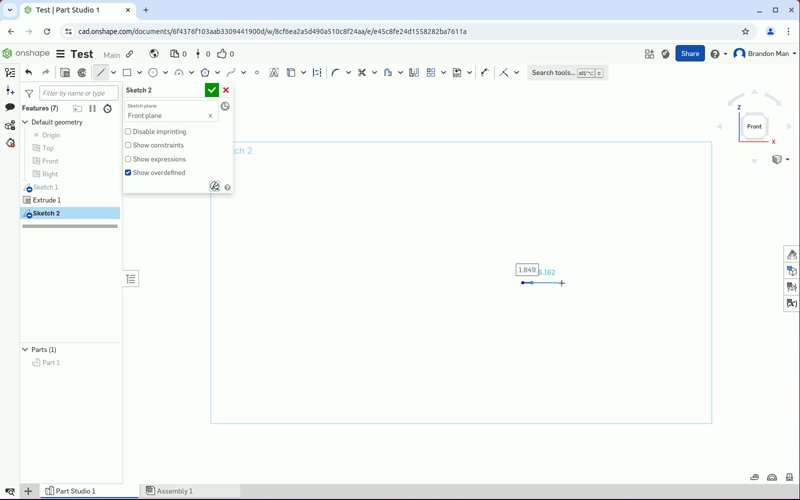
mouse_move(531, 265)
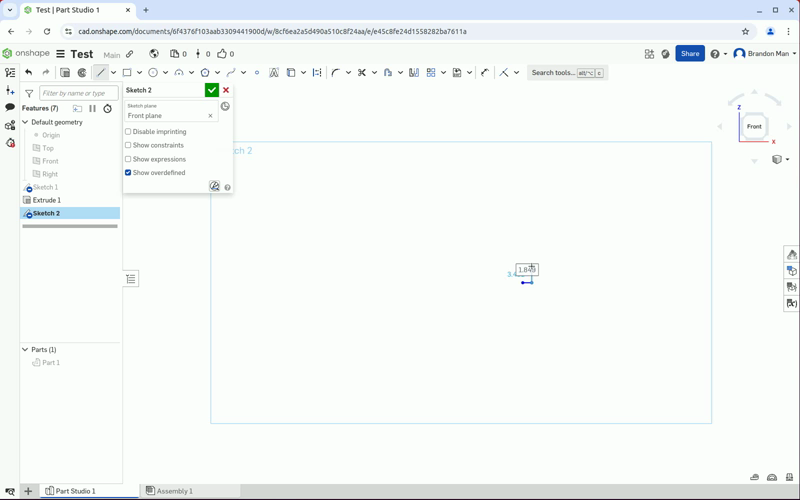
click(531, 265)
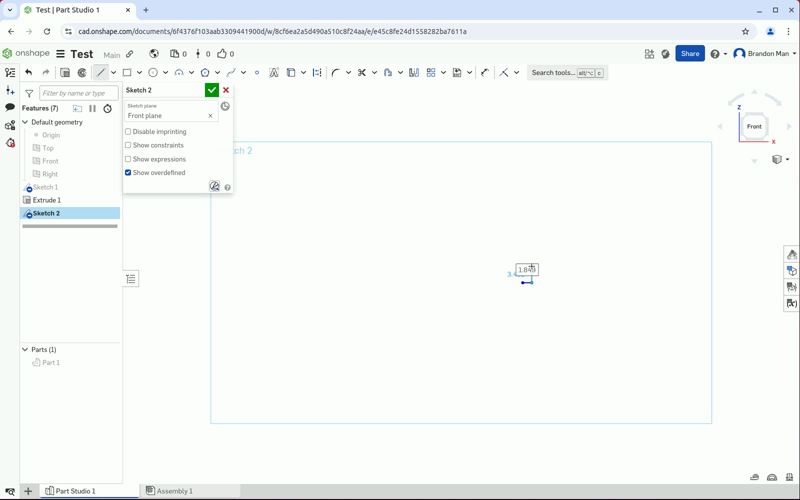
key_up(shift)
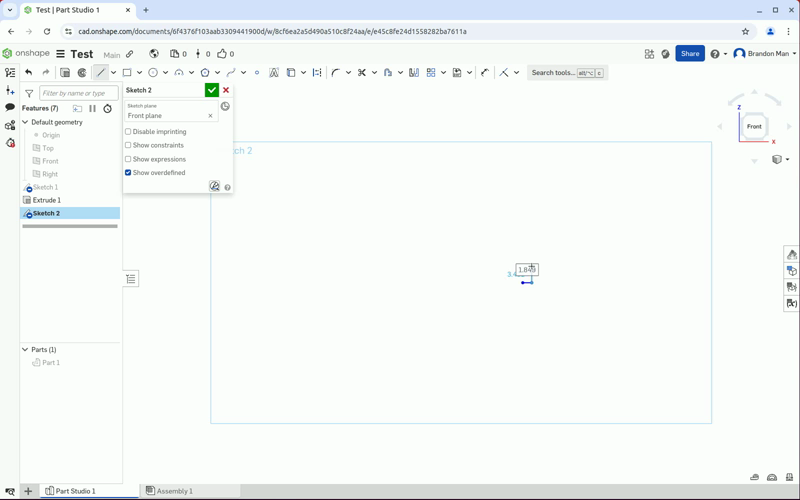
key_down(shift)
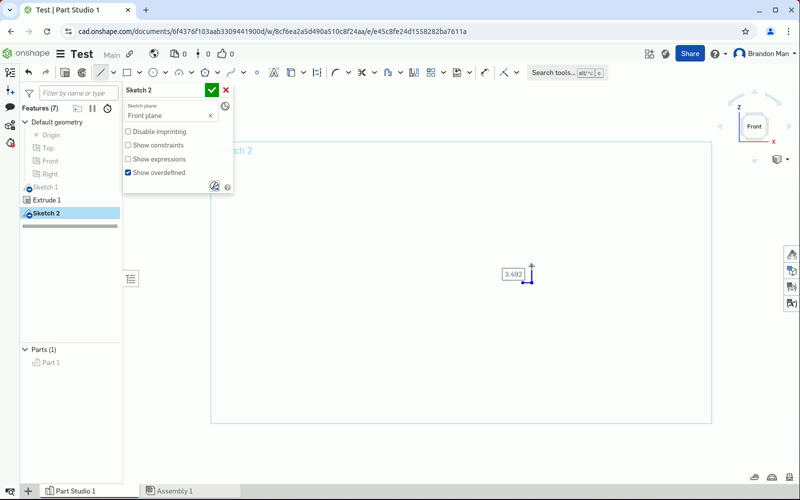
mouse_move(561, 265)
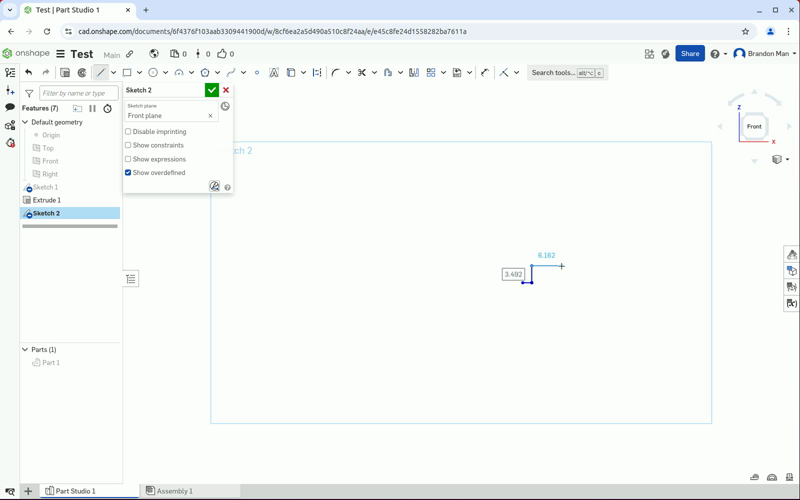
mouse_move(522, 265)
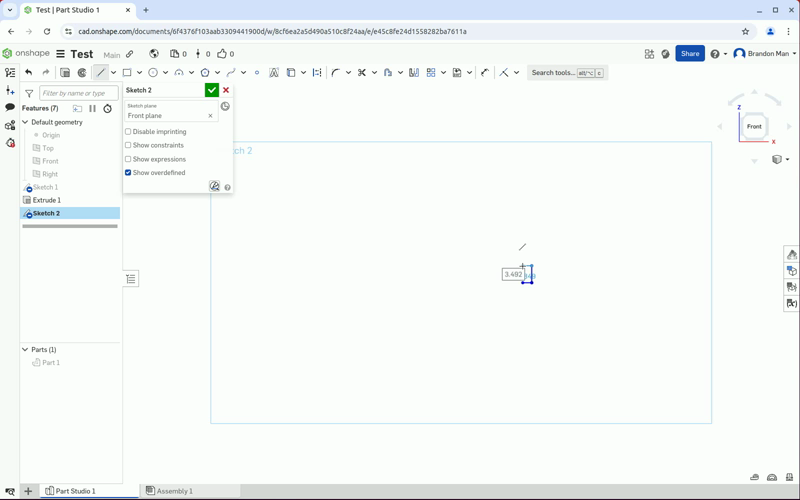
click(522, 265)
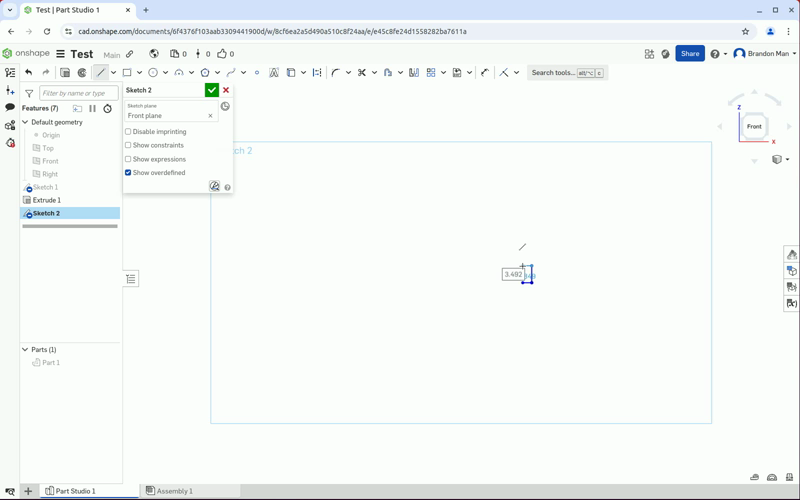
key_up(shift)
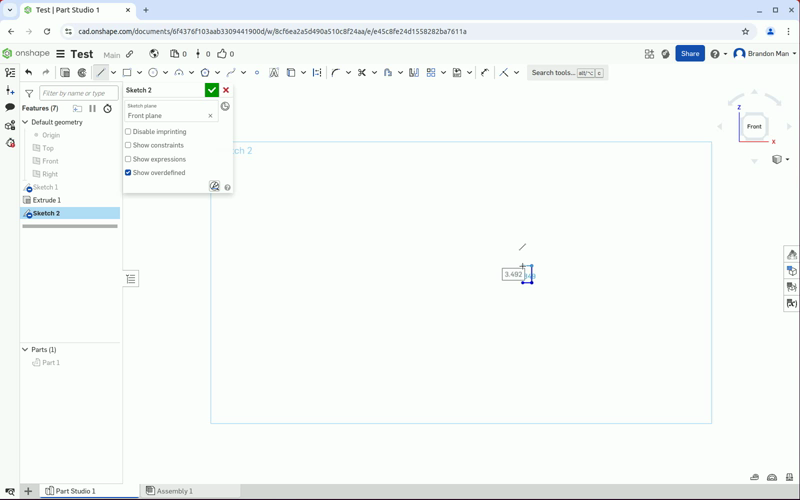
mouse_move(552, 265)
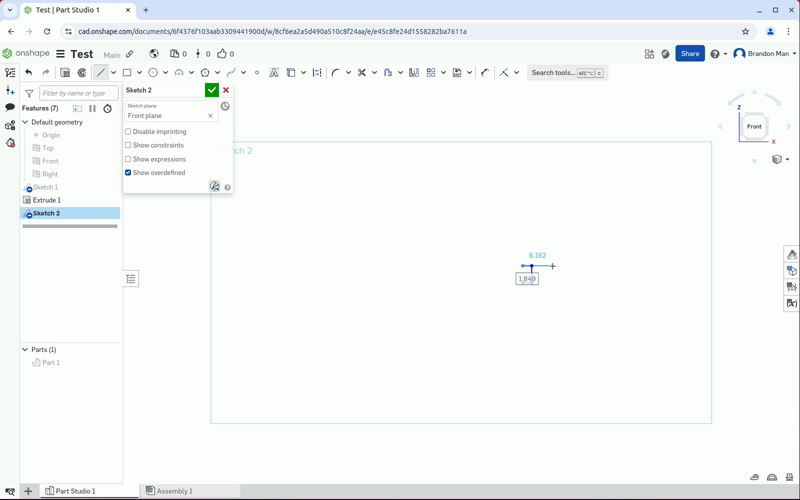
key_down(shift)
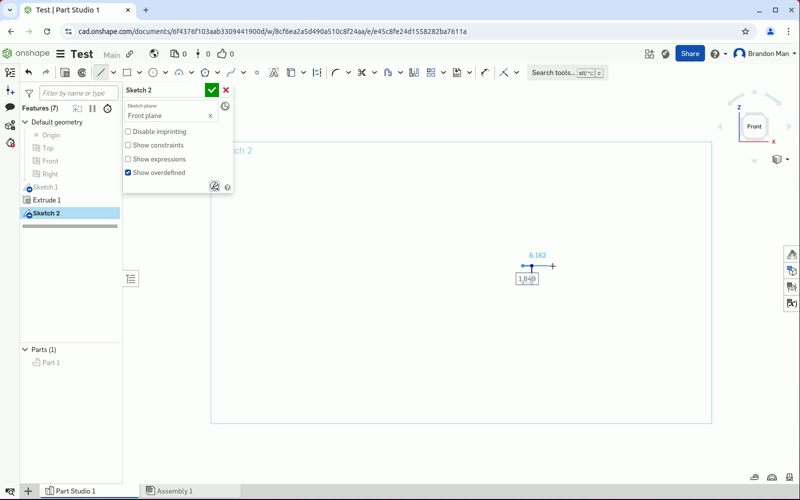
mouse_move(522, 282)
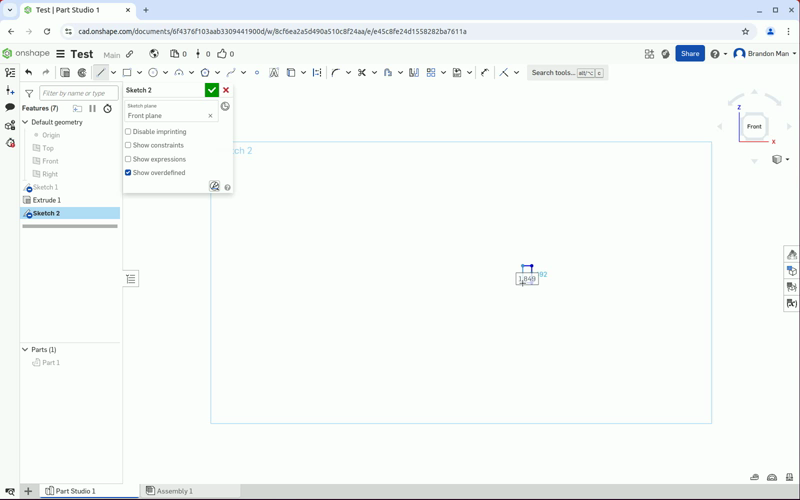
key_up(shift)
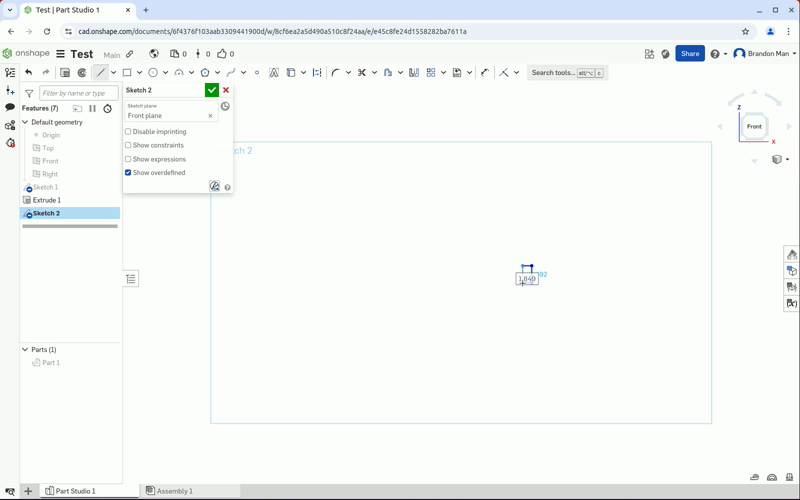
click(522, 282)
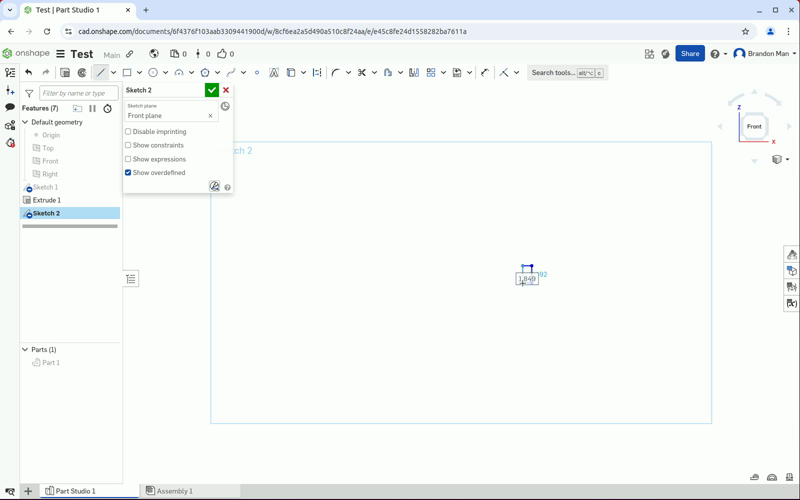
key(esc)
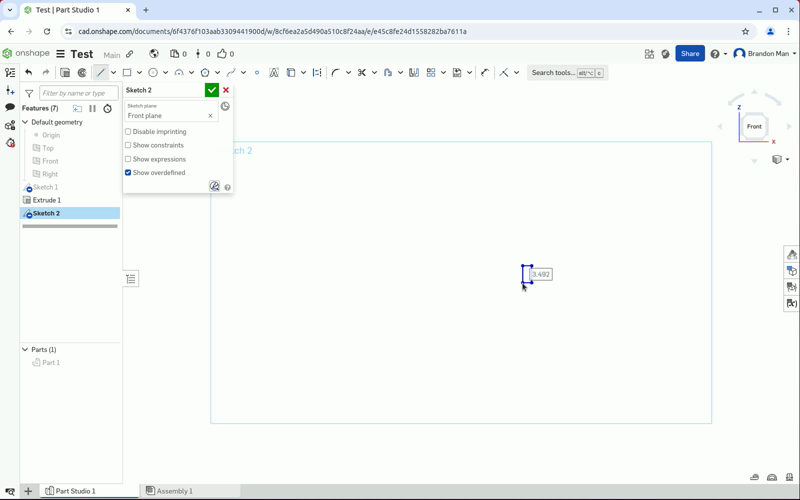
mouse_move(530, 268)
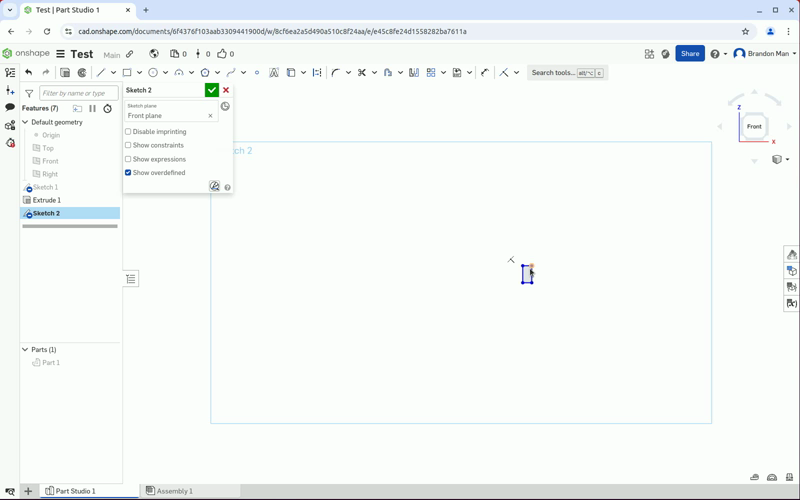
scroll(6)
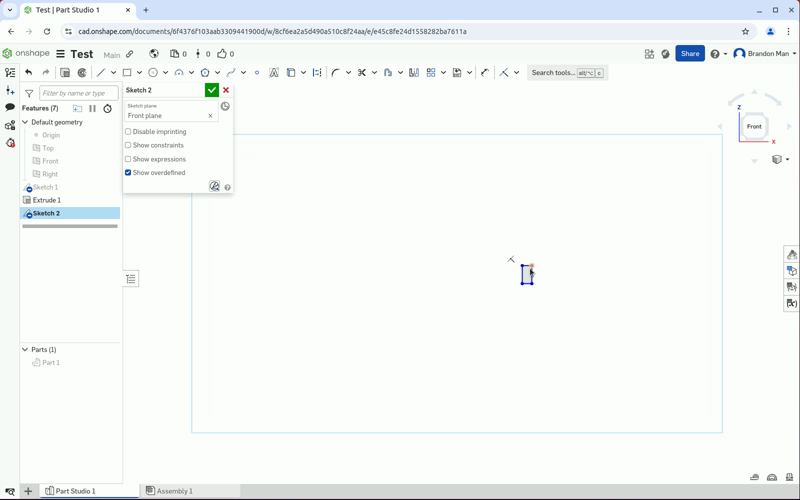
scroll(6)
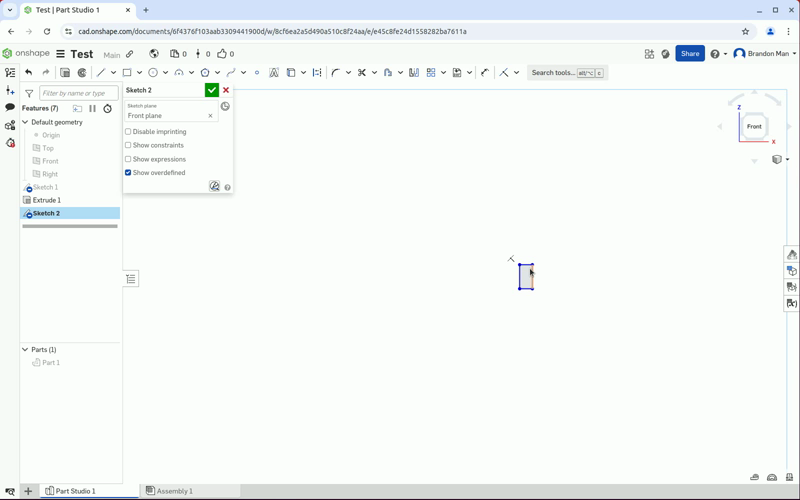
scroll(6)
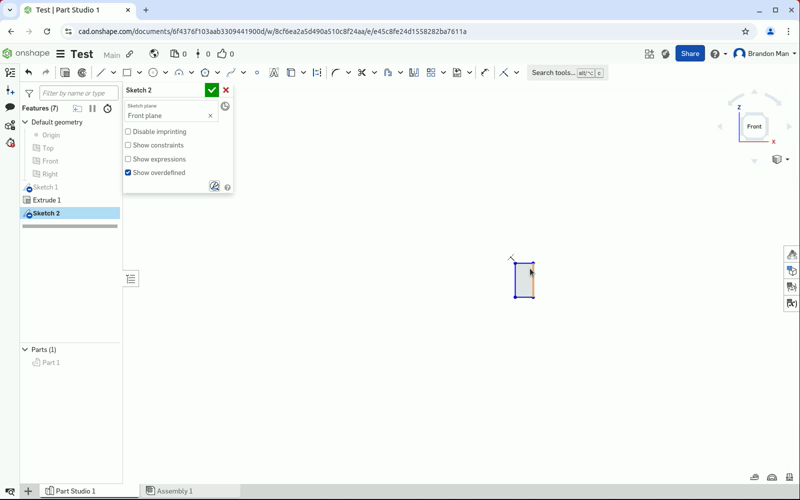
scroll(6)
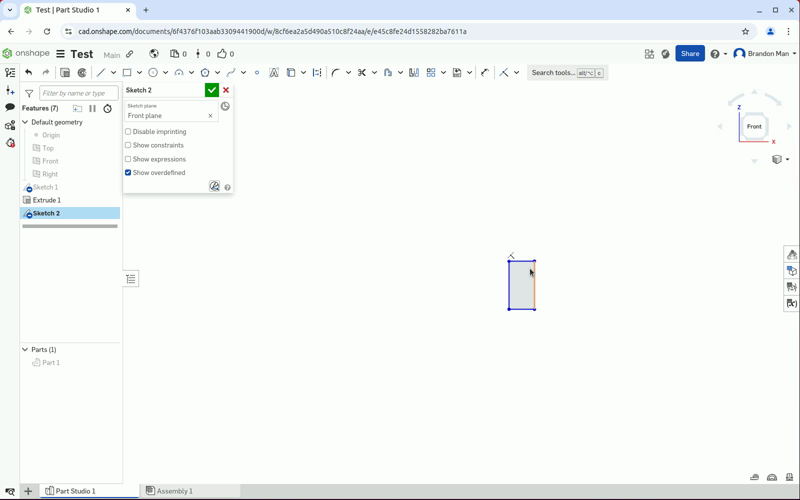
scroll(6)
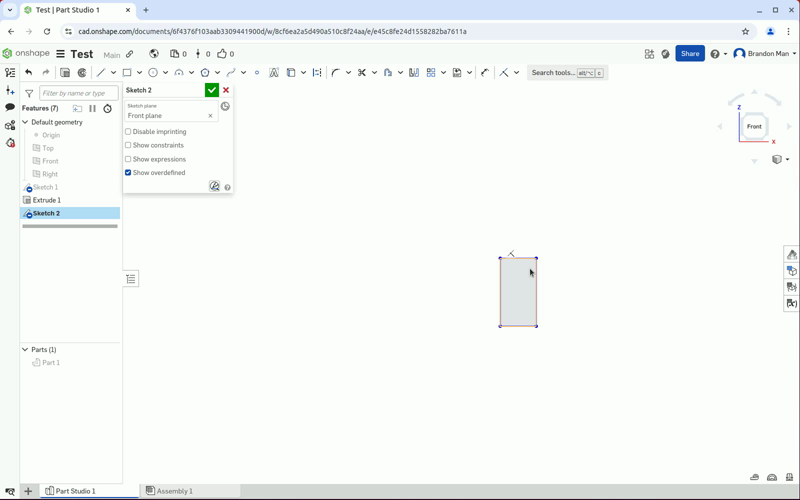
scroll(6)
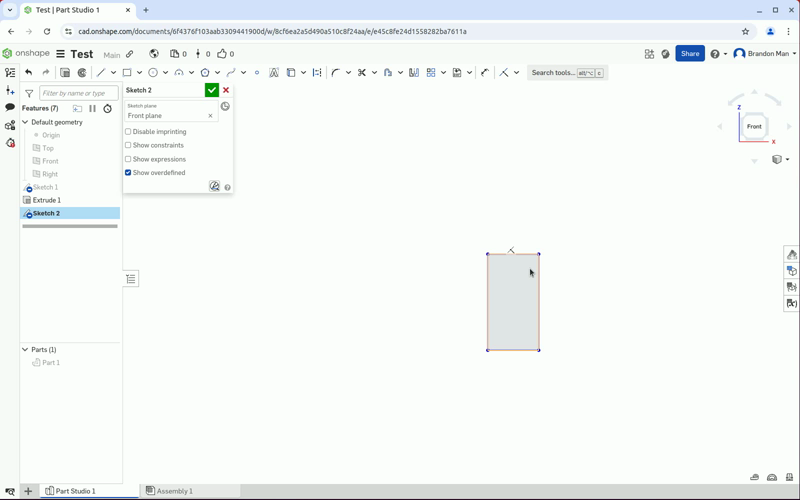
scroll(6)
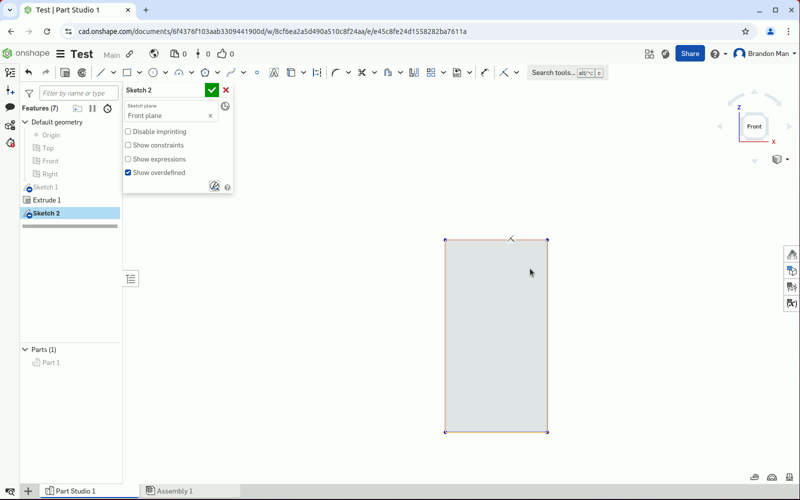
click(530, 268)
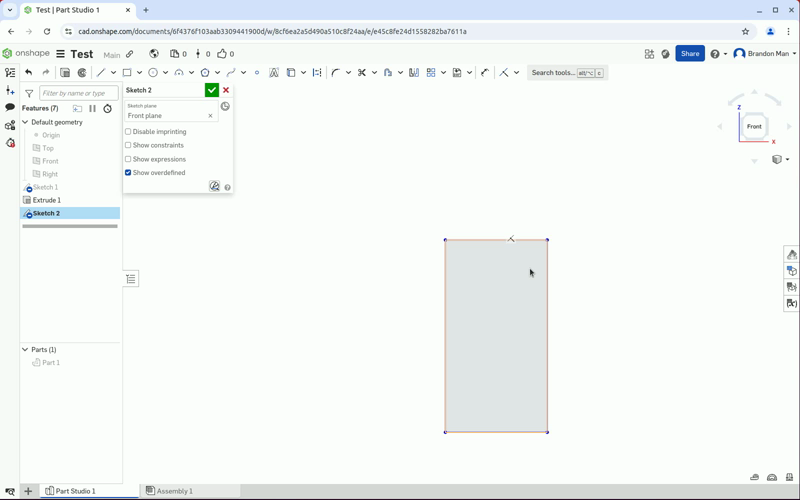
scroll(-6)
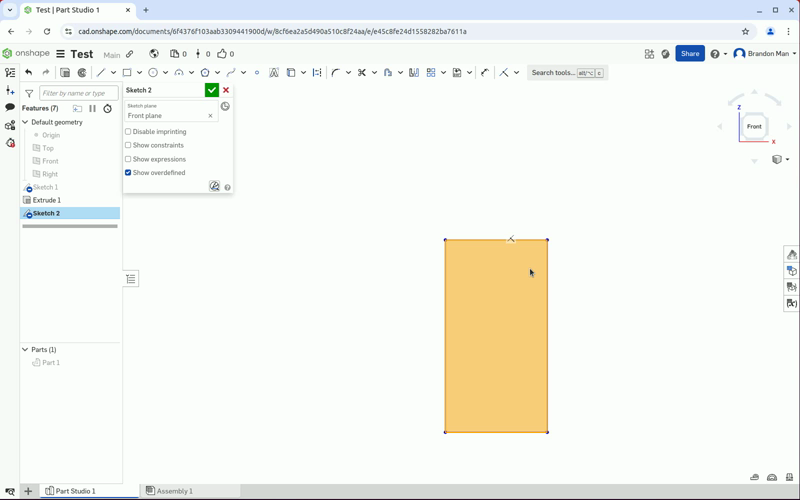
scroll(-6)
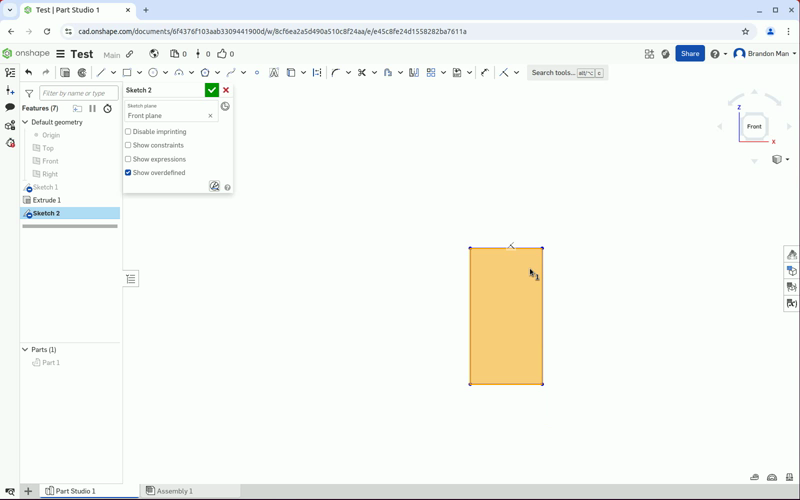
scroll(-6)
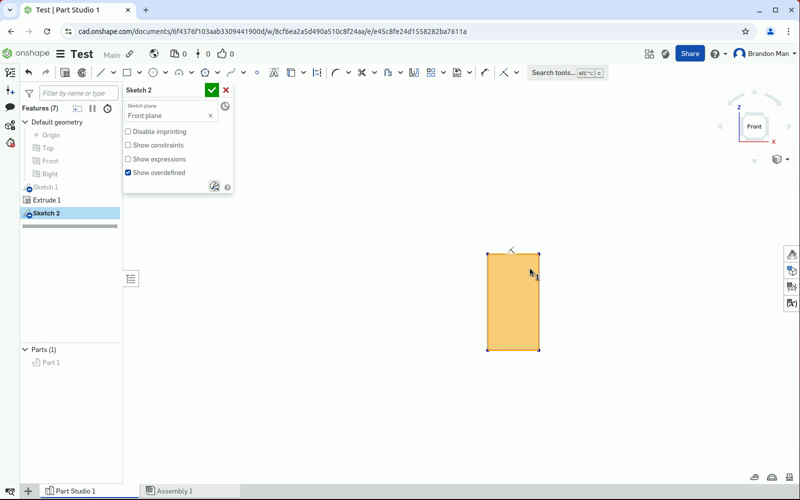
scroll(-6)
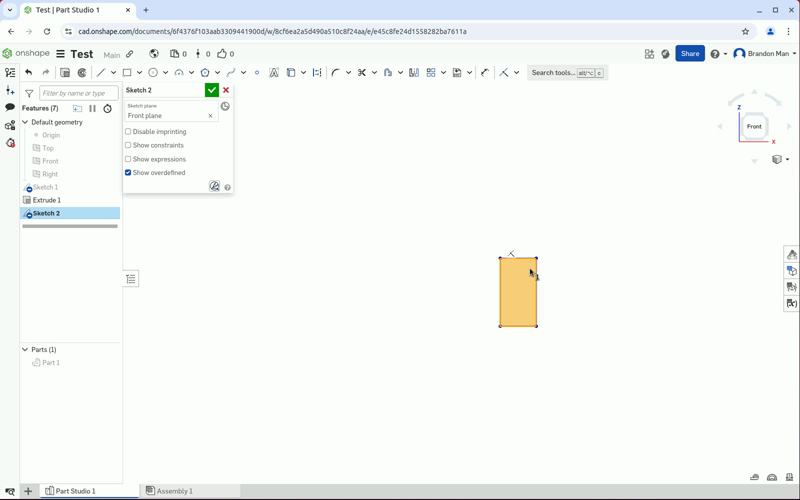
scroll(-6)
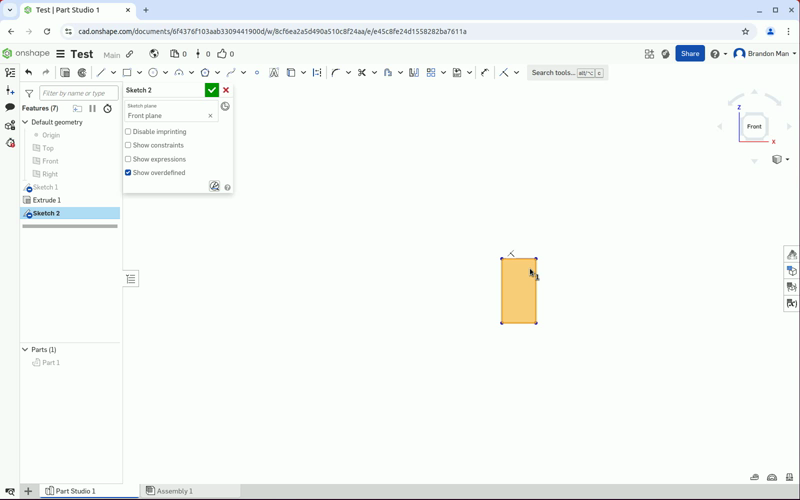
scroll(-6)
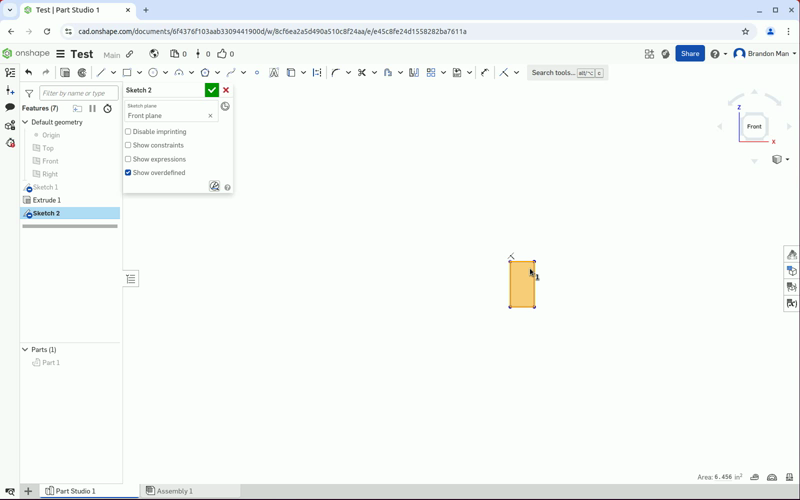
scroll(-6)
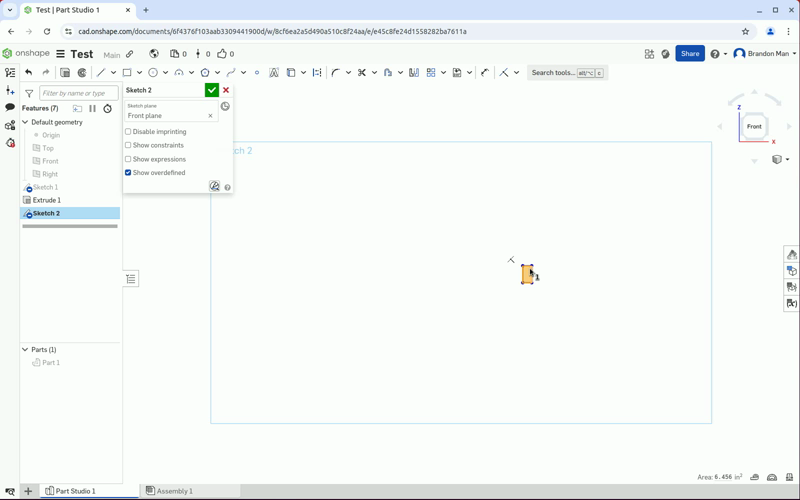
mouse_move(73, 352)
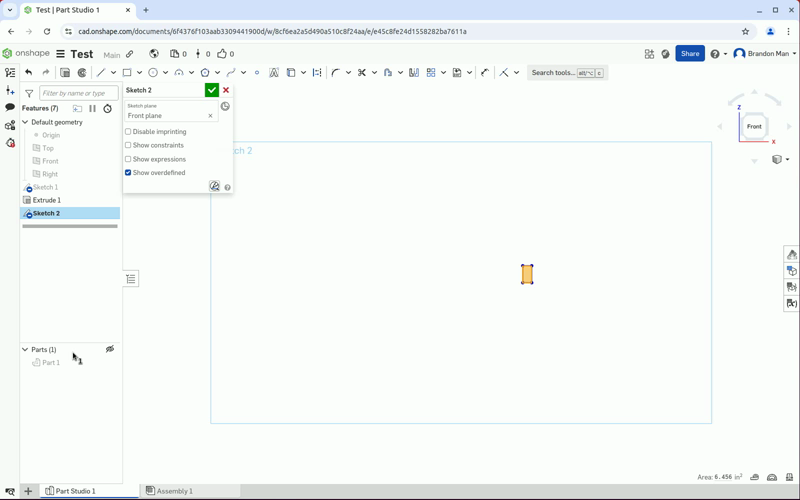
key(shift+y)
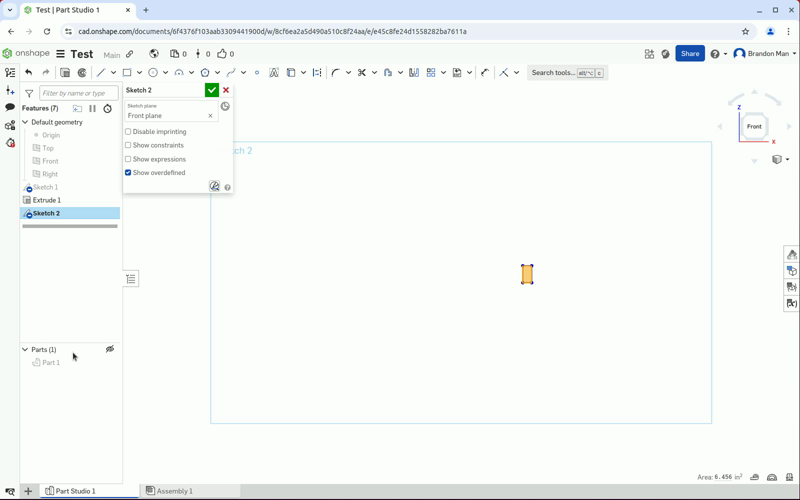
key(shift+e)
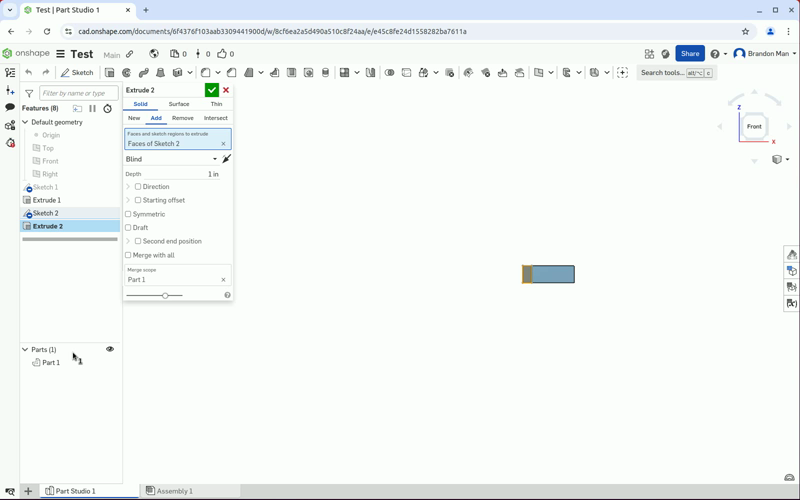
mouse_move(143, 106)
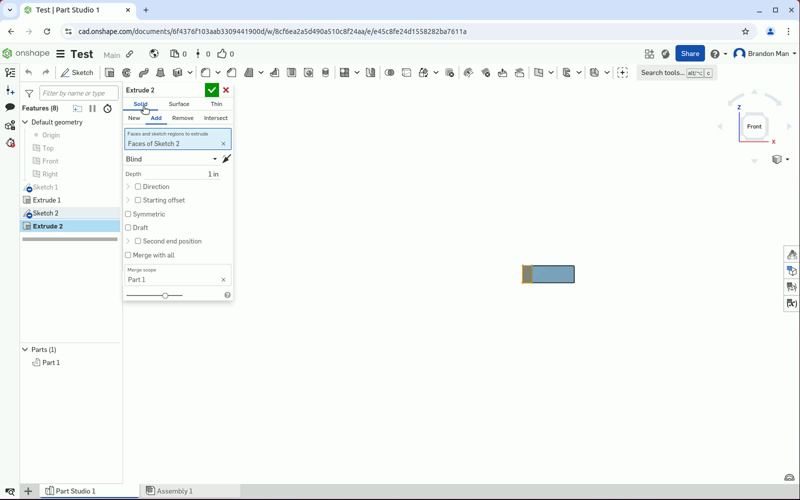
click(143, 106)
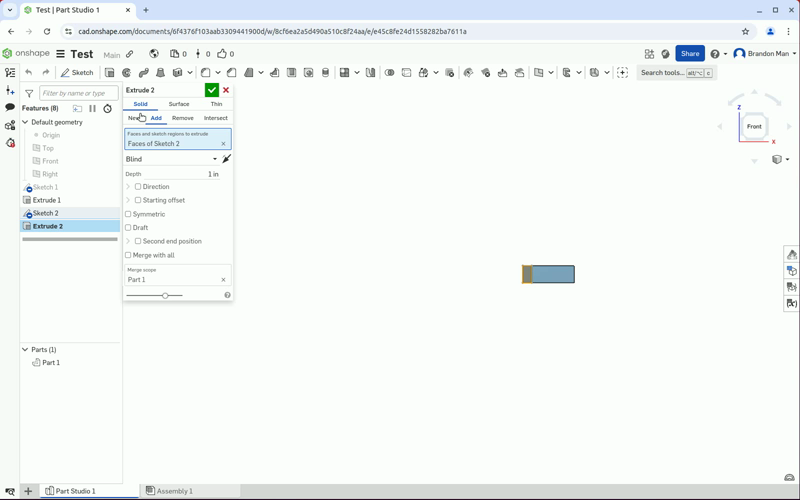
mouse_move(137, 120)
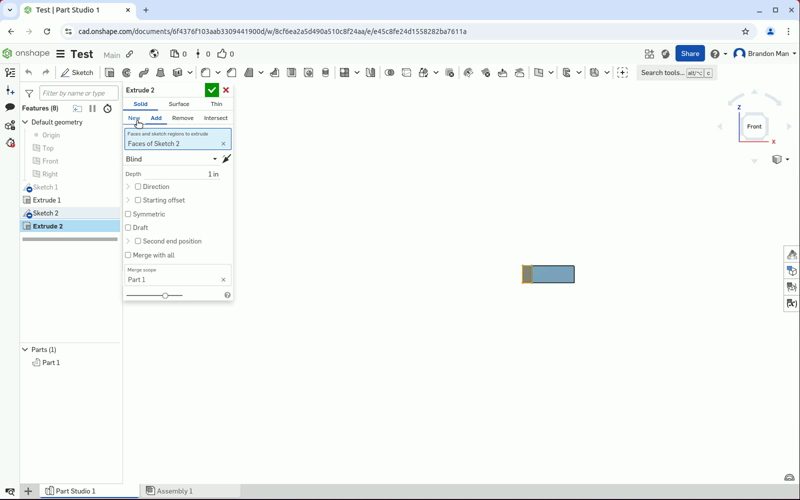
click(137, 120)
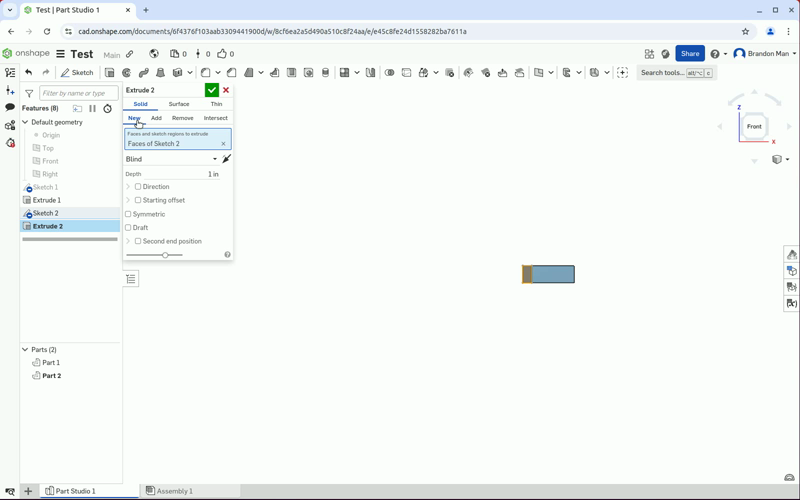
key(tab, 4)
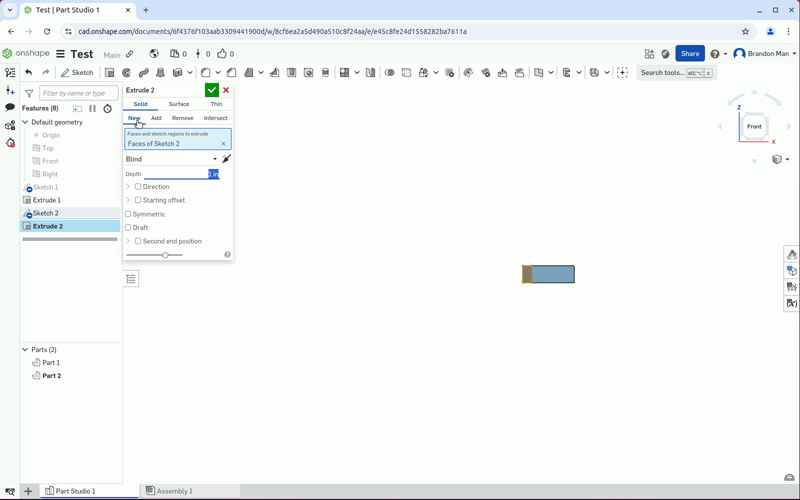
text(-5.296)
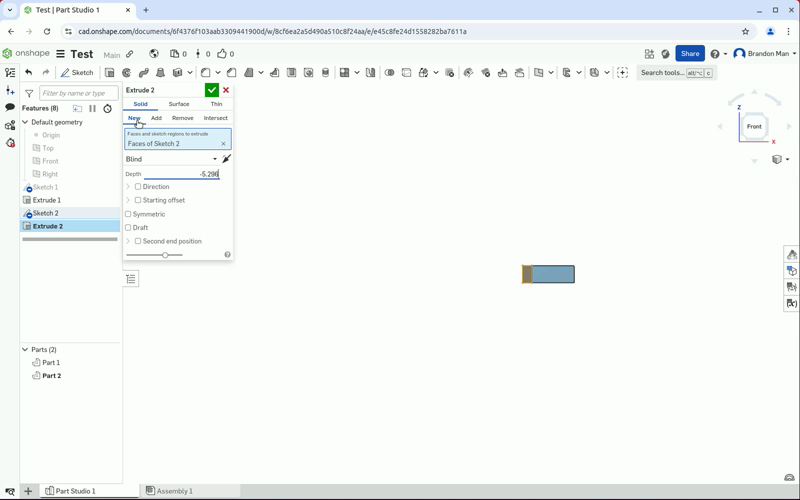
key(enter)
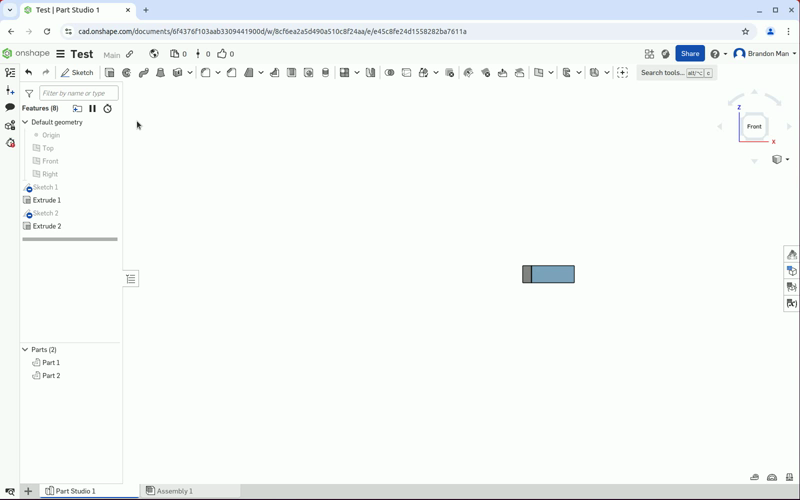
key(shift+h)
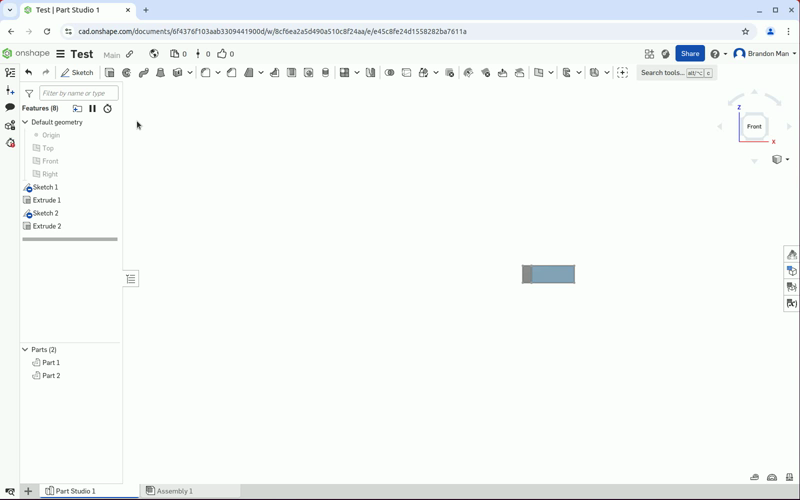
key(shift+h)
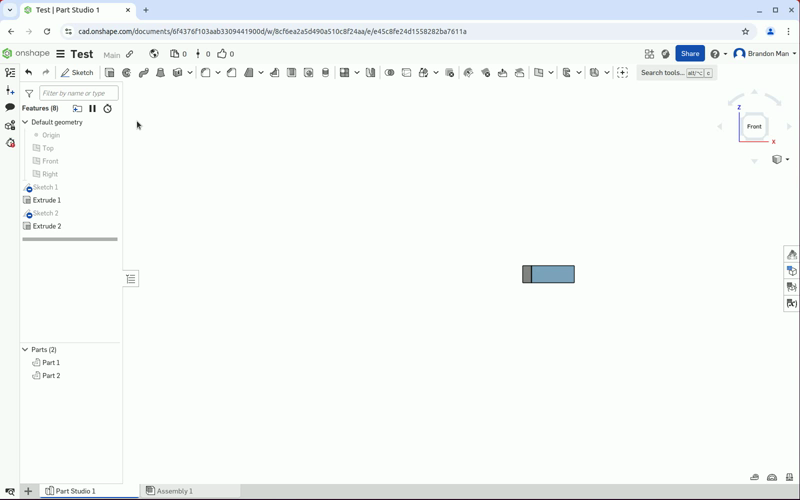
mouse_move(73, 189)
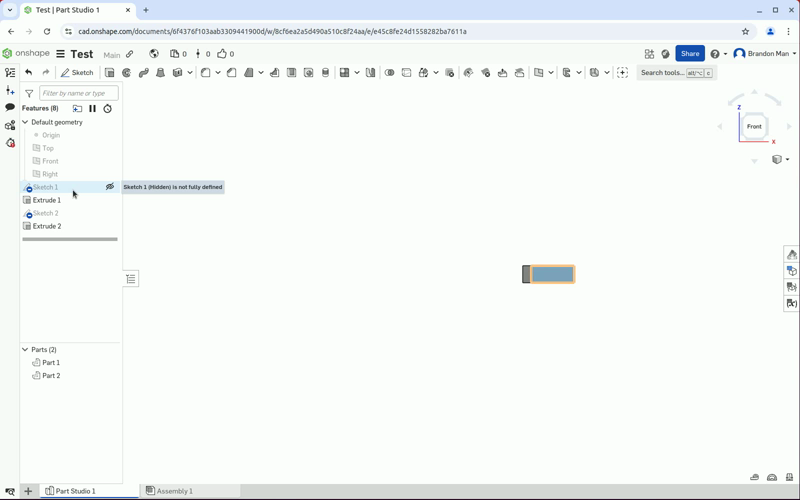
click(73, 189)
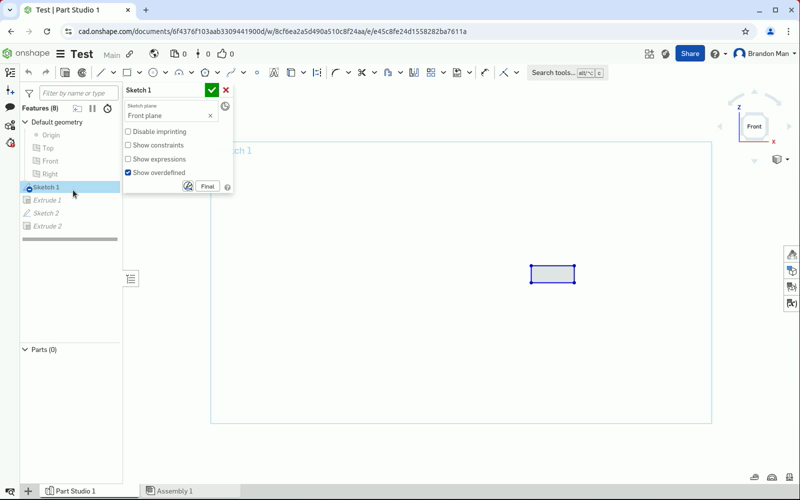
mouse_move(229, 92)
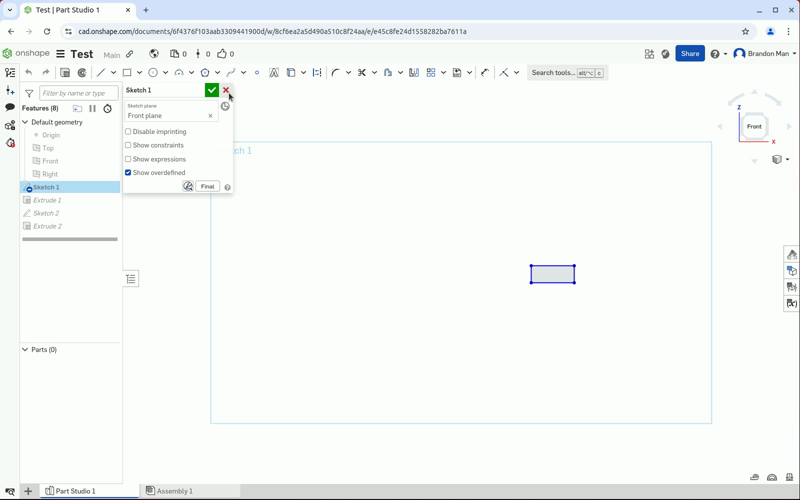
click(229, 92)
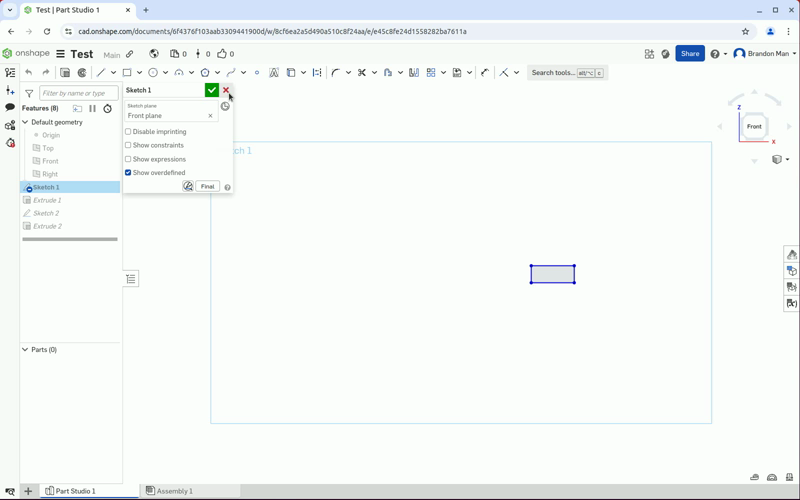
key(shift+s)
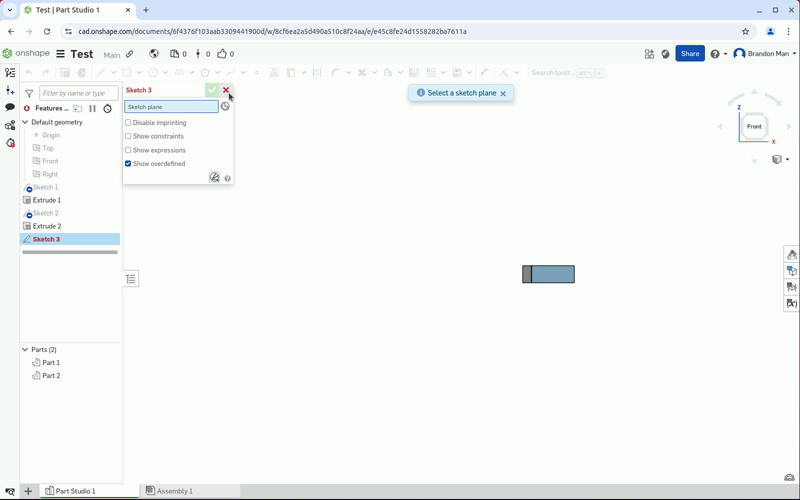
mouse_move(73, 163)
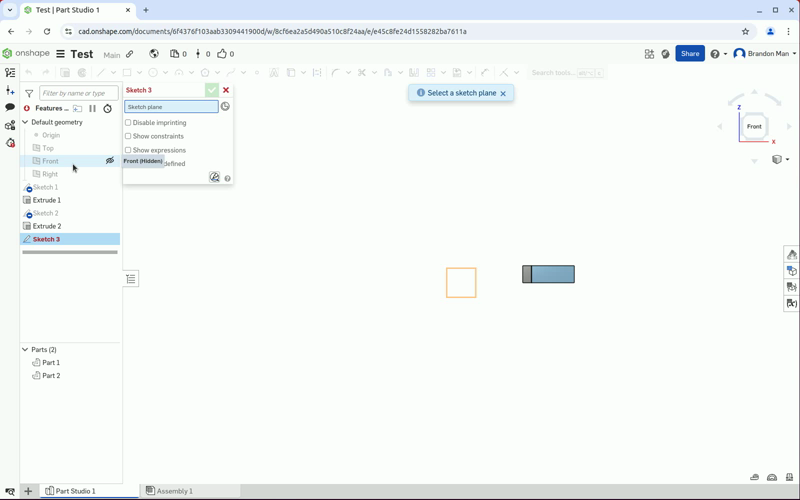
click(73, 163)
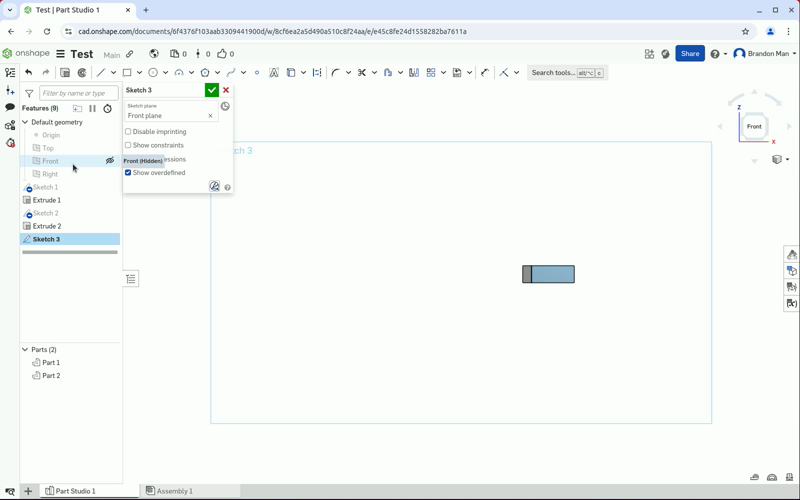
mouse_move(73, 352)
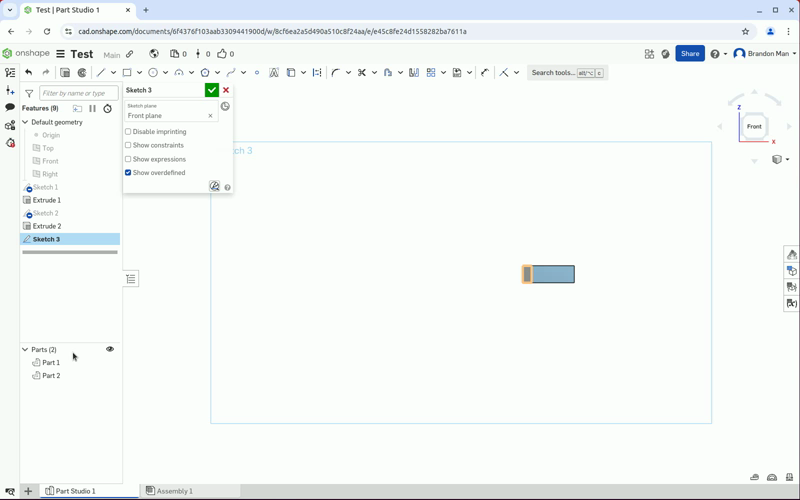
key(y)
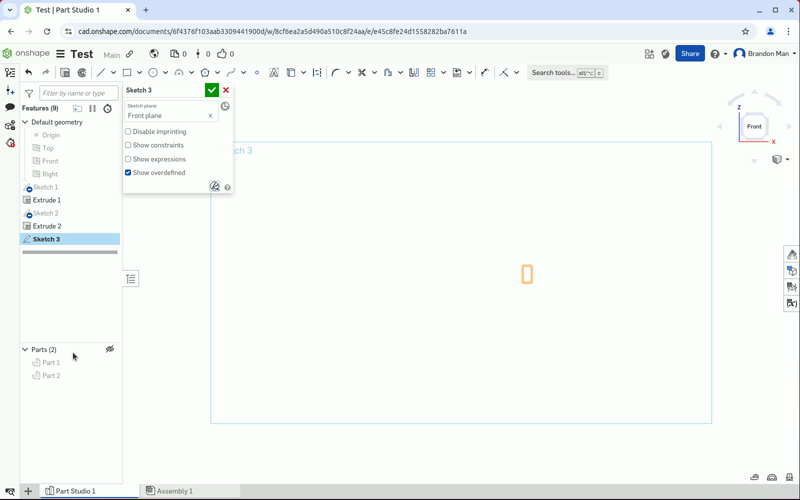
key(l)
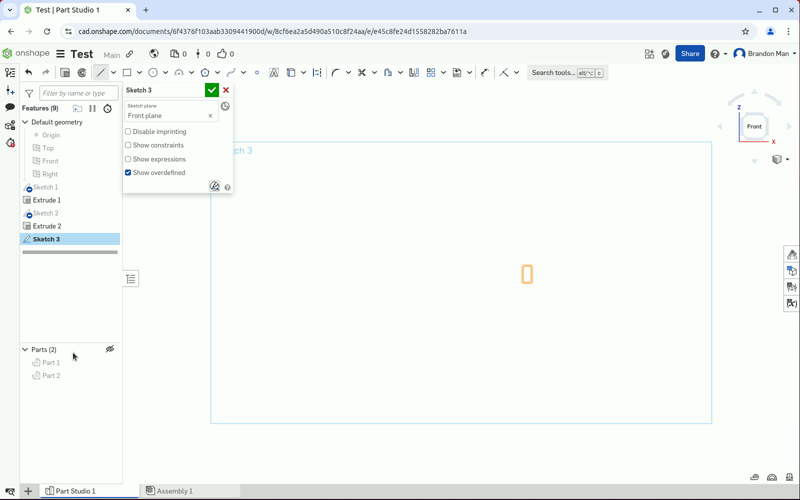
key_down(shift)
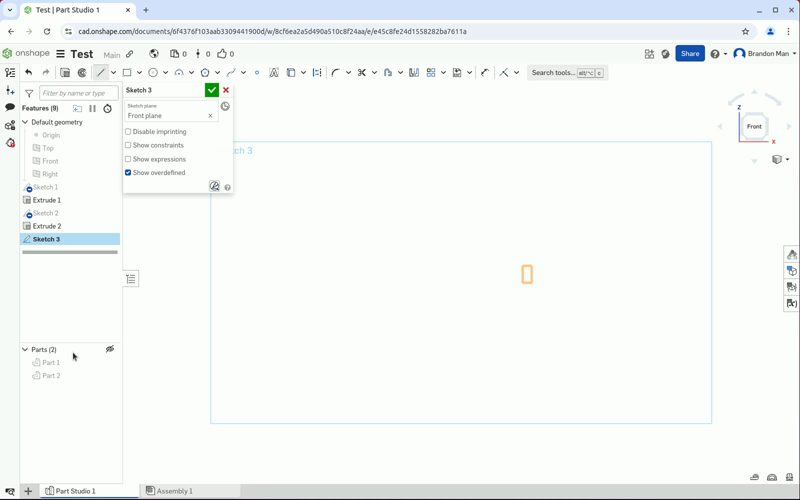
mouse_move(531, 282)
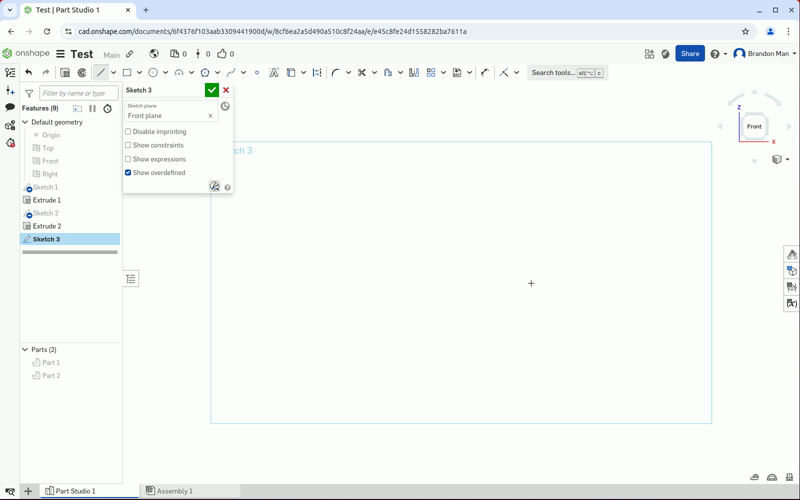
click(531, 282)
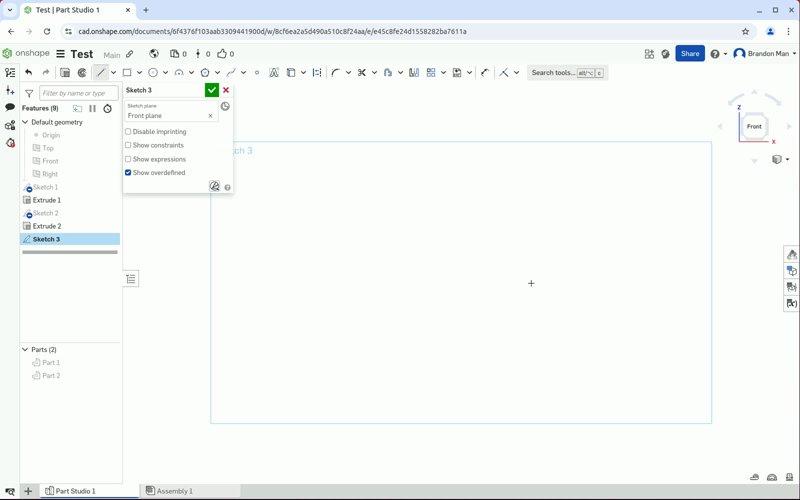
key_up(shift)
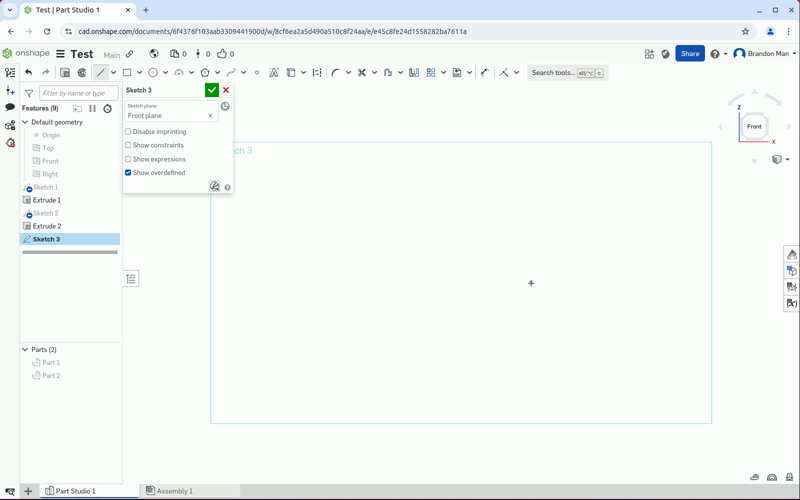
key_down(shift)
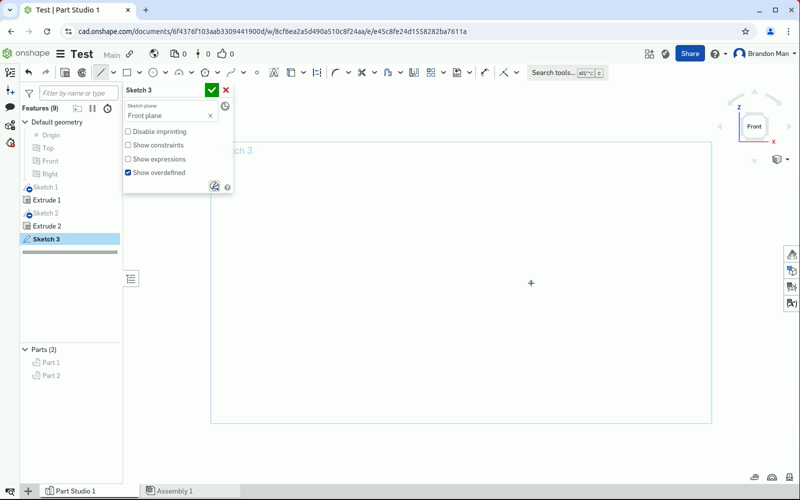
mouse_move(561, 282)
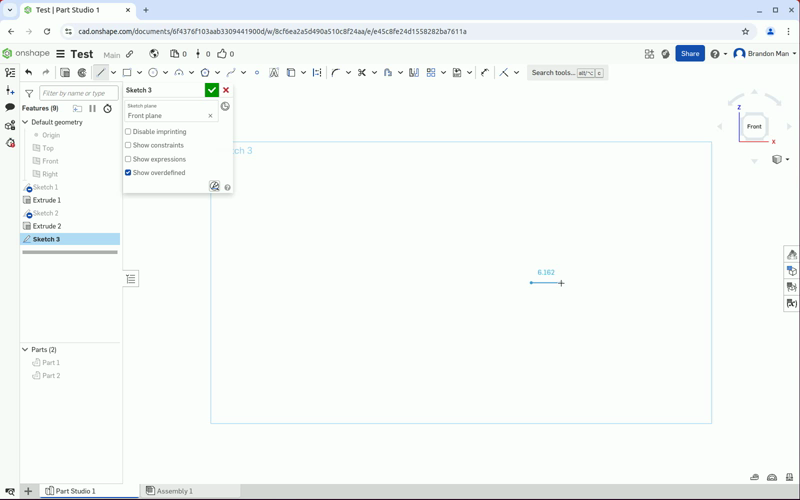
mouse_move(574, 282)
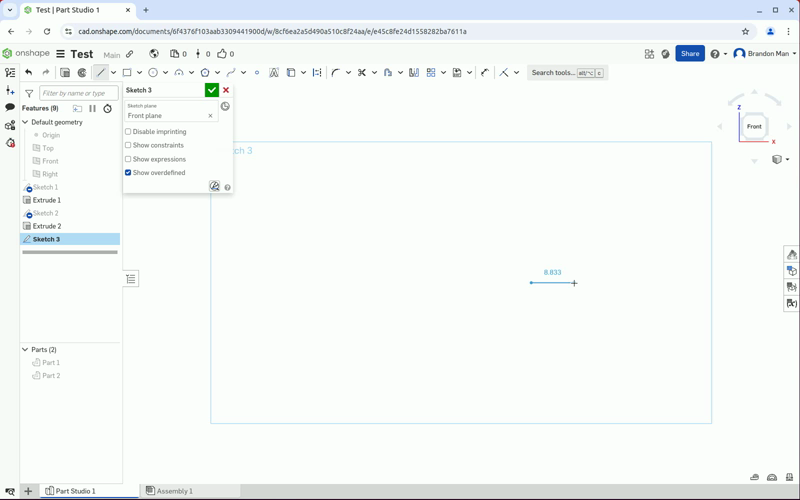
click(574, 282)
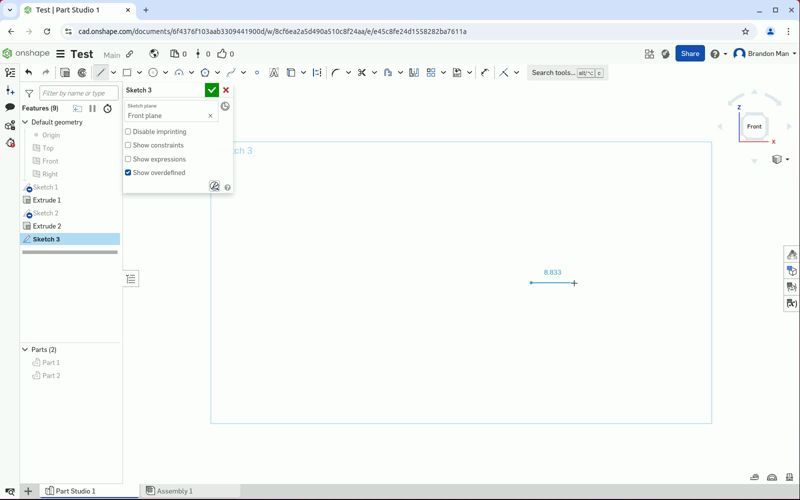
key_up(shift)
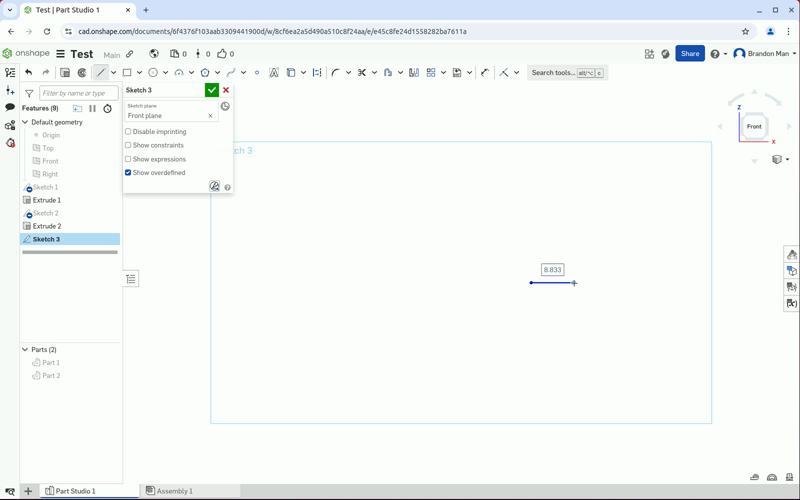
key_down(shift)
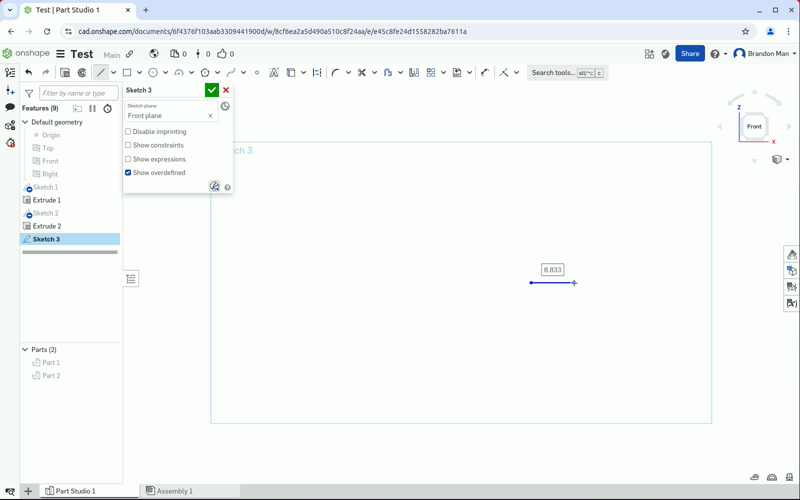
mouse_move(589, 282)
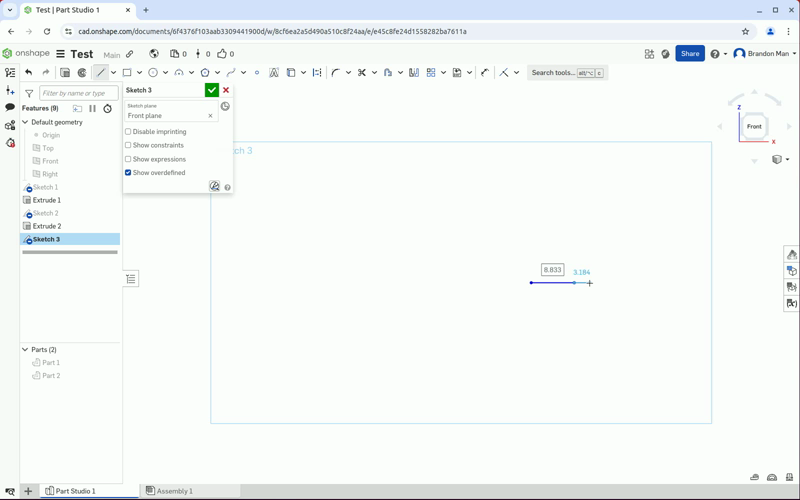
mouse_move(574, 265)
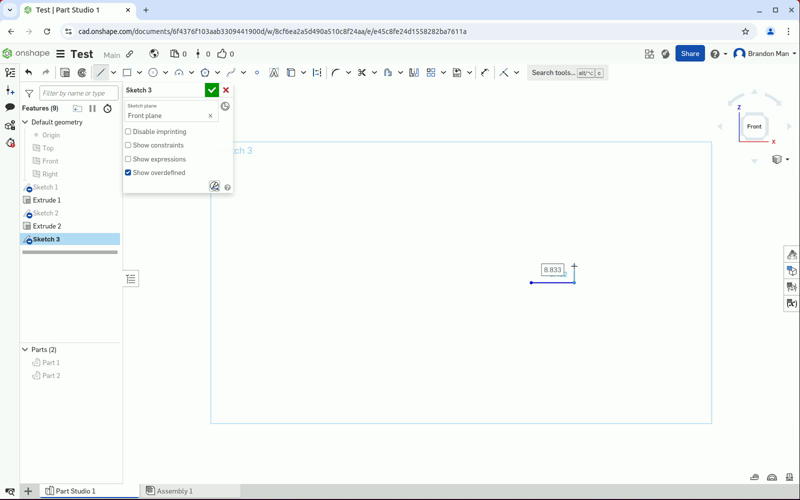
click(574, 265)
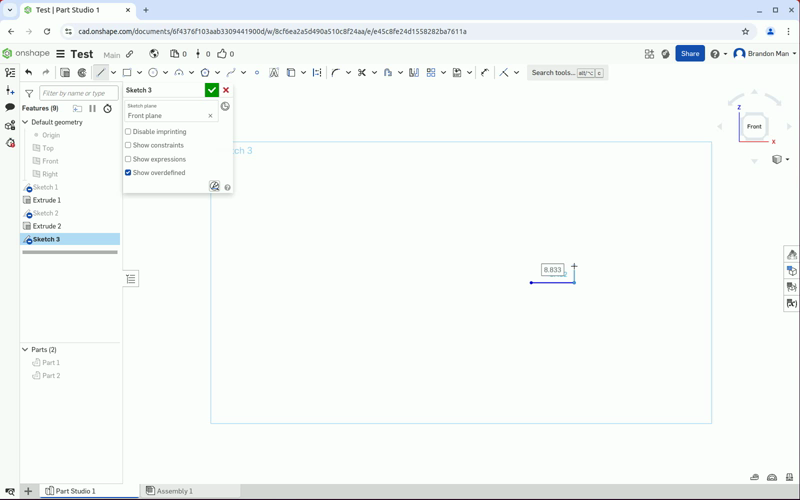
key_up(shift)
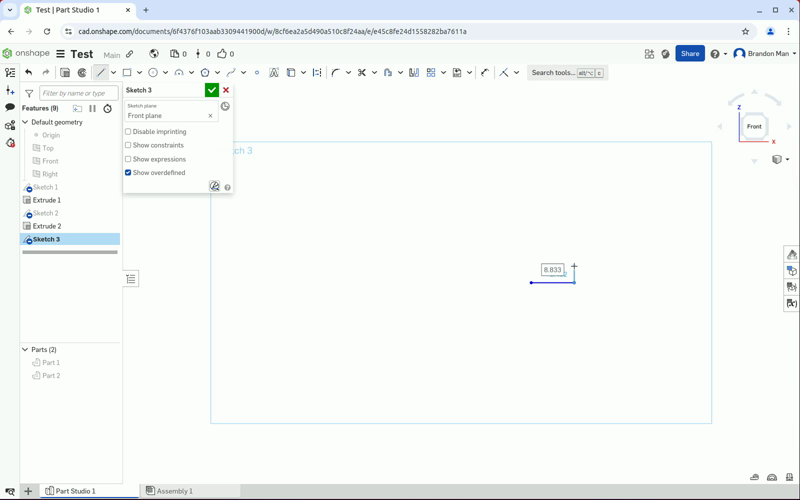
key_down(shift)
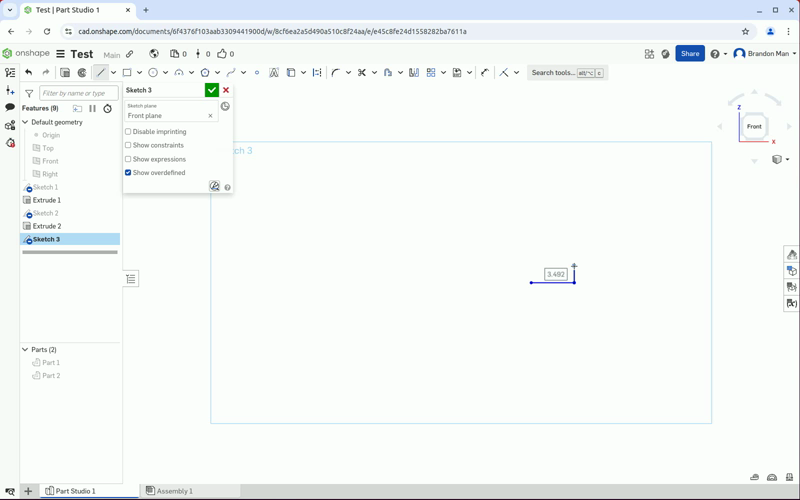
mouse_move(589, 265)
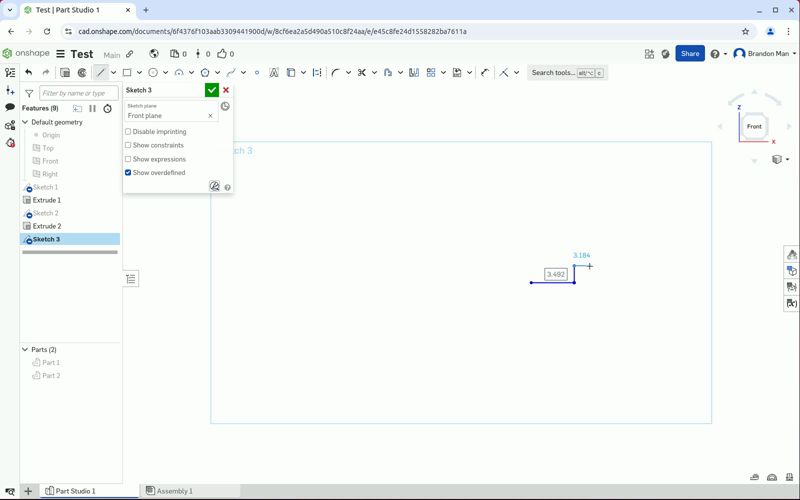
mouse_move(531, 265)
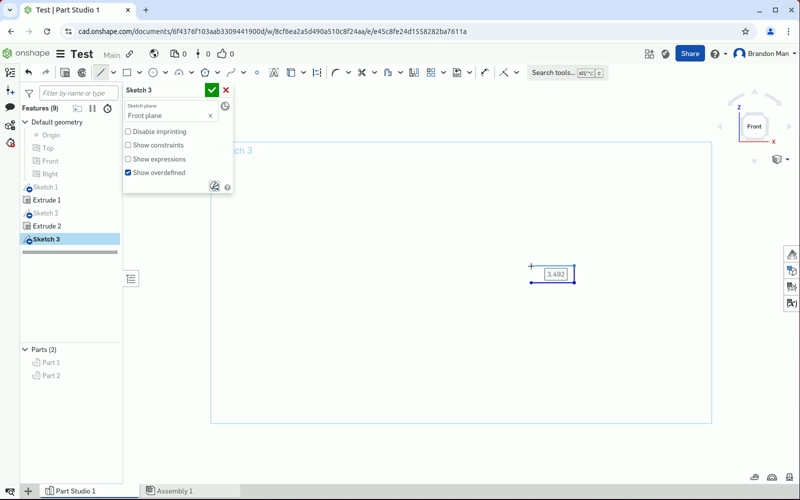
click(531, 265)
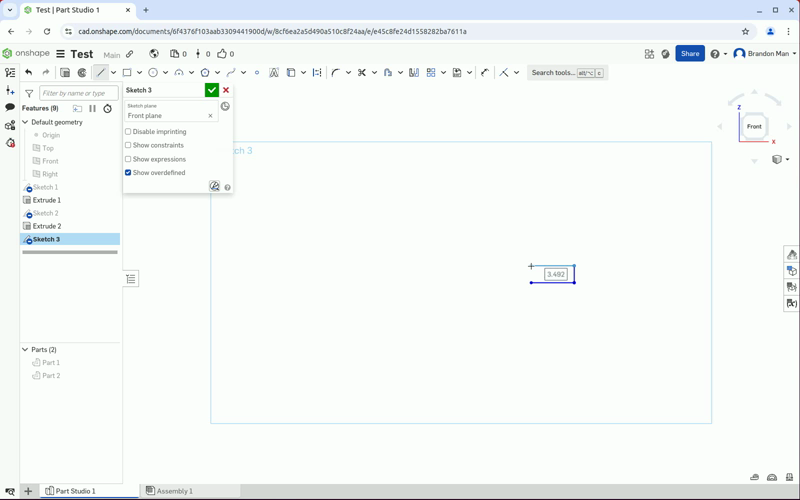
key_up(shift)
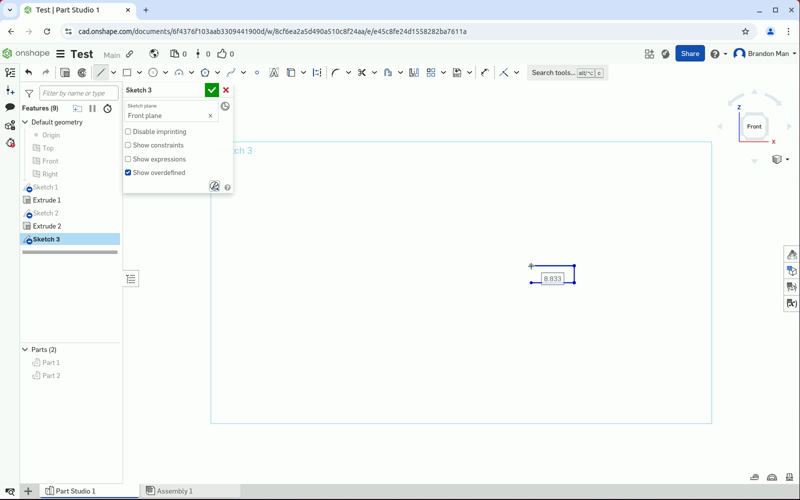
mouse_move(561, 265)
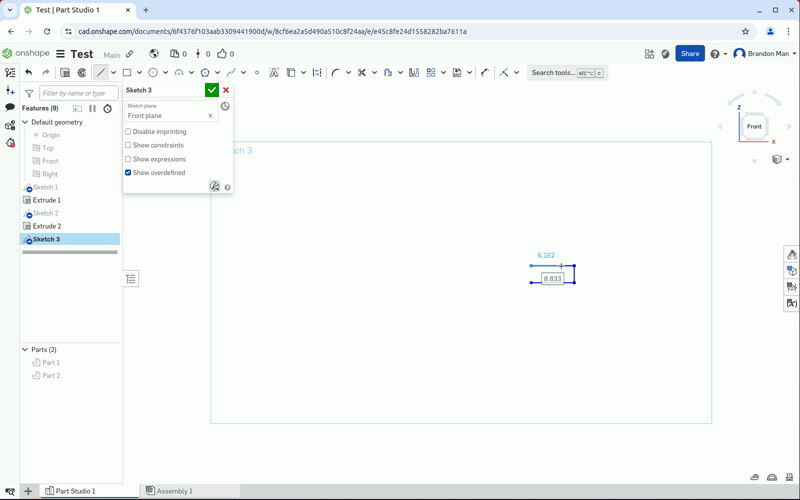
key_down(shift)
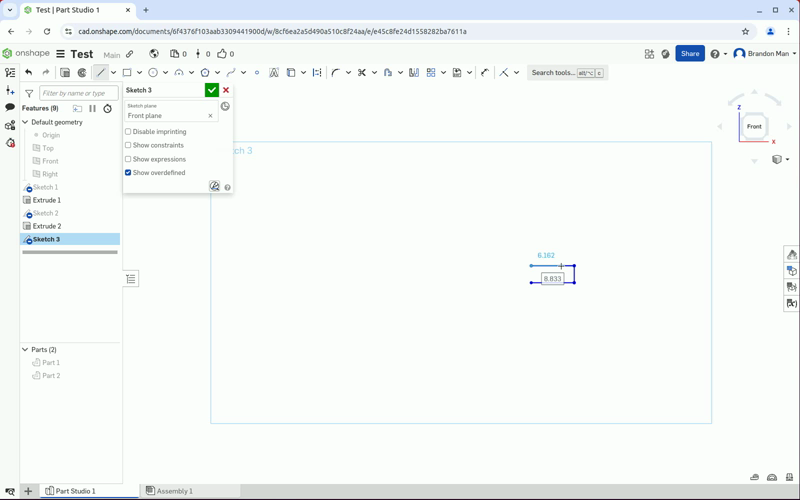
mouse_move(531, 282)
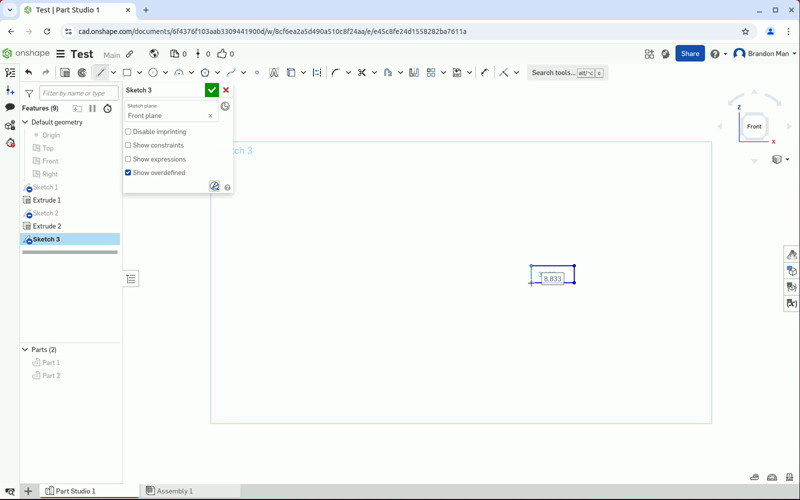
key_up(shift)
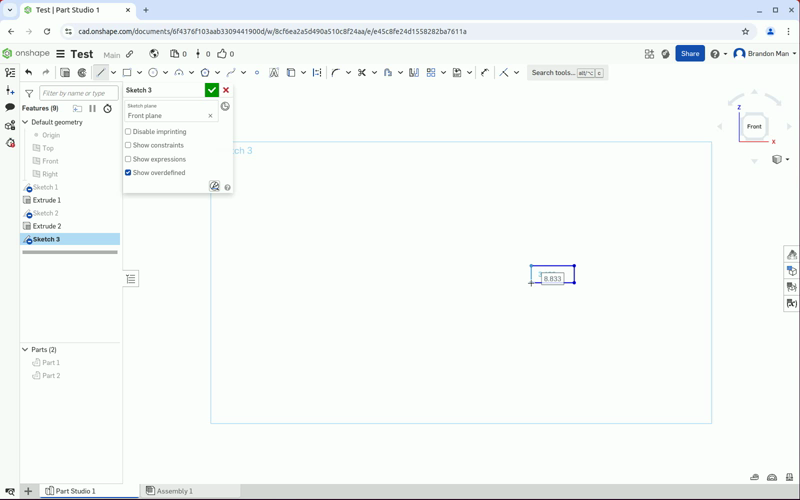
click(531, 282)
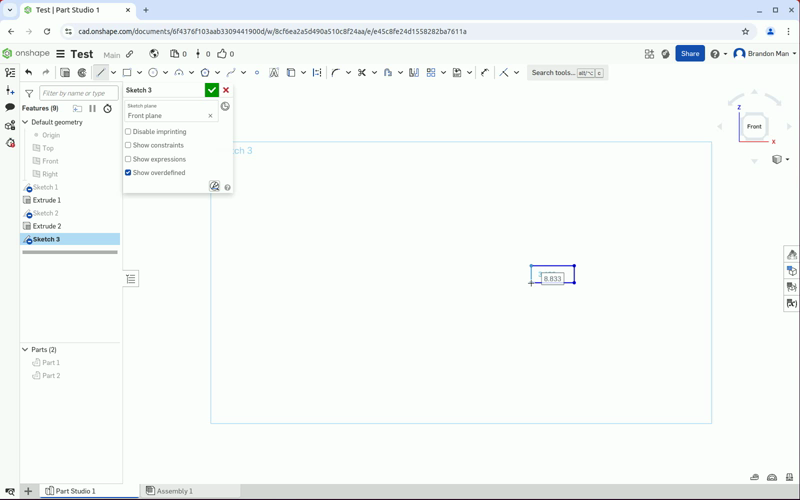
key(esc)
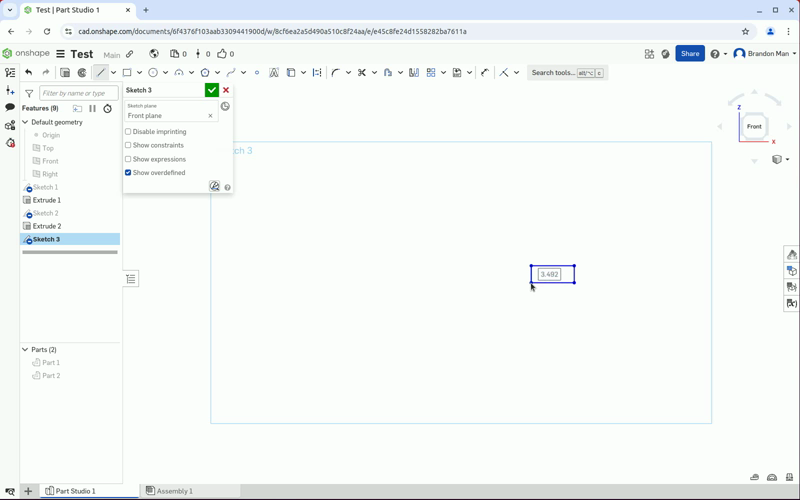
mouse_move(532, 270)
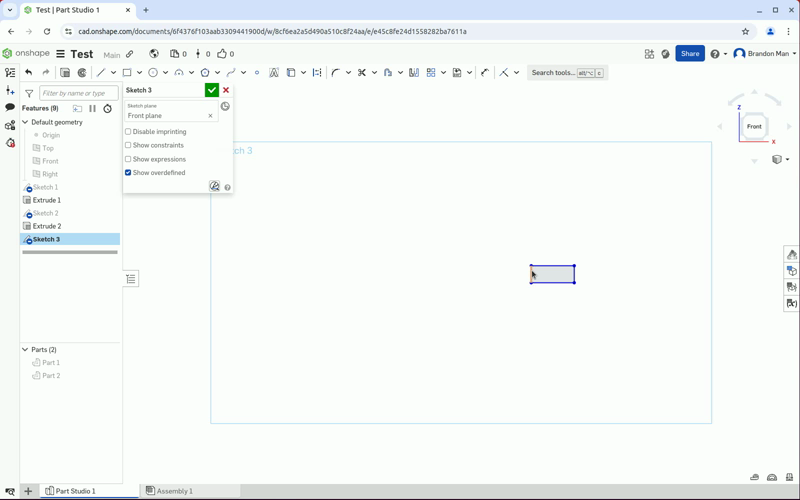
scroll(6)
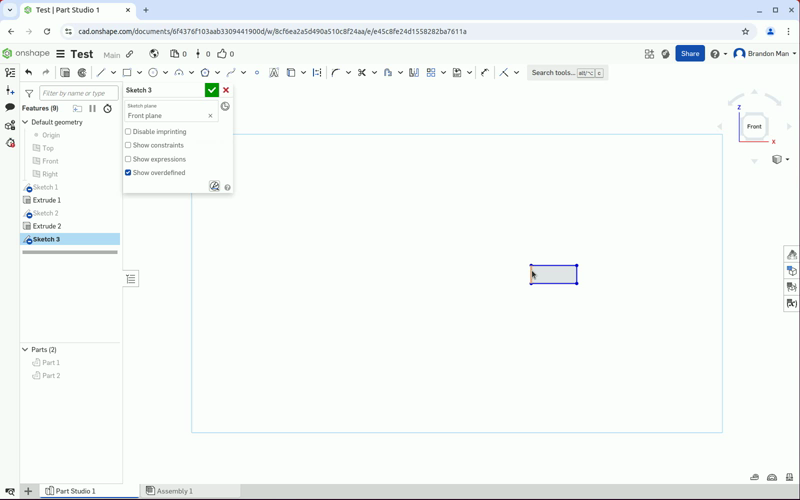
scroll(6)
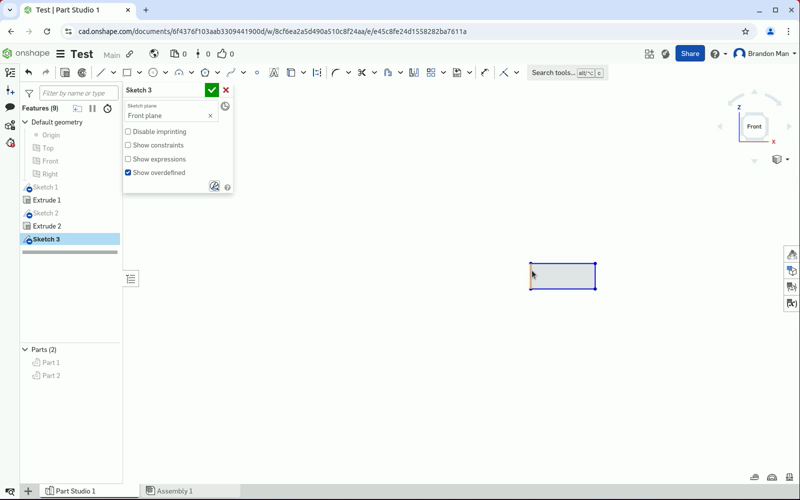
scroll(6)
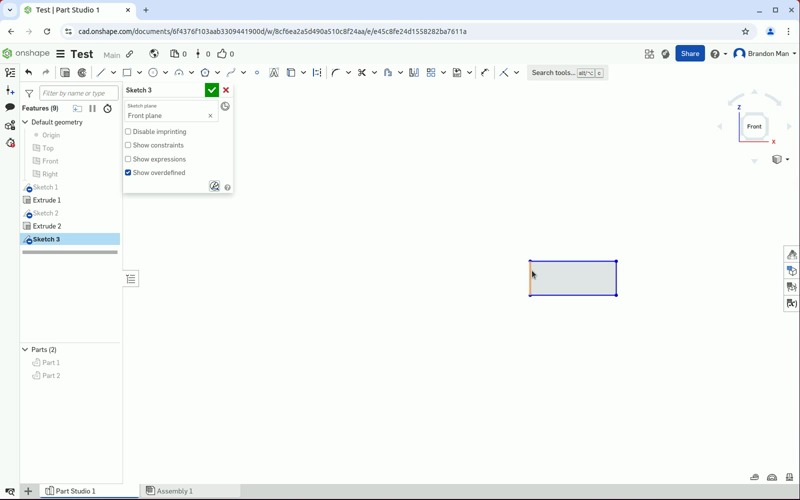
scroll(6)
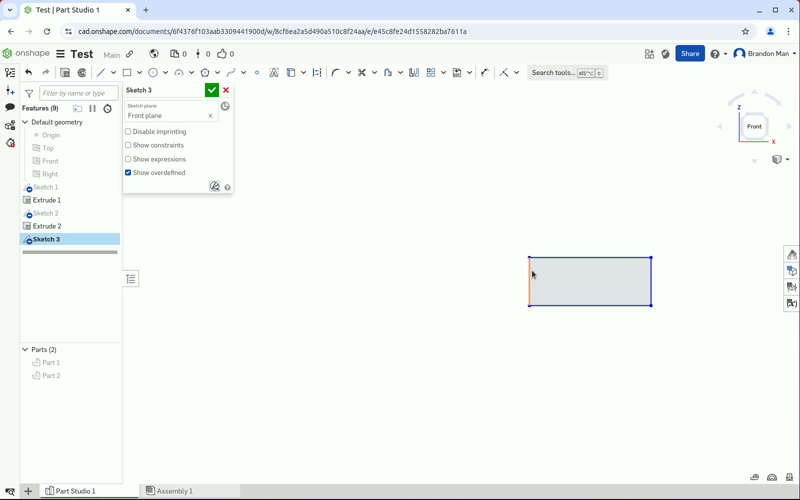
scroll(6)
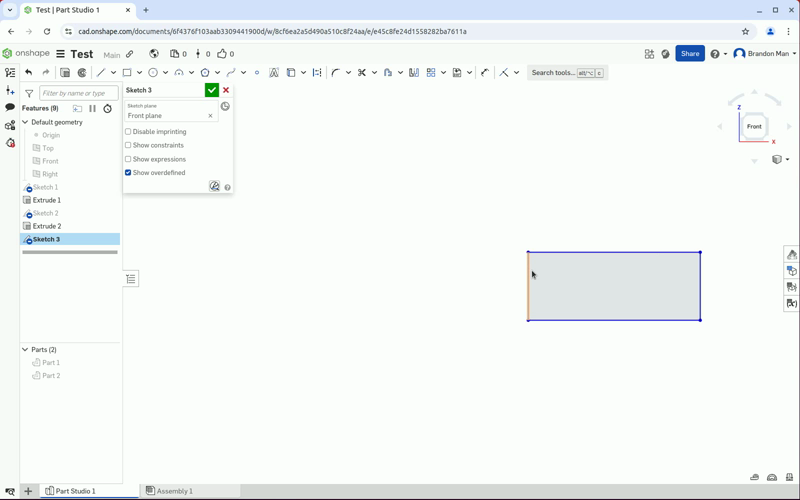
scroll(6)
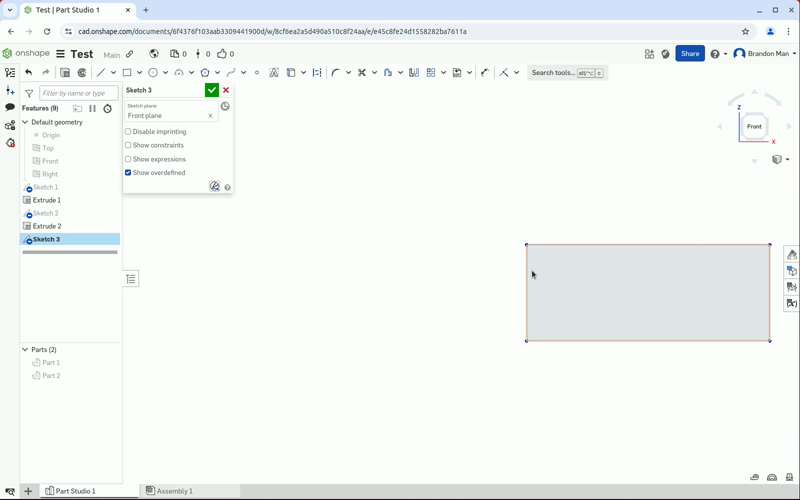
scroll(6)
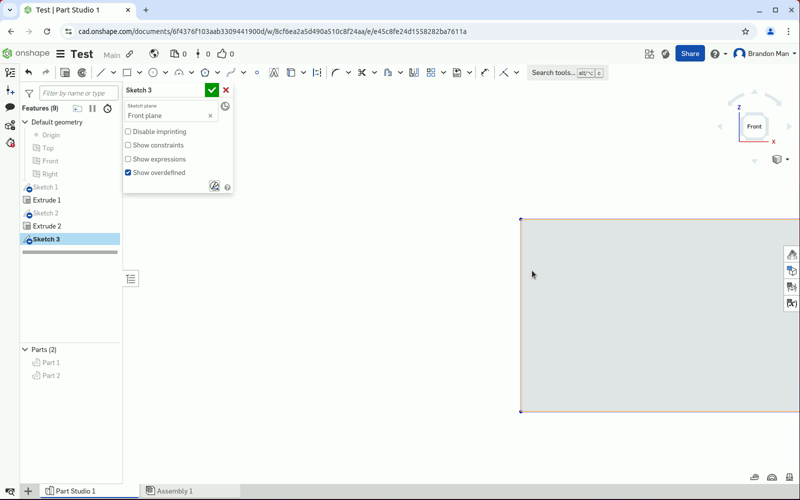
click(532, 270)
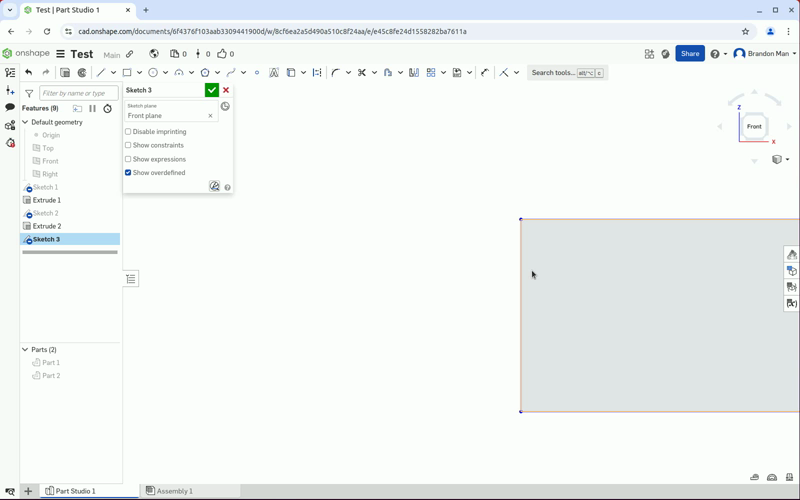
scroll(-6)
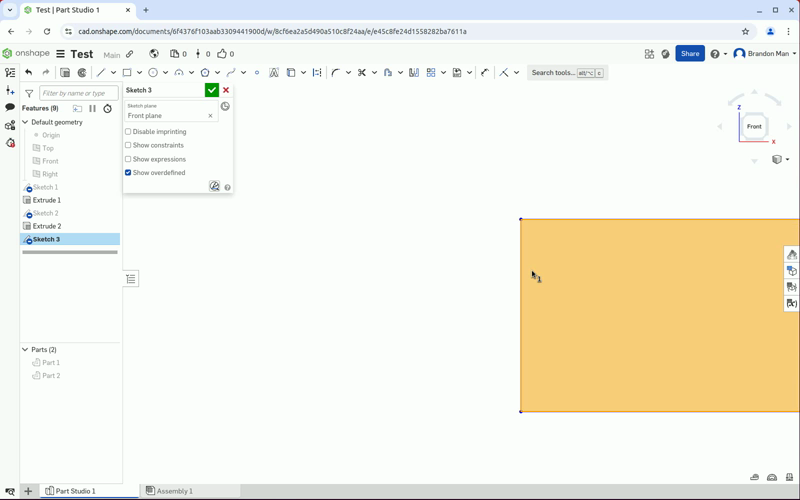
scroll(-6)
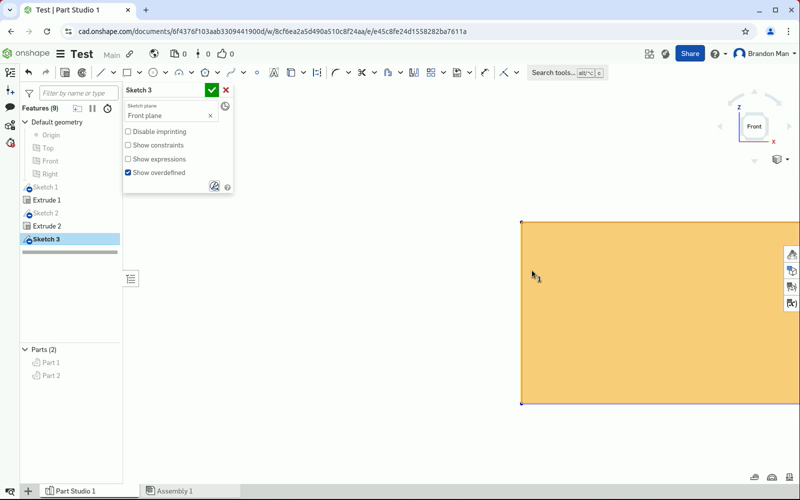
scroll(-6)
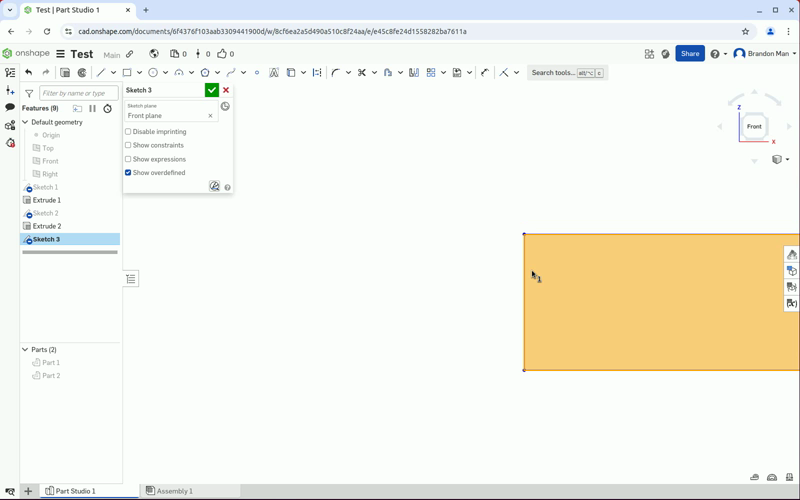
scroll(-6)
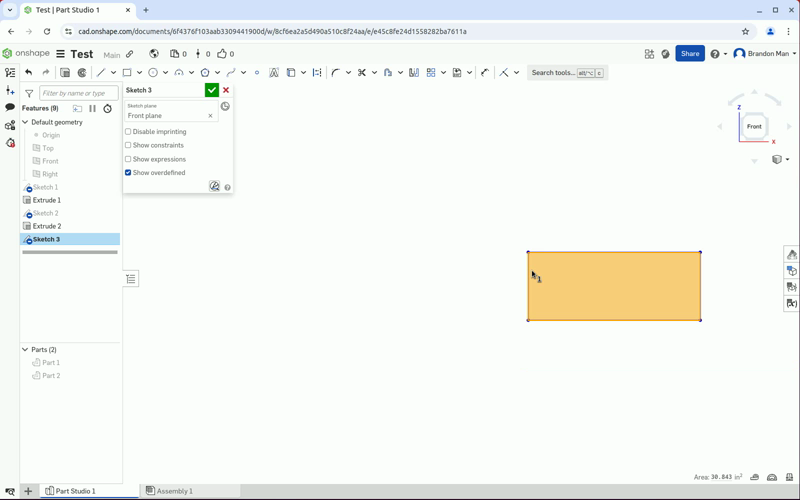
scroll(-6)
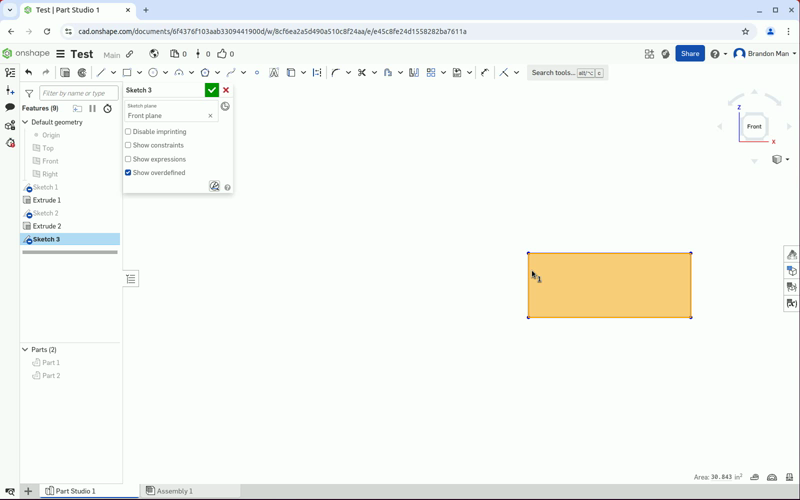
scroll(-6)
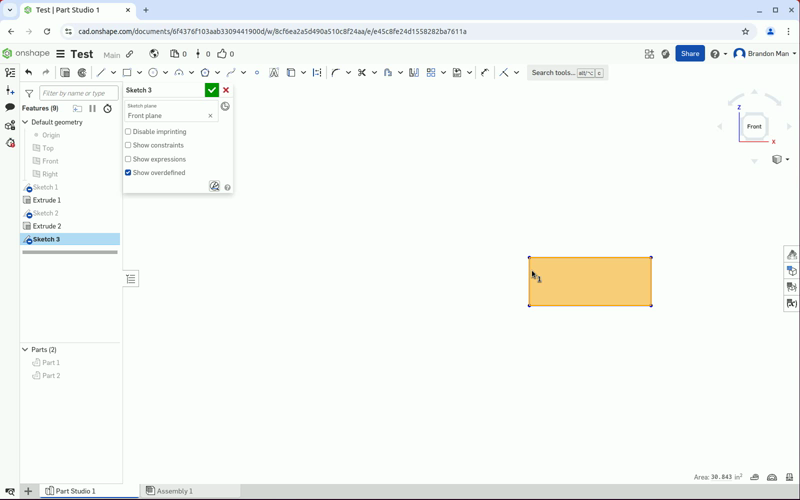
scroll(-6)
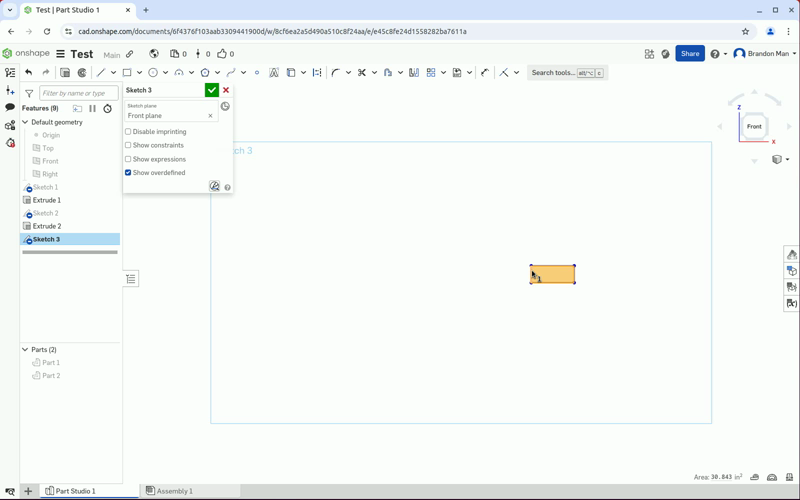
mouse_move(73, 352)
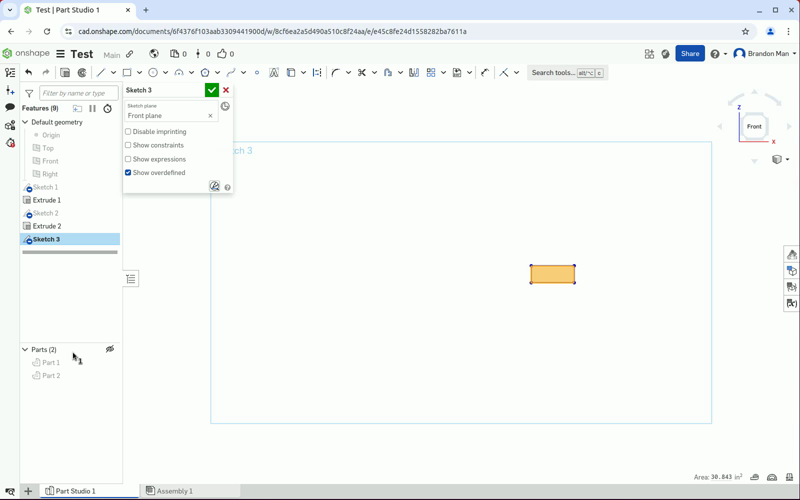
key(shift+y)
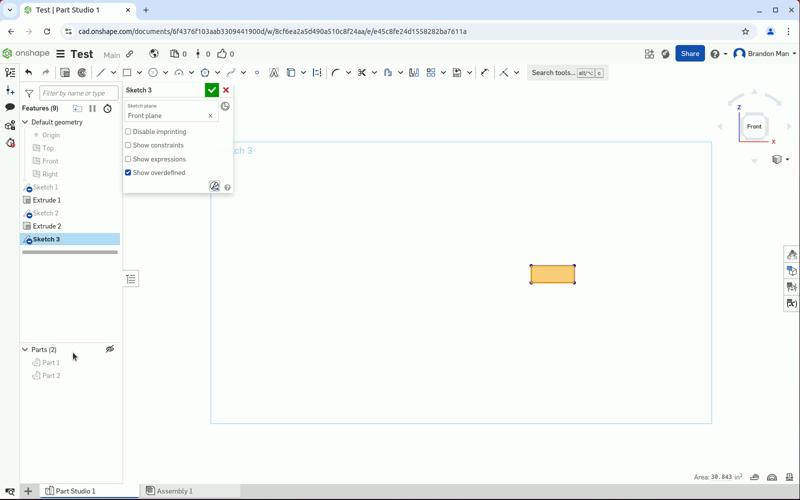
key(shift+e)
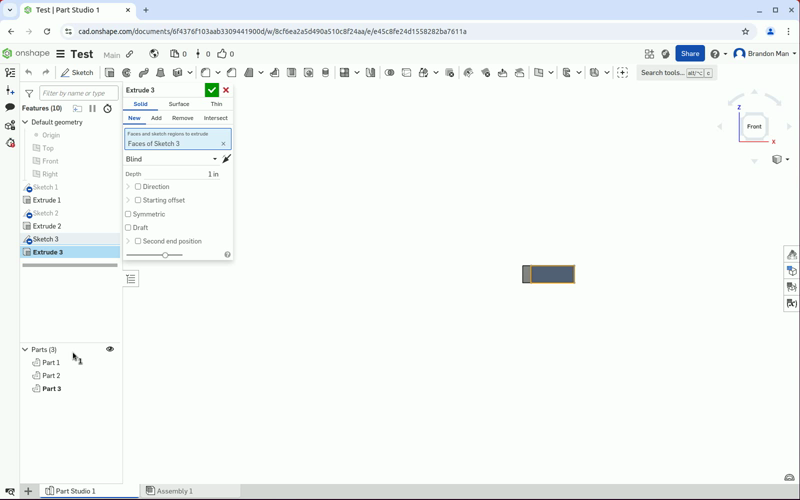
mouse_move(143, 106)
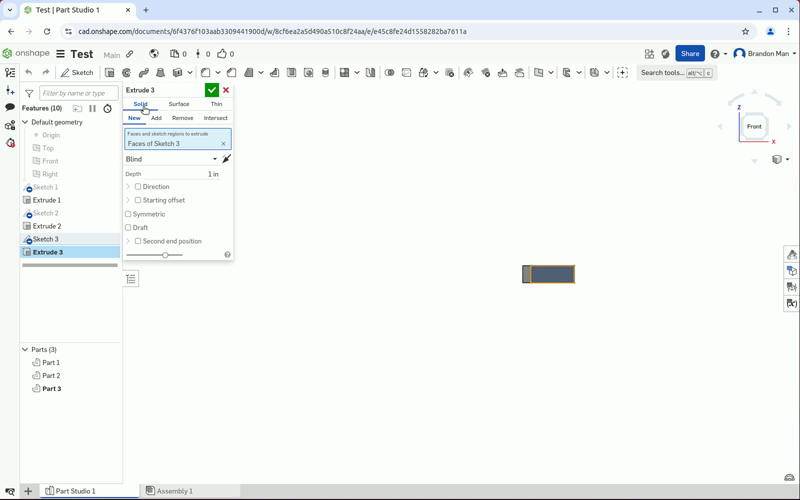
click(143, 106)
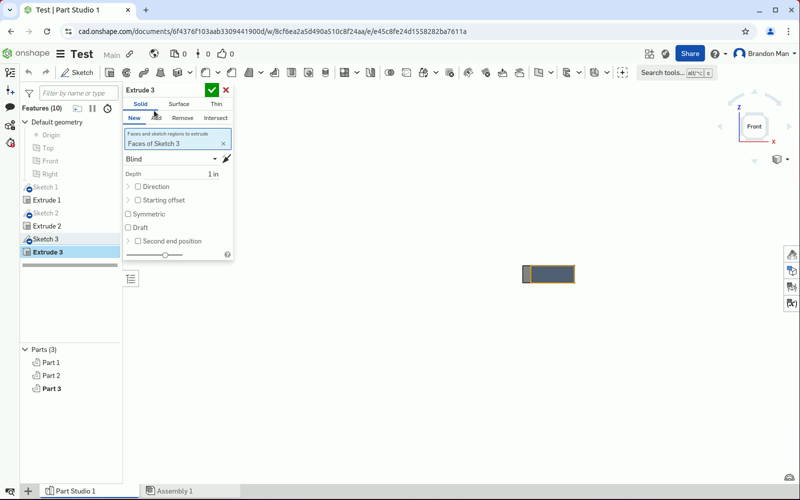
mouse_move(186, 120)
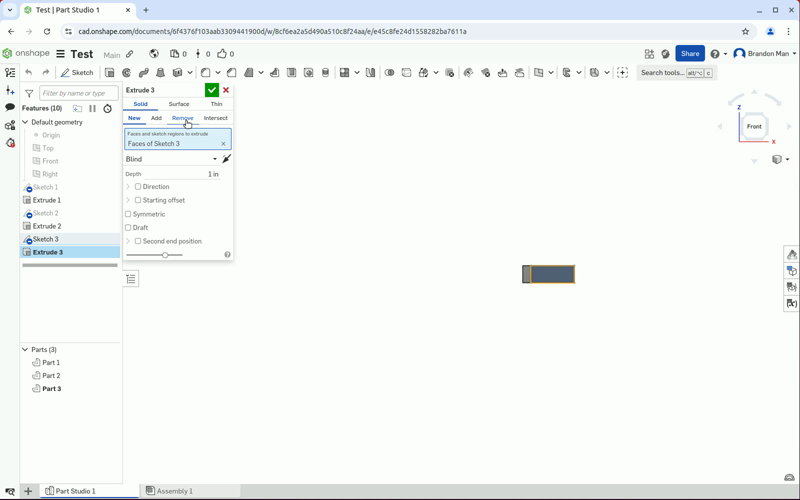
click(186, 120)
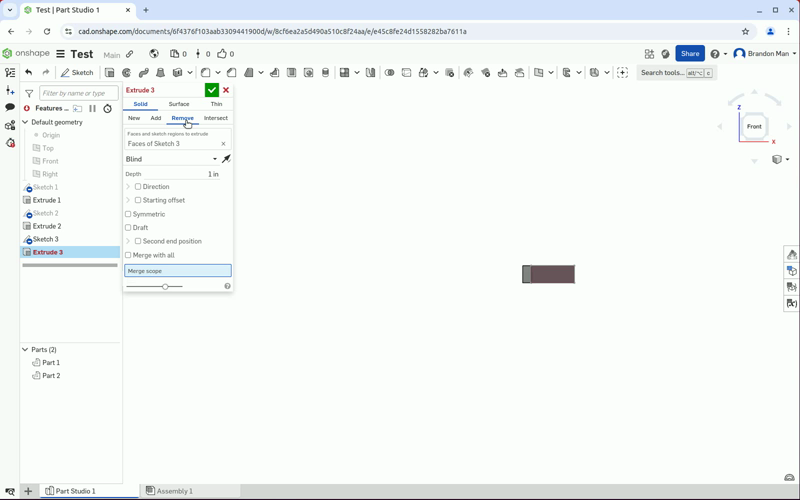
key(tab, 4)
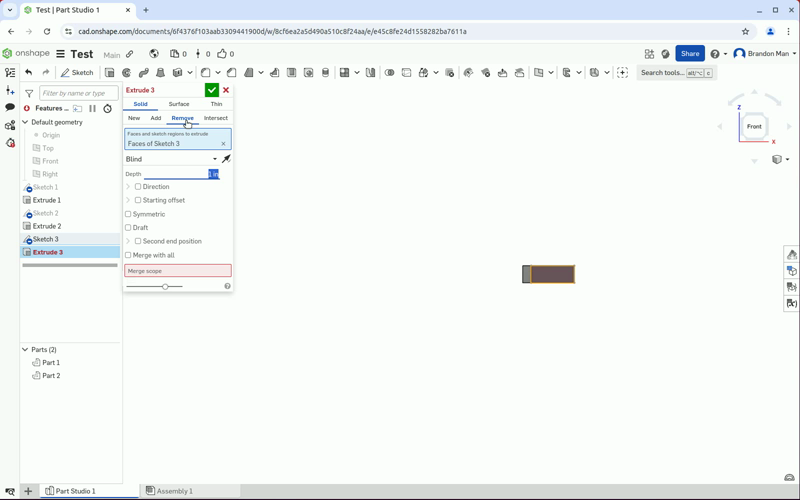
text(3.37)
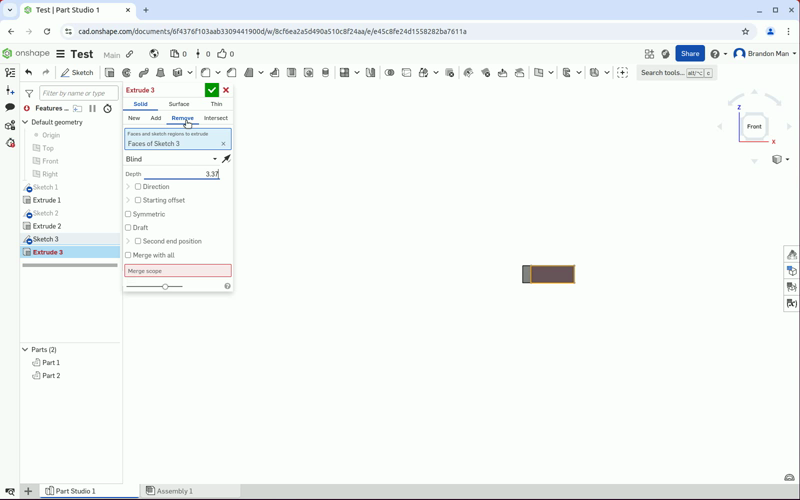
key(tab, 6)
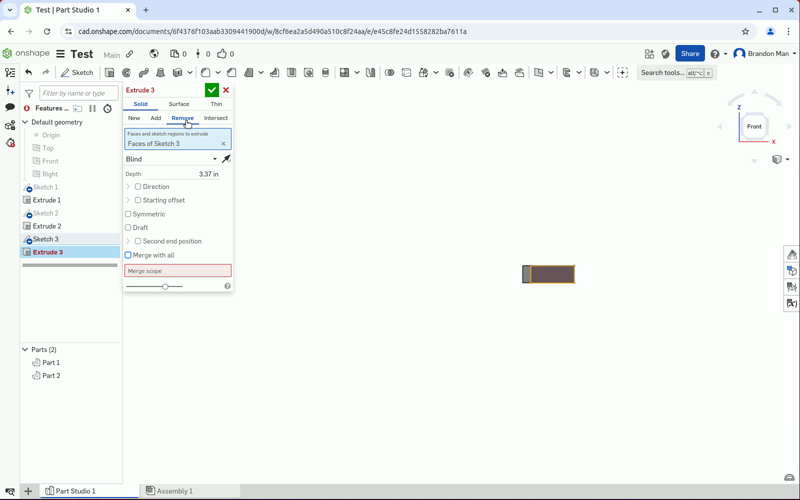
key(space)
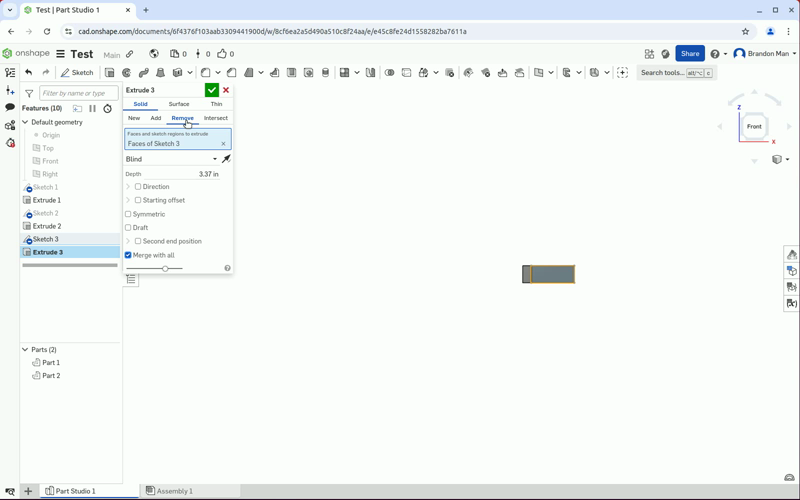
key(enter)
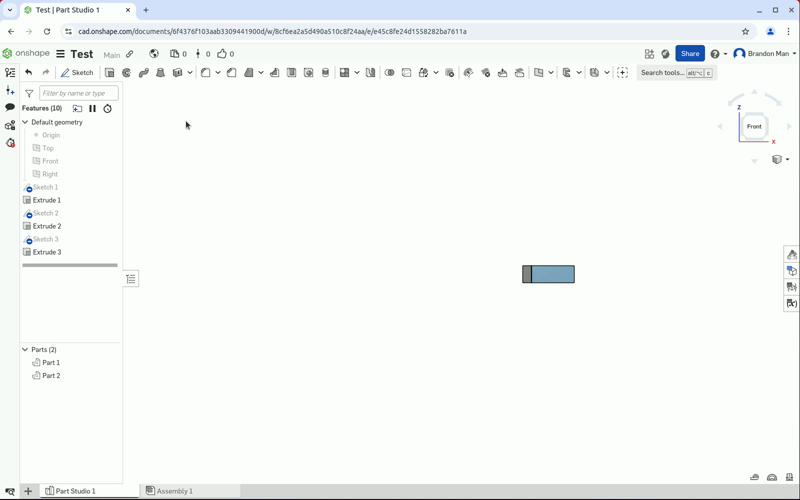
key(shift+h)
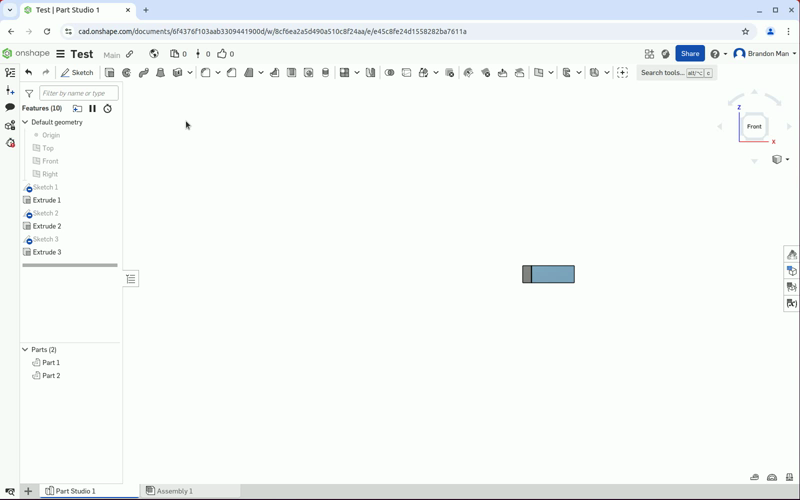
key(shift+h)
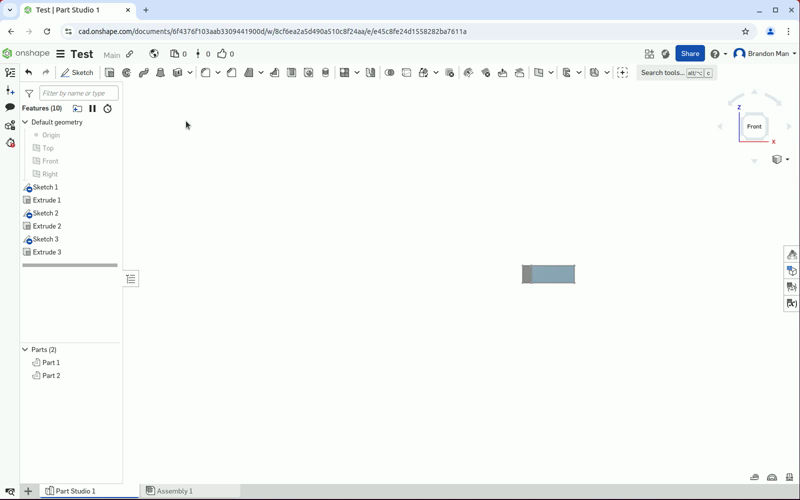
key(shift+7)
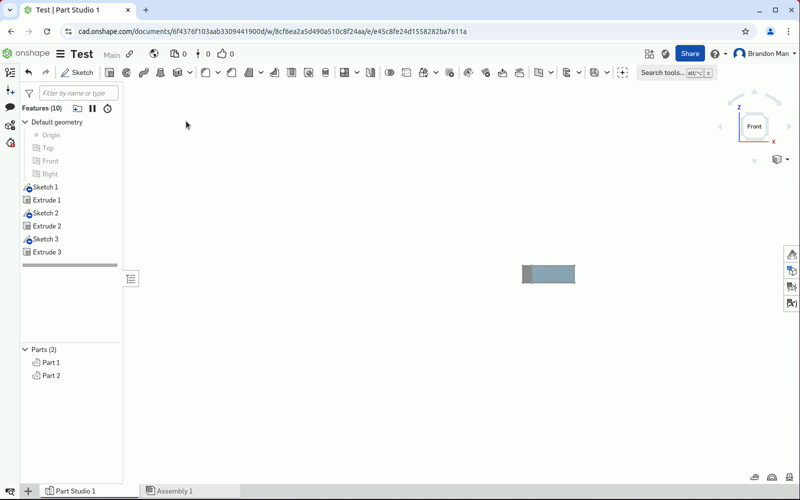
key(left, 2)
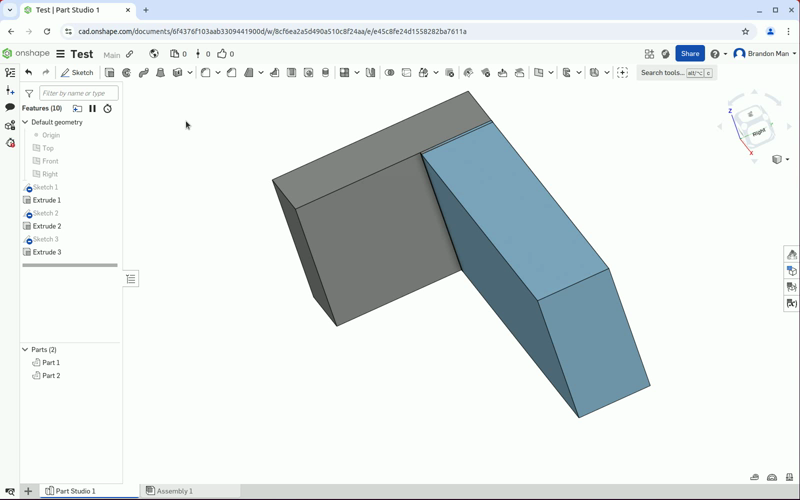
key(down, 2)
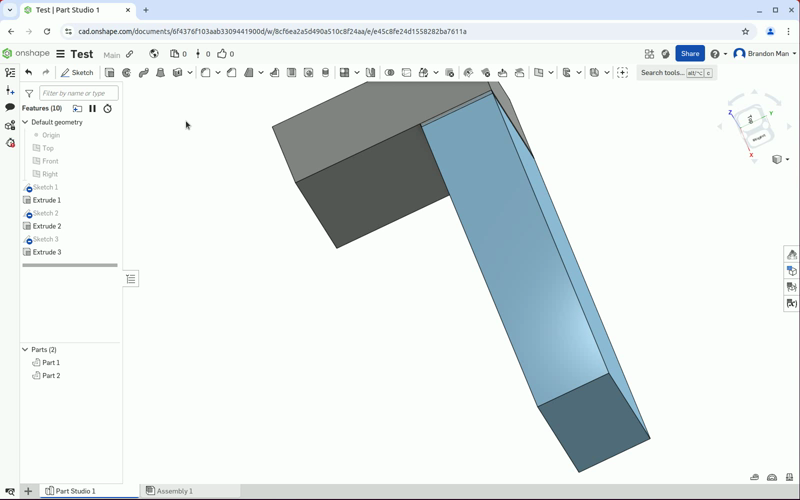
key(up, 2)
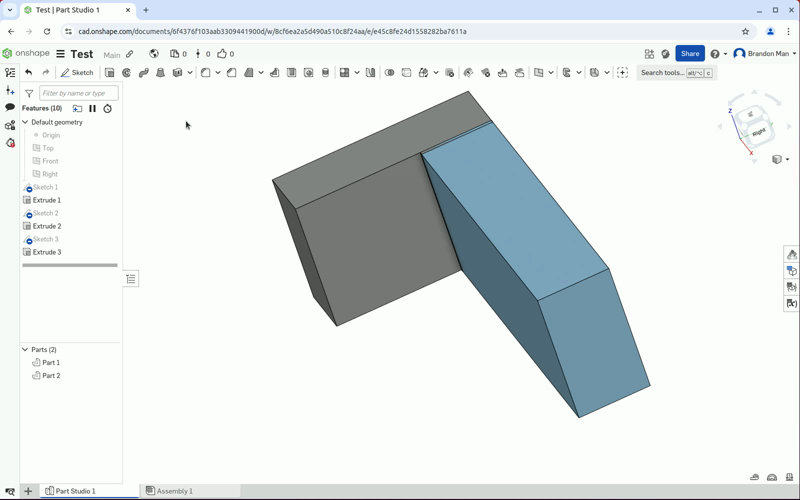
key(right, 2)
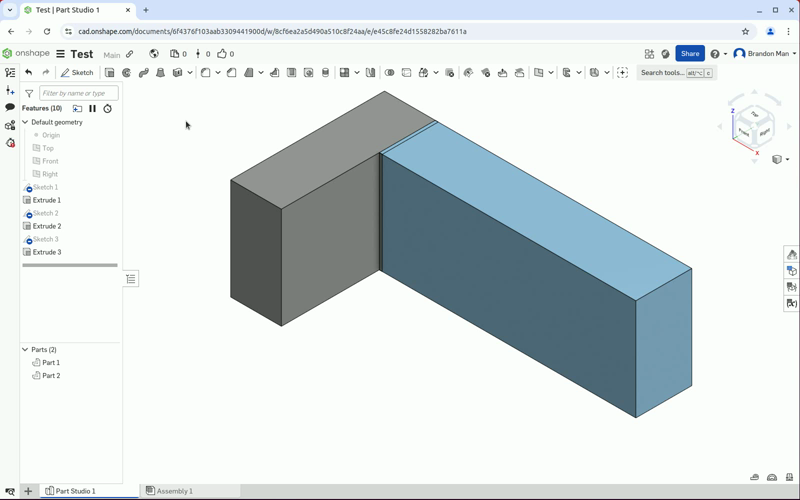
mouse_move(73, 189)
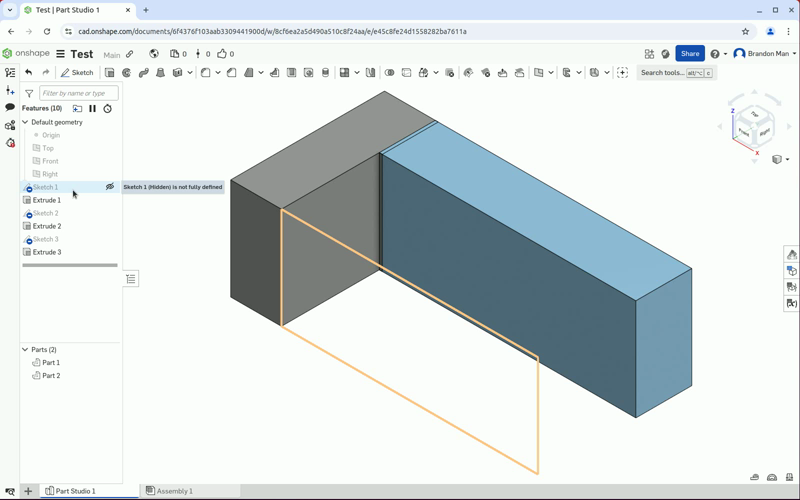
click(73, 189)